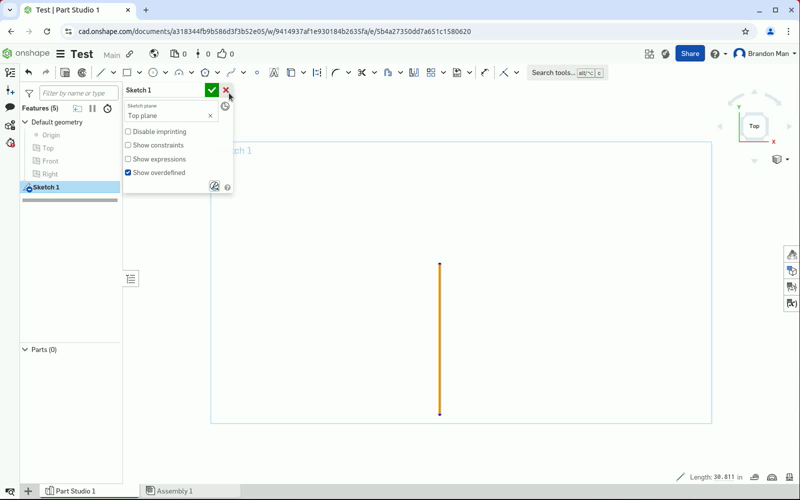
key(shift+h)
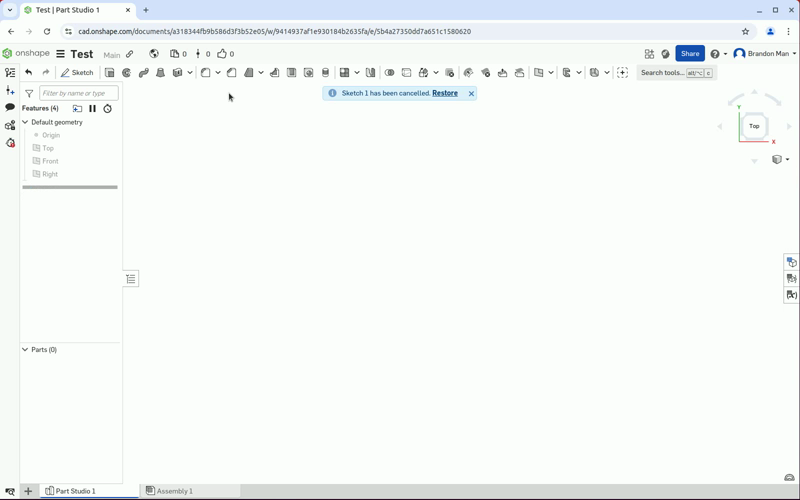
mouse_move(73, 352)
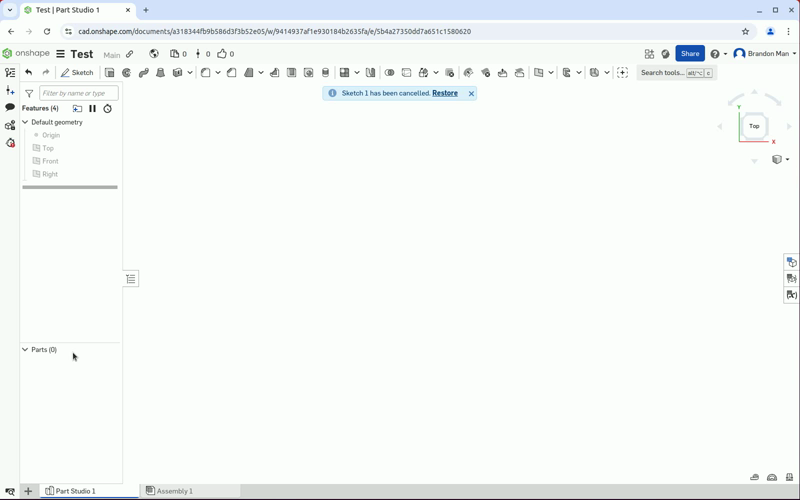
key(y)
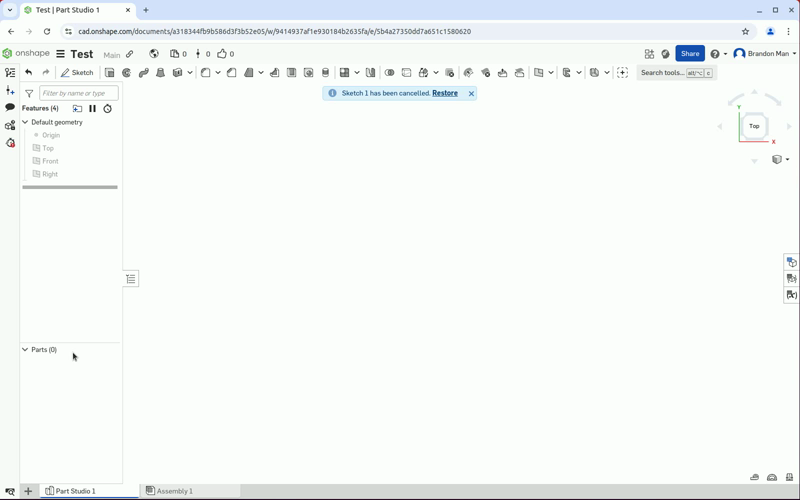
key(shift+p)
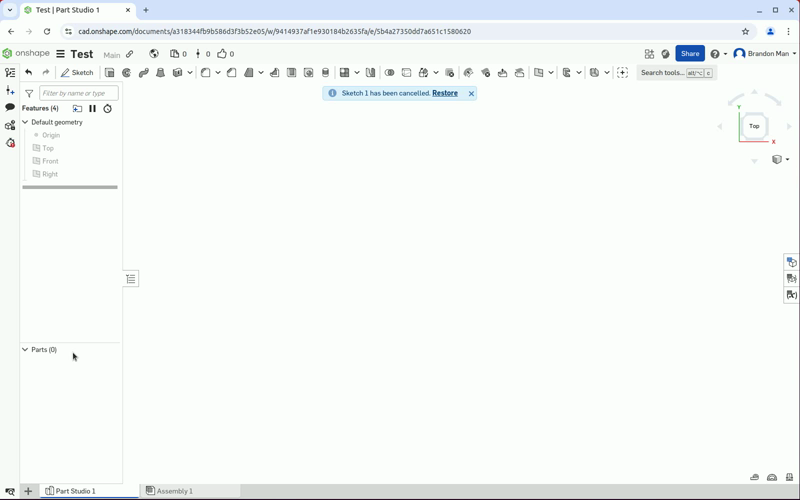
key(space)
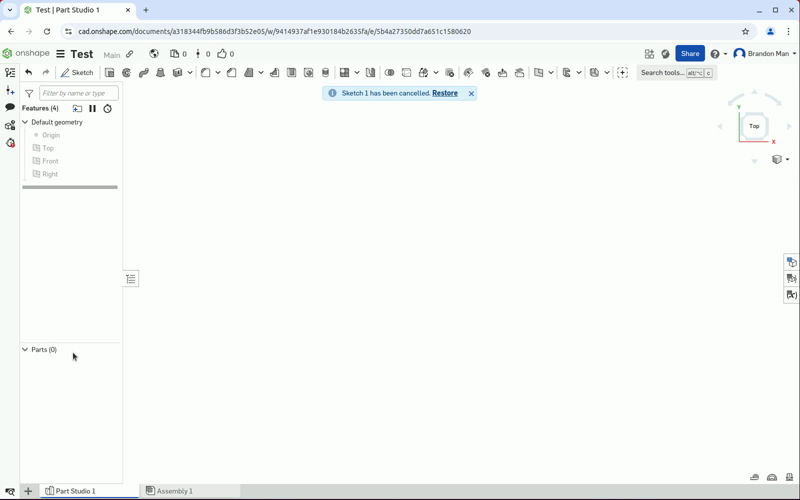
key_down(shift)
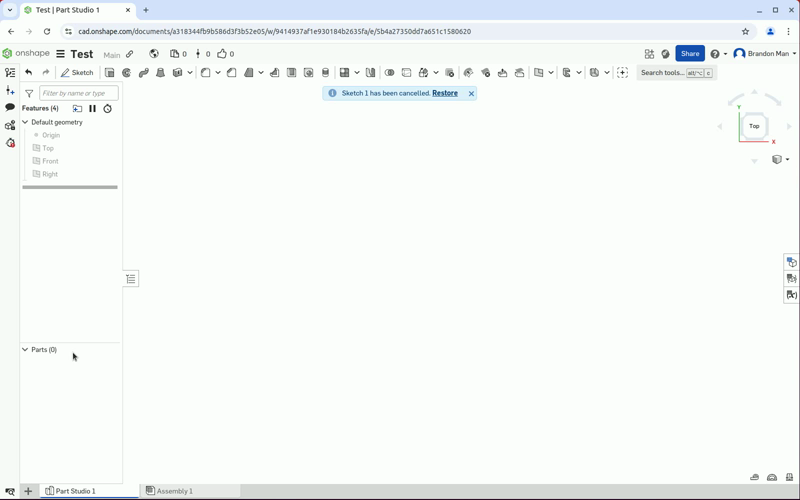
key(up)
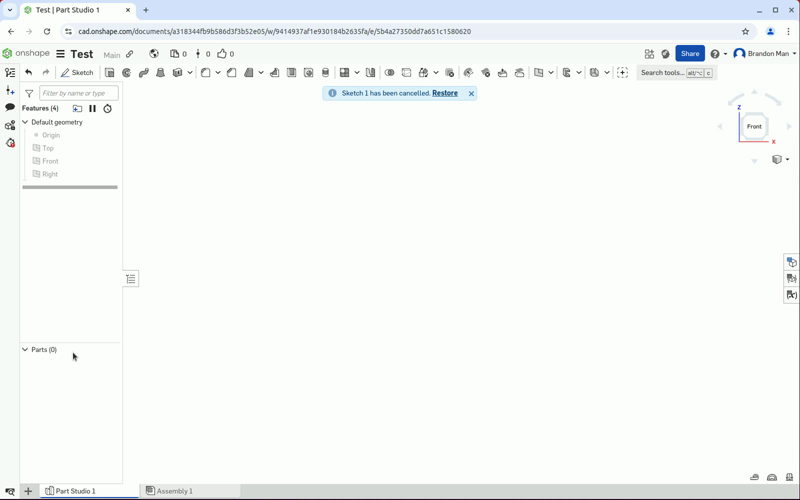
key_up(shift)
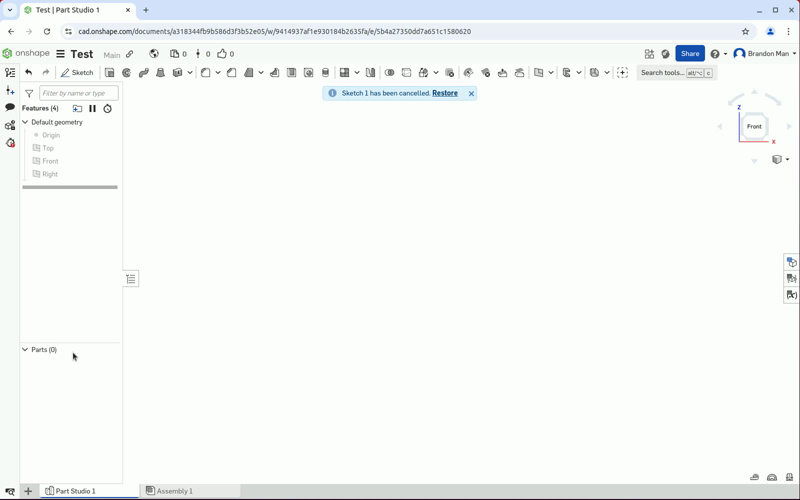
mouse_move(73, 352)
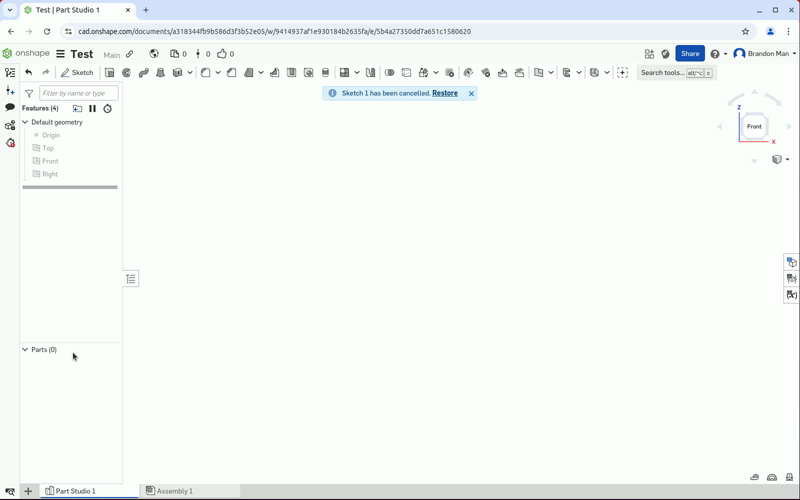
key(shift+y)
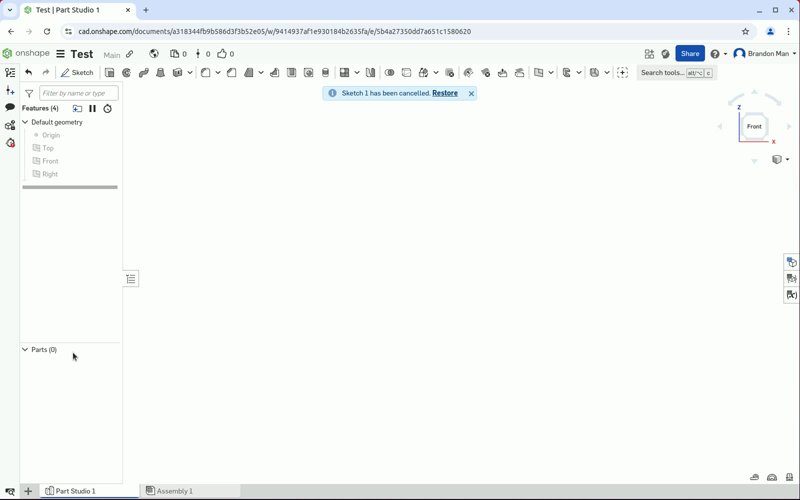
key(shift+s)
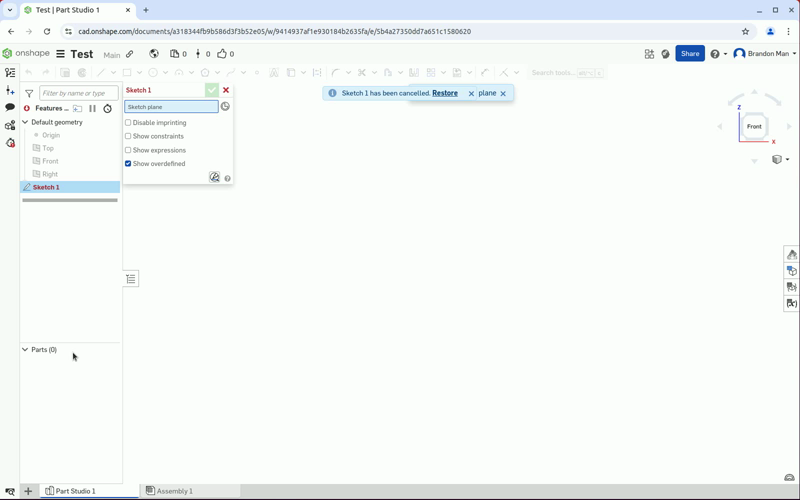
mouse_move(73, 163)
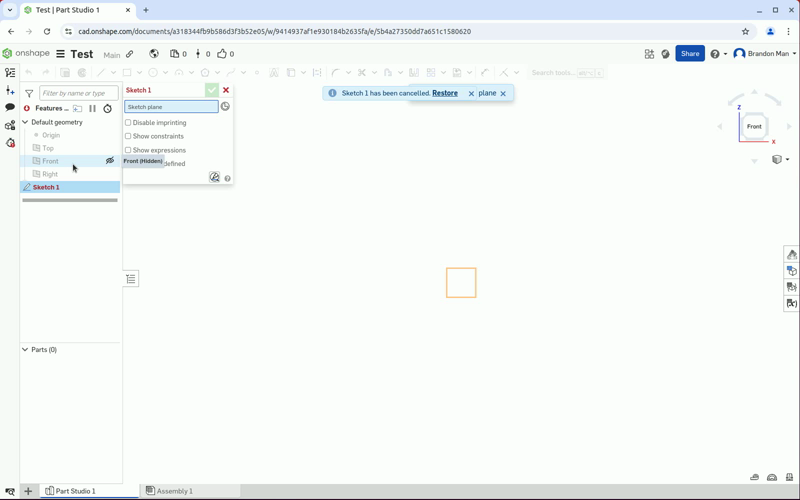
click(73, 163)
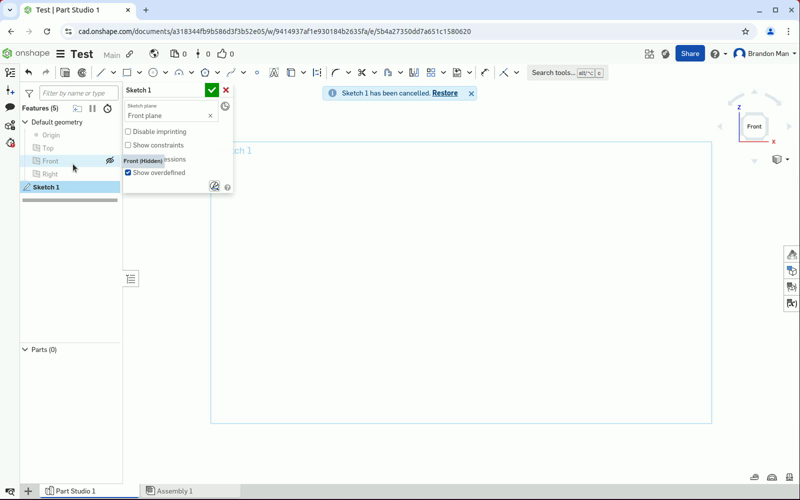
mouse_move(73, 352)
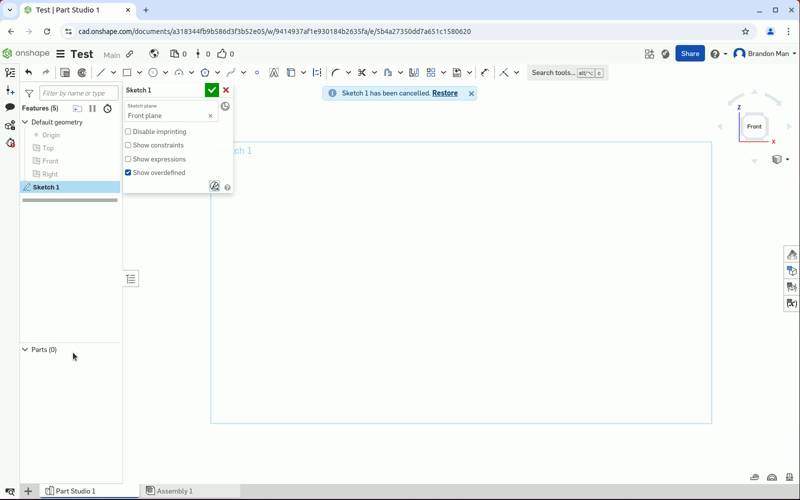
key(y)
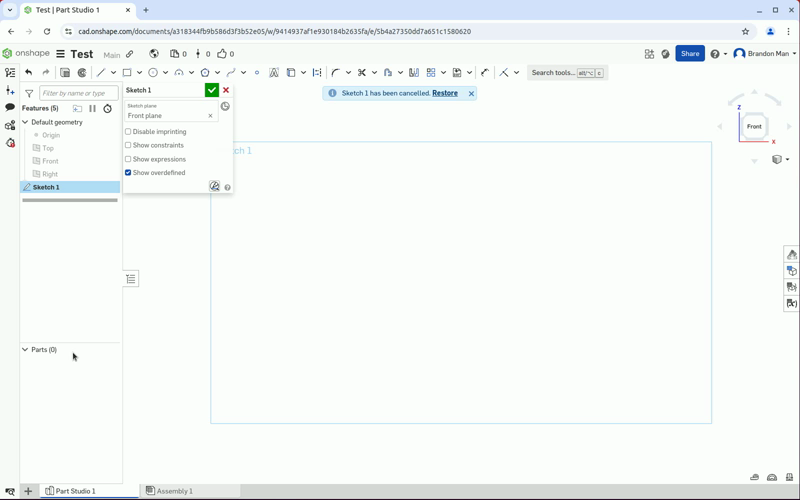
key(l)
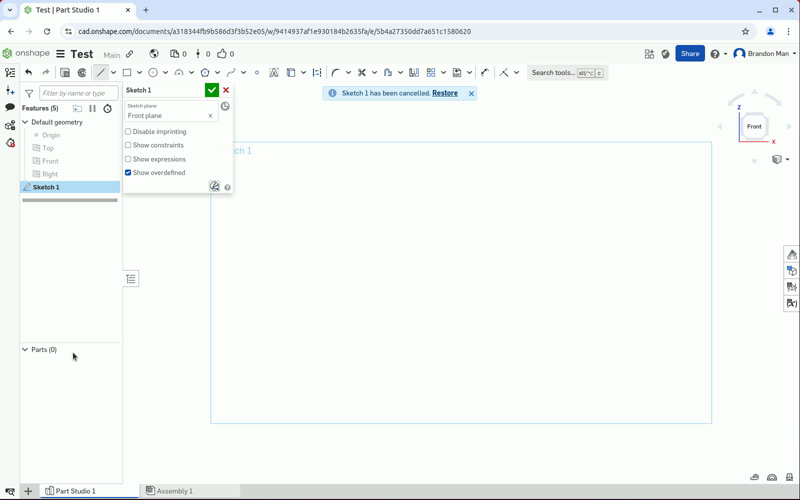
key_down(shift)
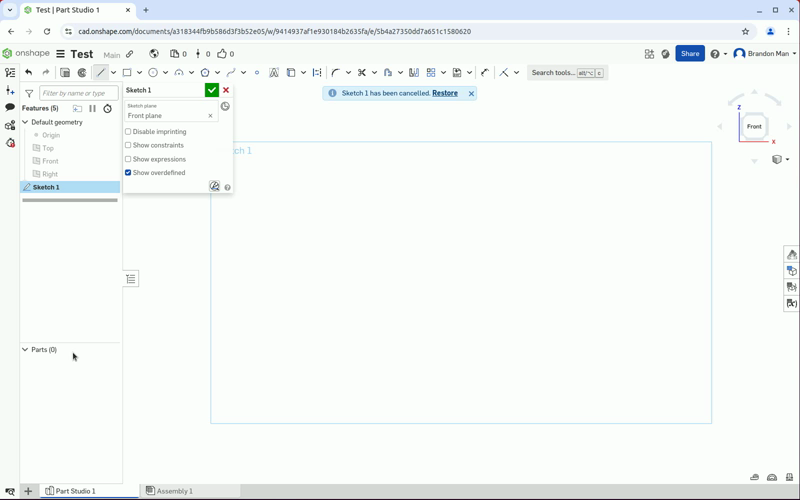
mouse_move(348, 322)
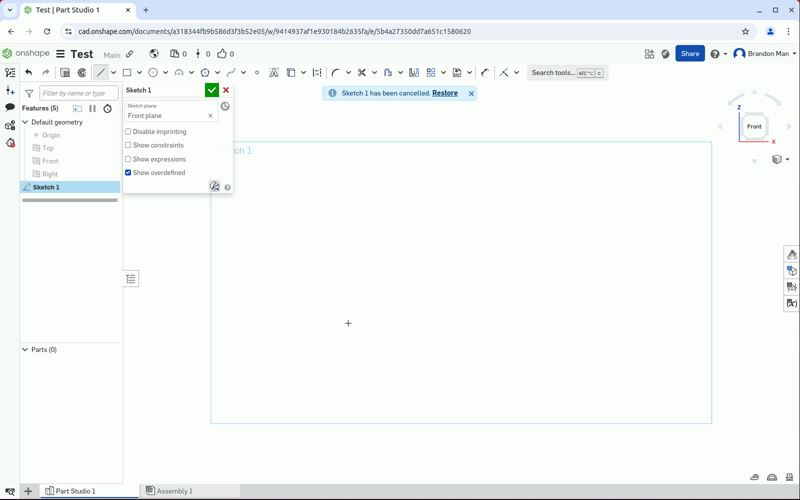
click(348, 322)
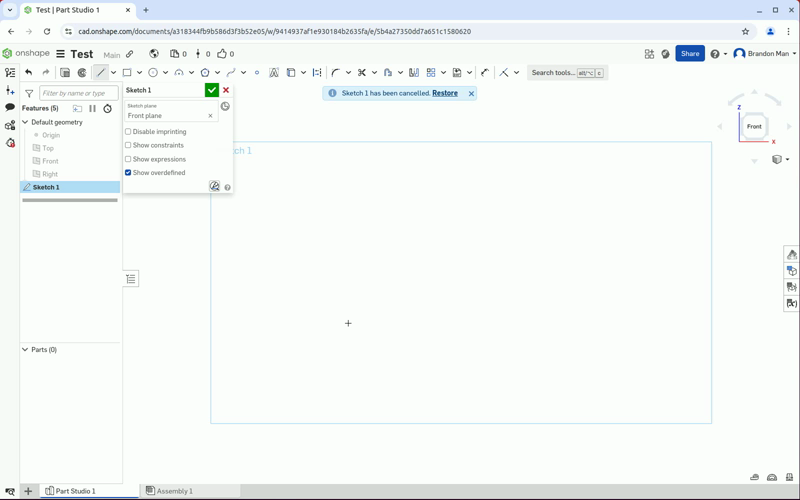
key_up(shift)
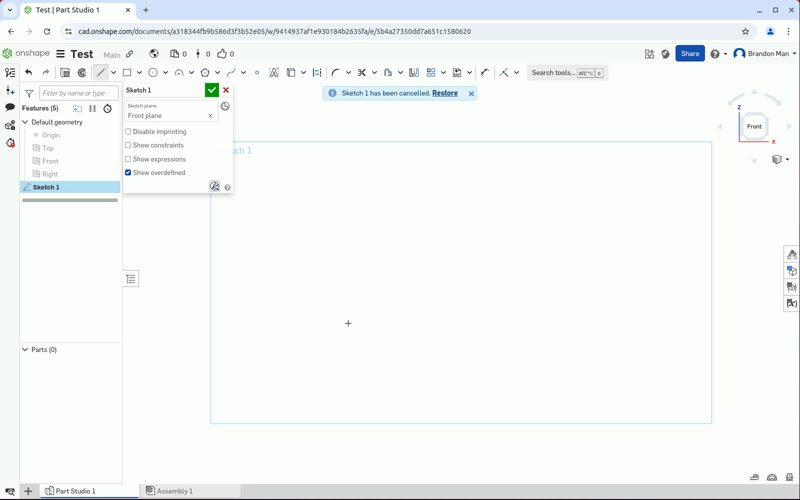
key_down(shift)
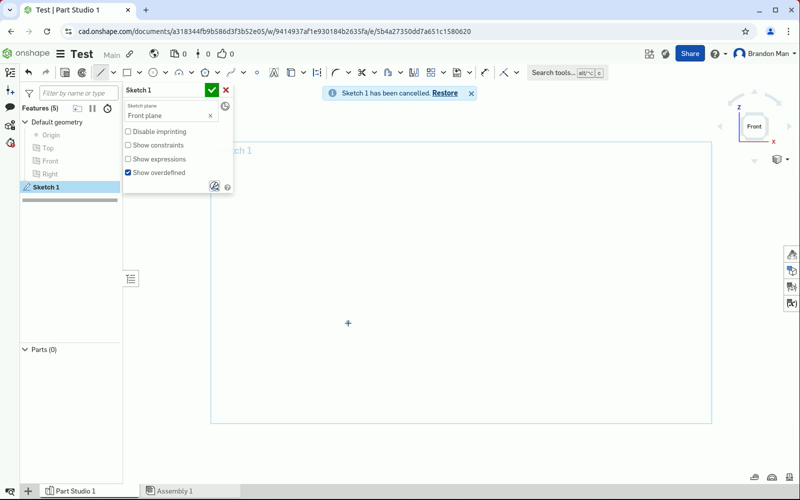
mouse_move(531, 322)
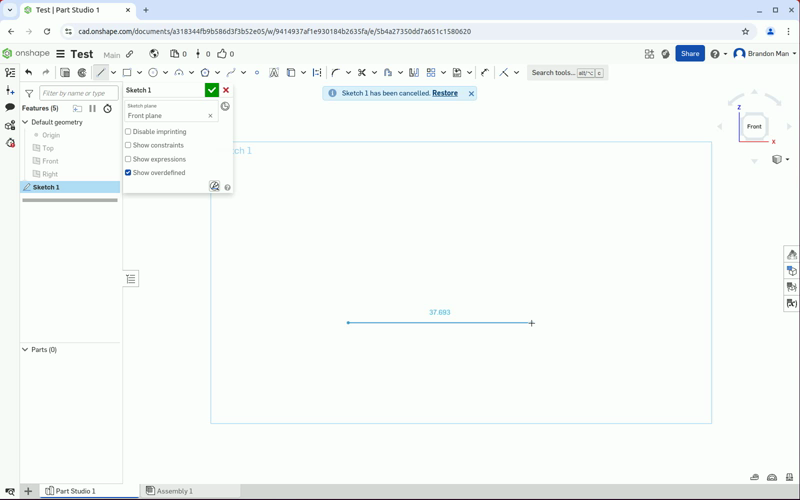
click(531, 322)
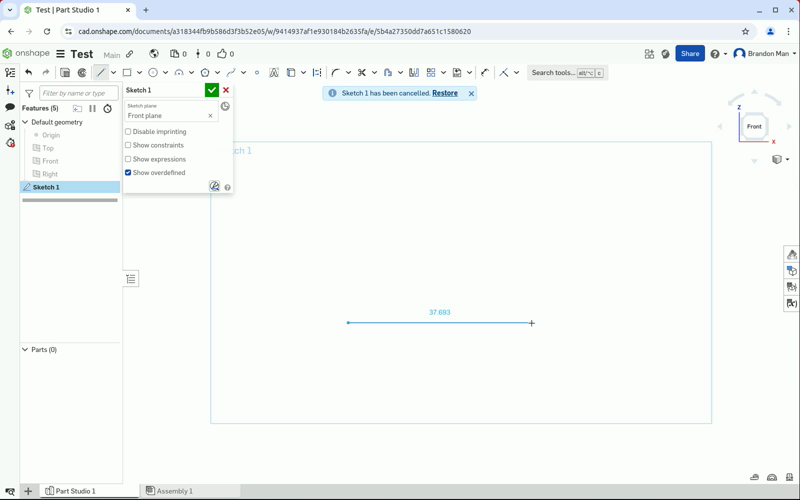
key_up(shift)
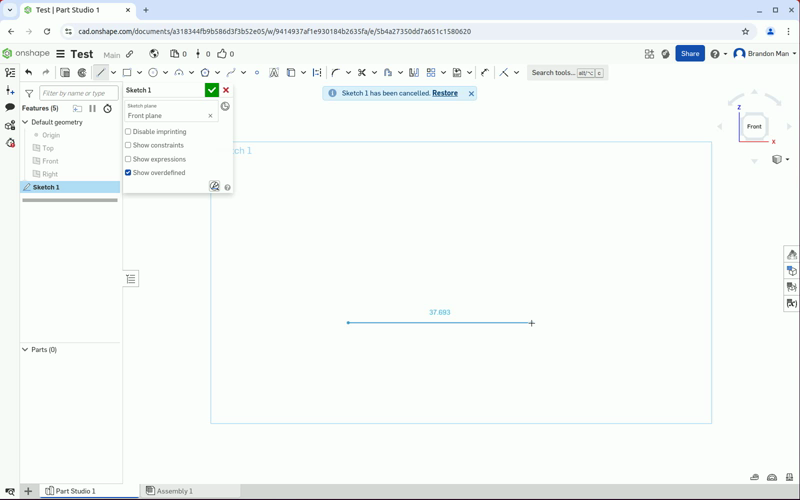
key_down(shift)
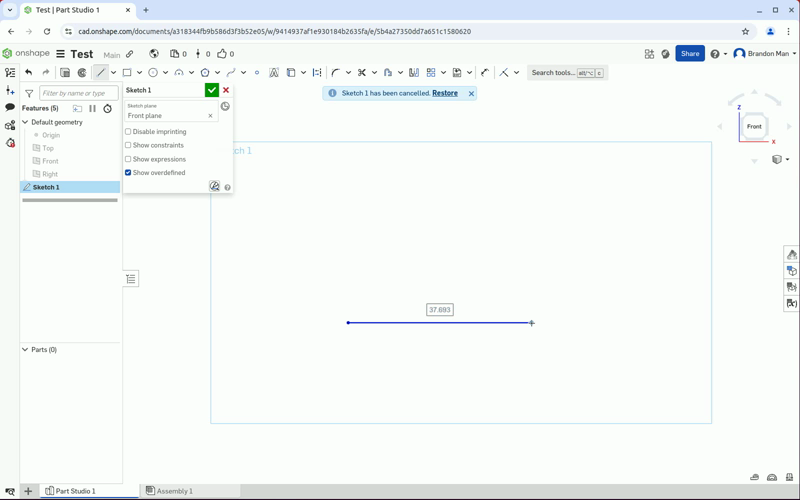
mouse_move(531, 218)
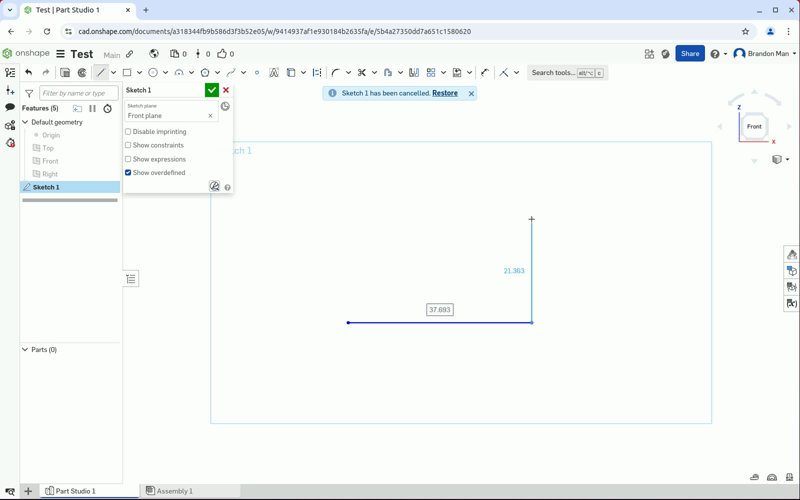
click(531, 218)
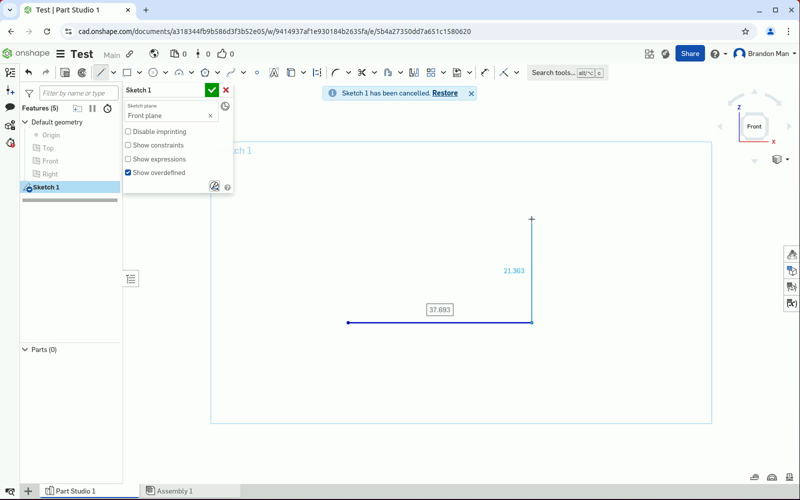
key_up(shift)
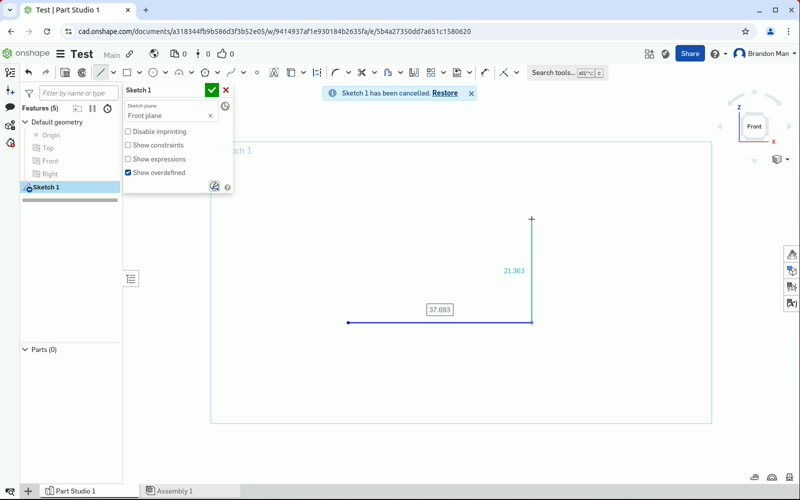
key_down(shift)
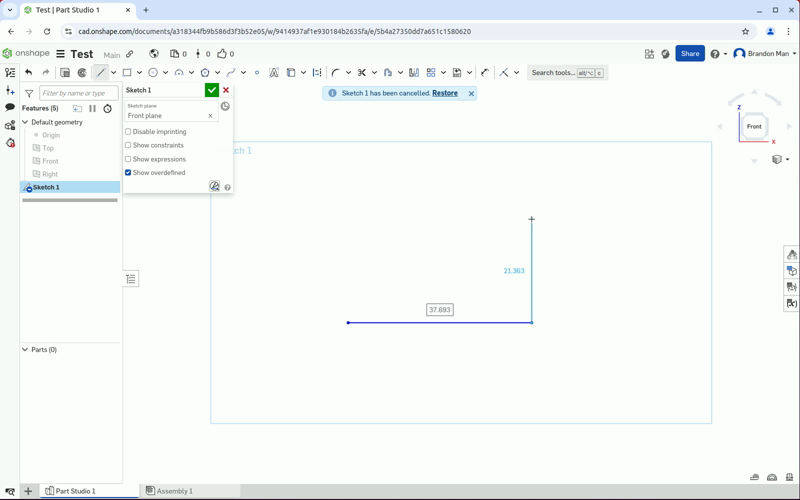
mouse_move(561, 218)
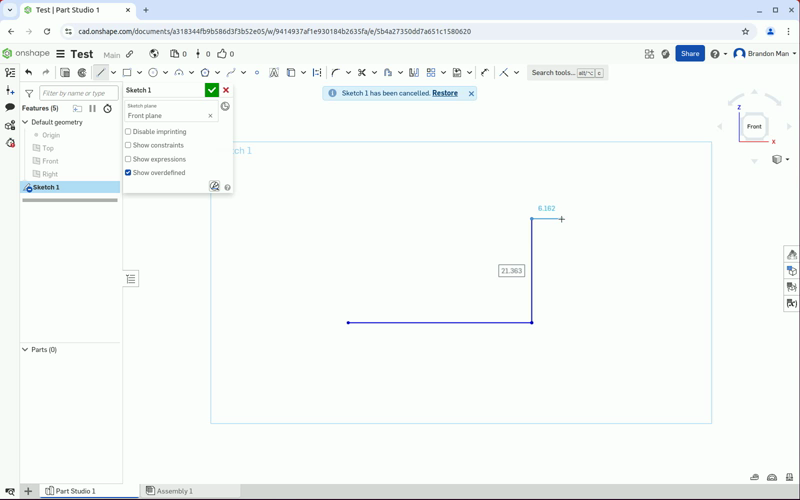
mouse_move(504, 218)
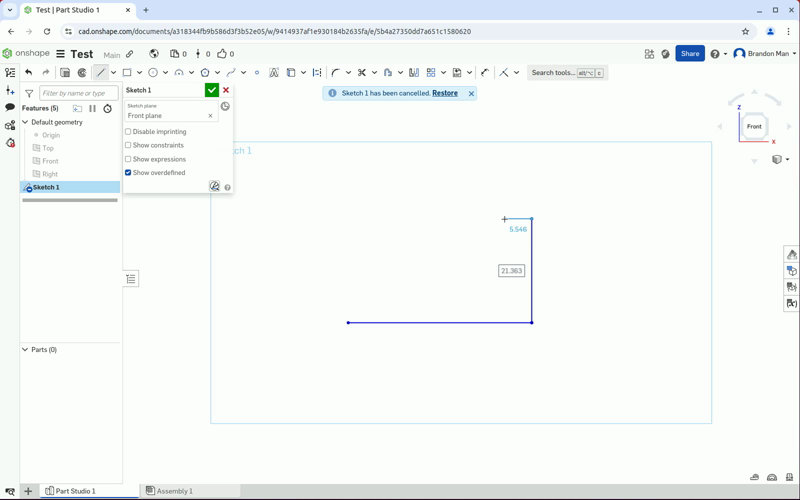
click(504, 218)
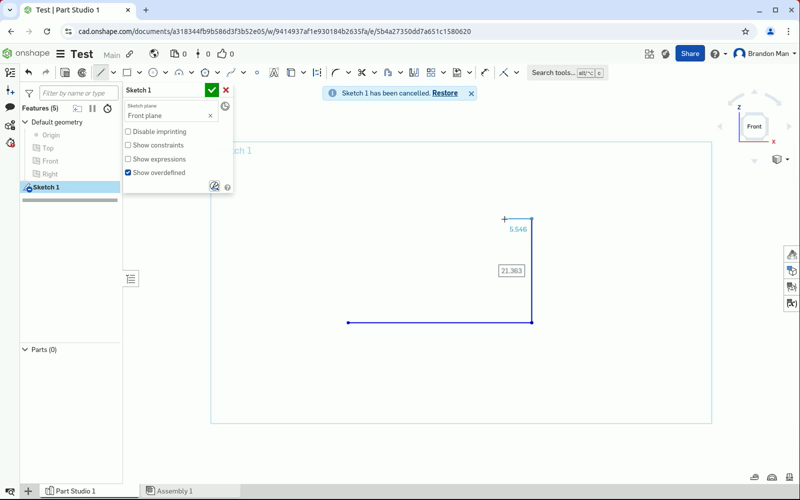
key_up(shift)
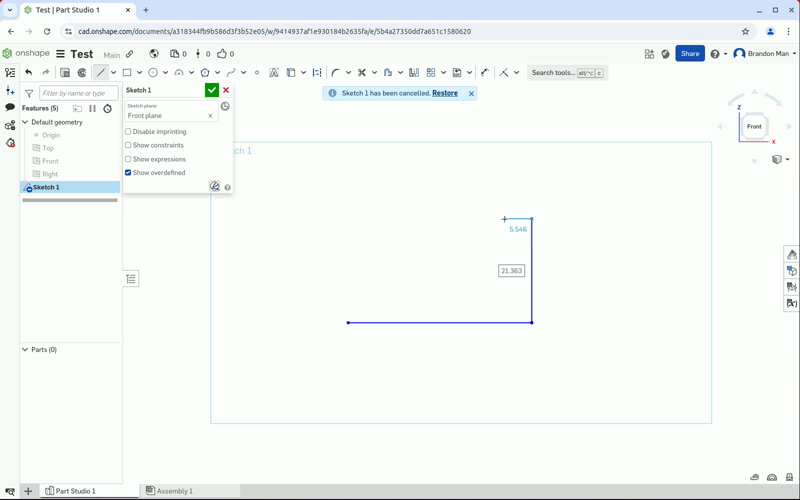
key_down(shift)
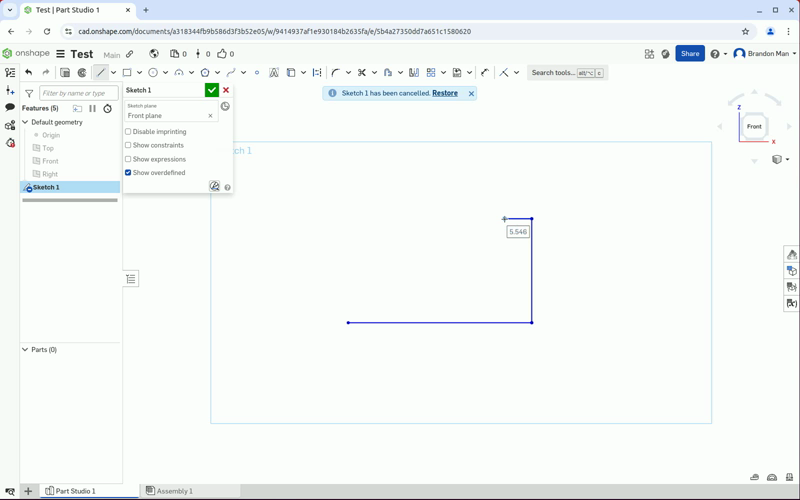
mouse_move(504, 295)
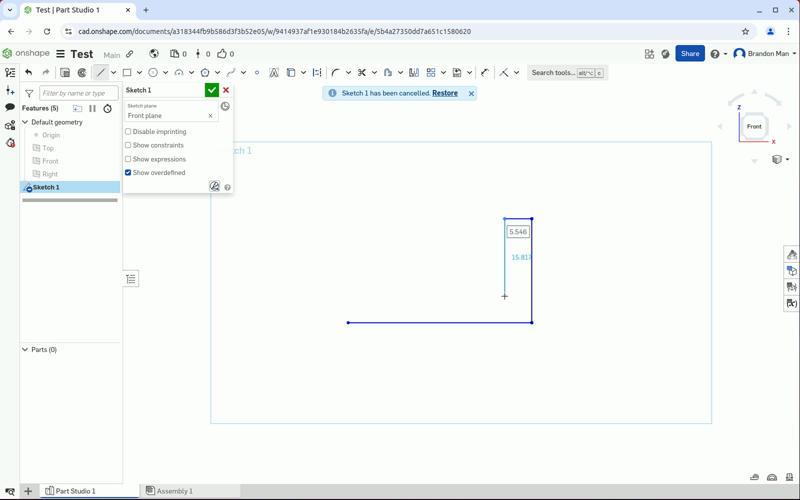
click(504, 295)
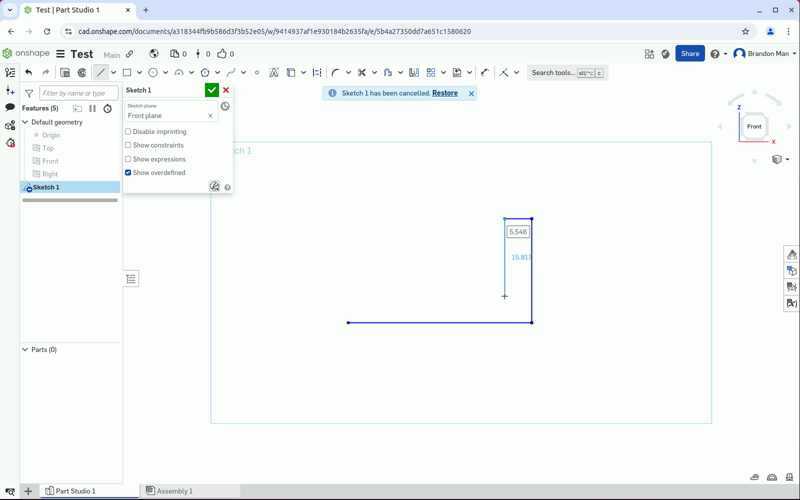
key_up(shift)
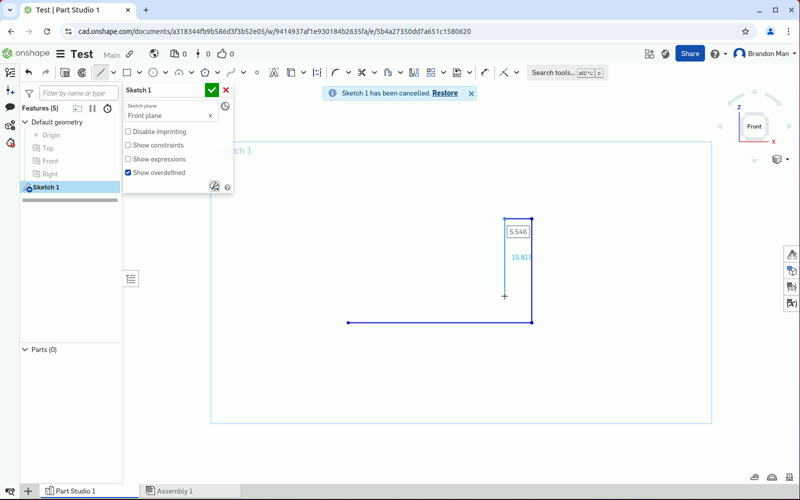
key_down(shift)
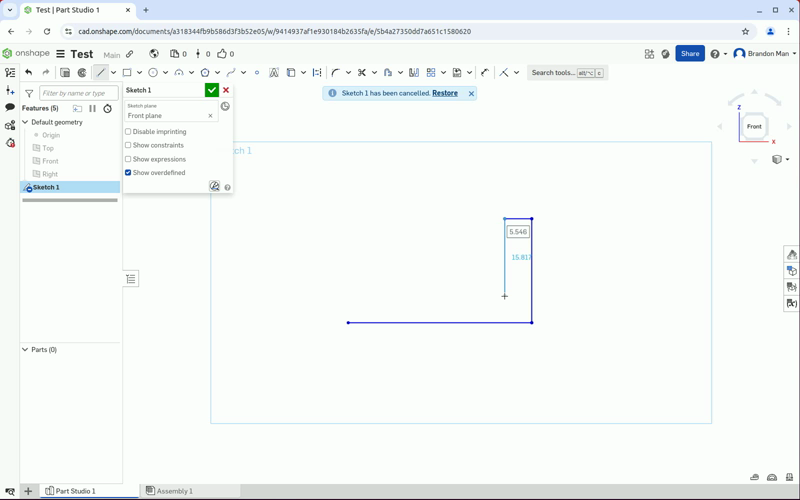
mouse_move(375, 295)
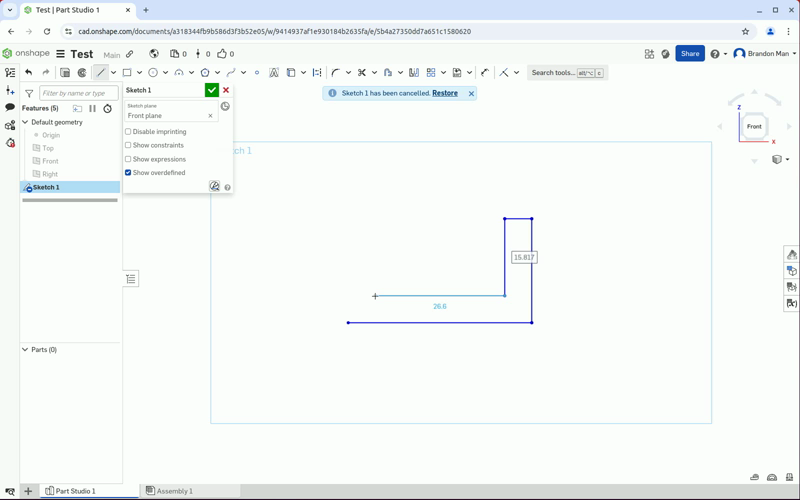
click(375, 295)
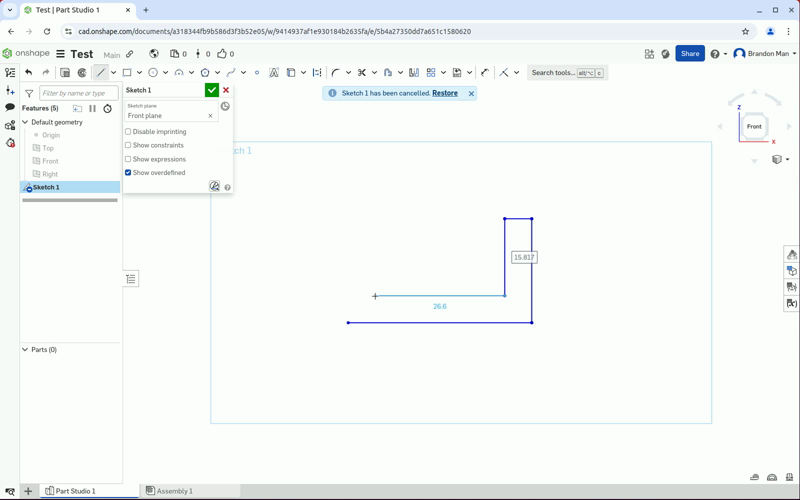
key_up(shift)
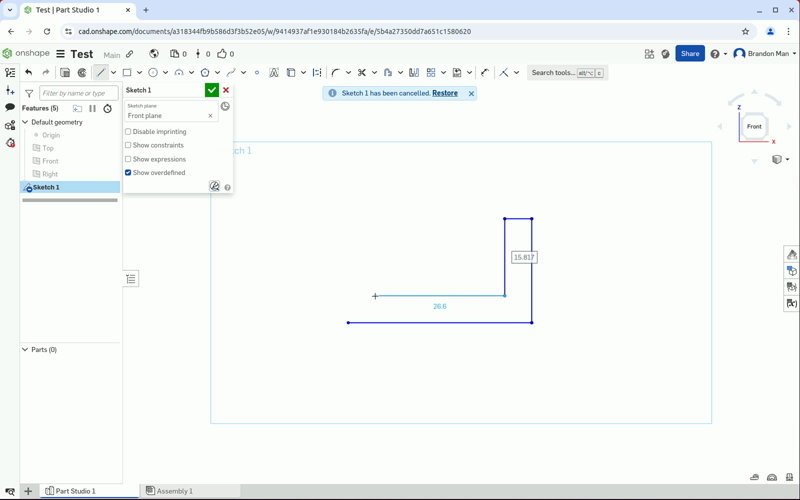
key_down(shift)
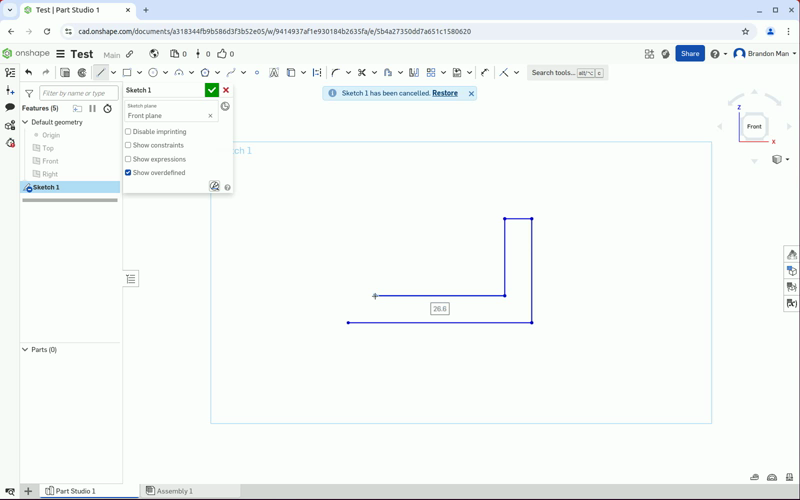
mouse_move(375, 218)
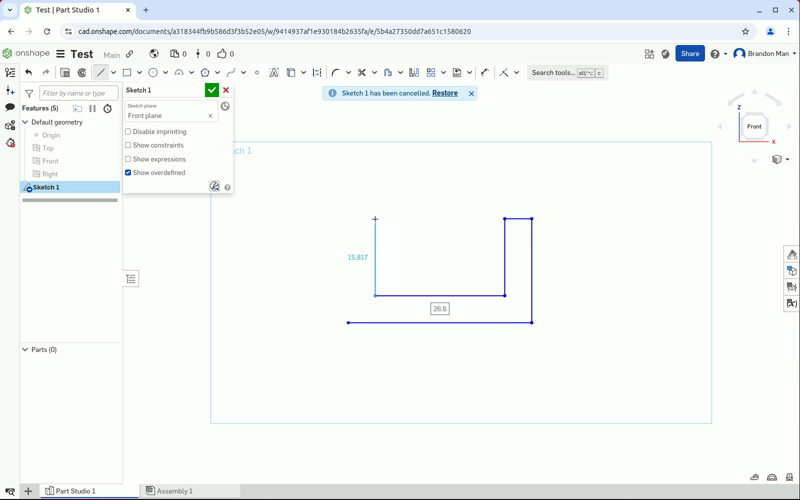
click(375, 218)
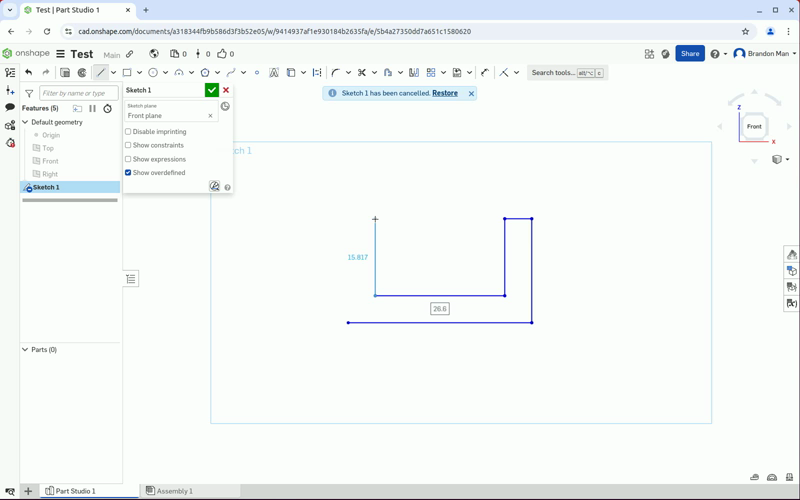
key_up(shift)
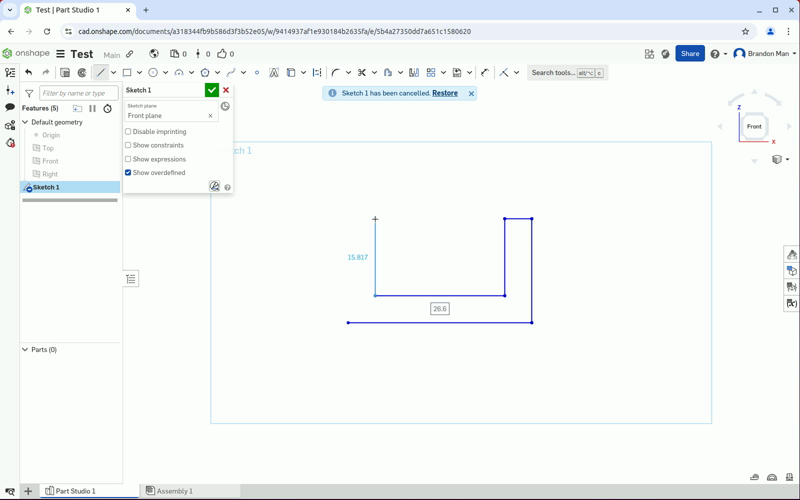
key_down(shift)
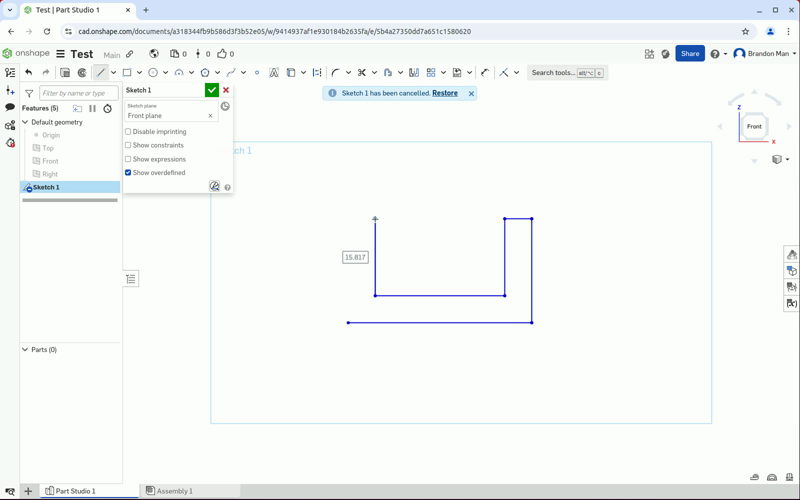
mouse_move(405, 218)
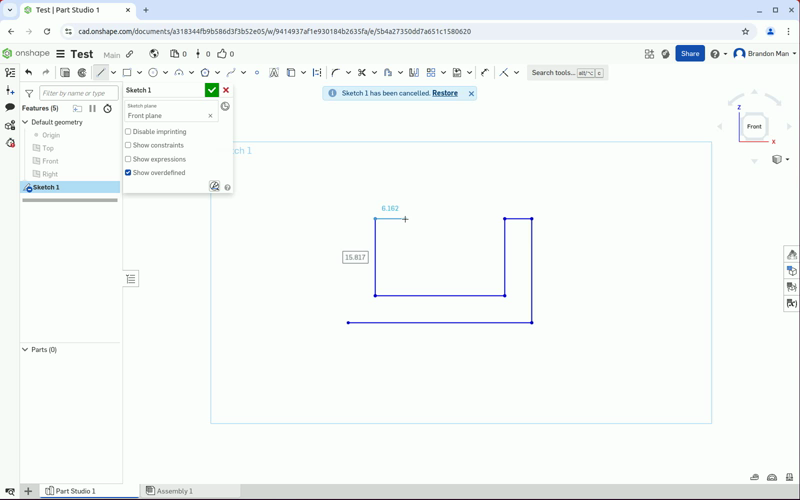
mouse_move(348, 218)
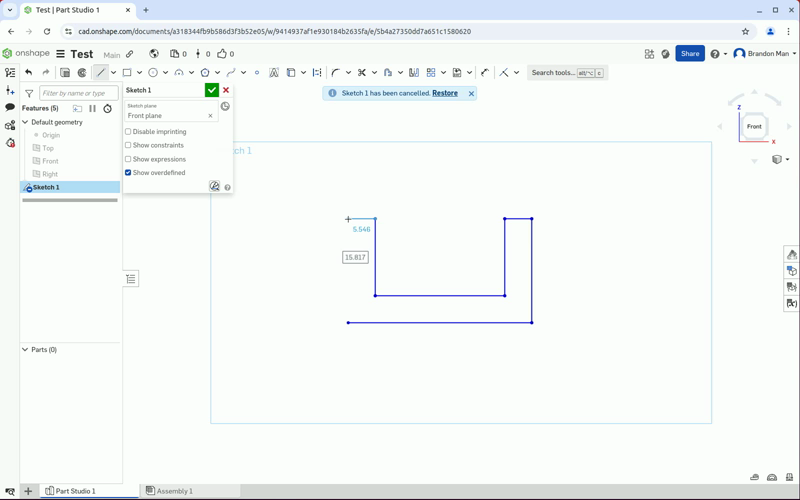
click(348, 218)
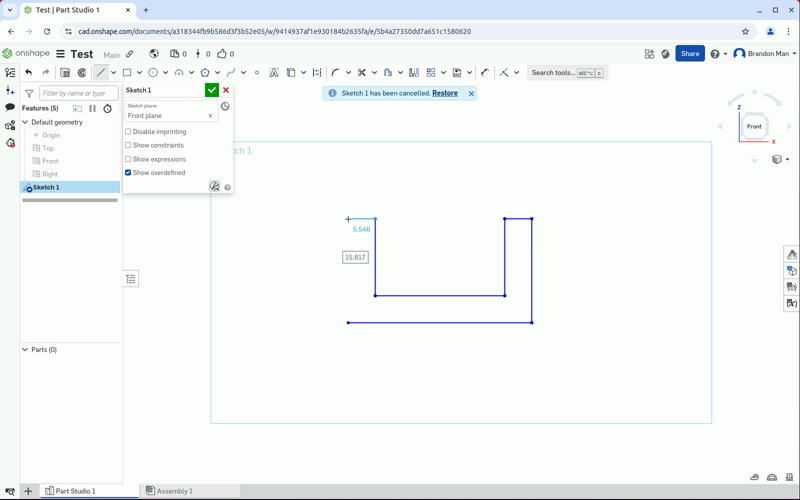
key_up(shift)
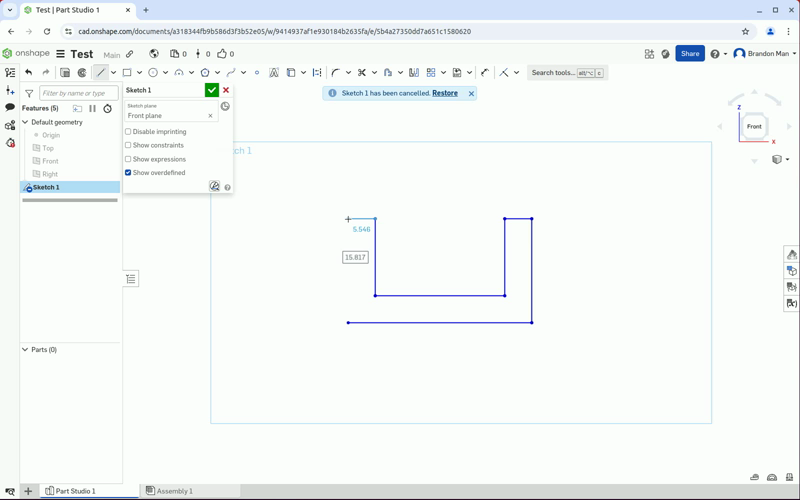
key_down(shift)
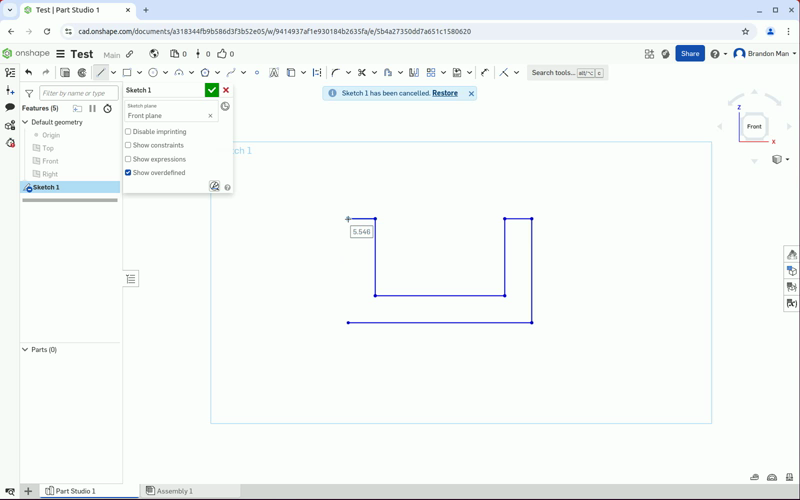
mouse_move(348, 322)
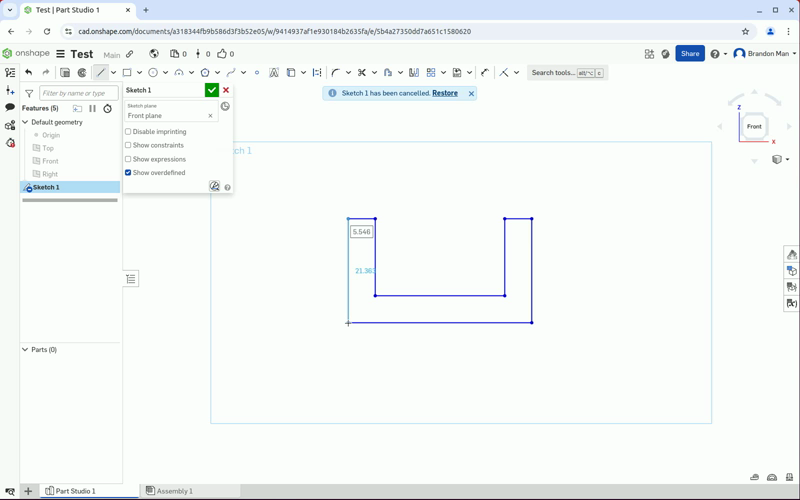
key_up(shift)
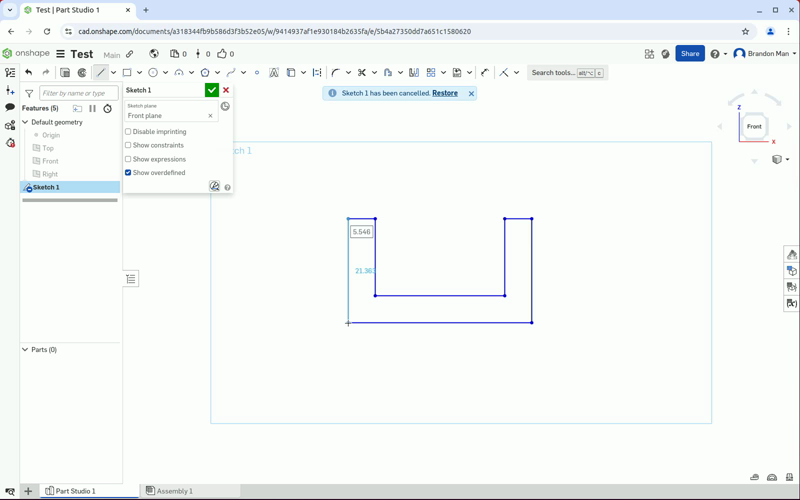
click(348, 322)
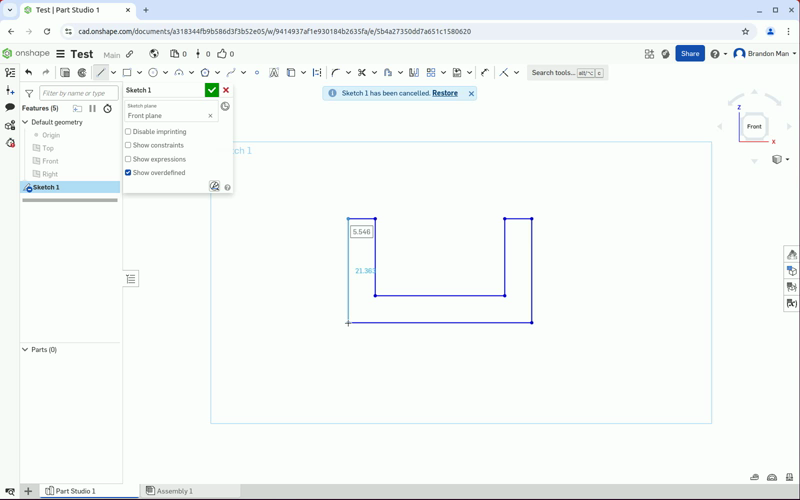
key(esc)
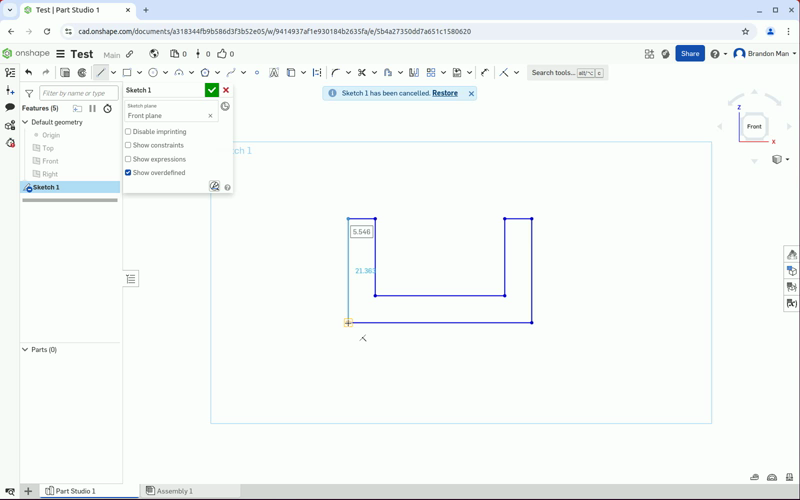
mouse_move(478, 314)
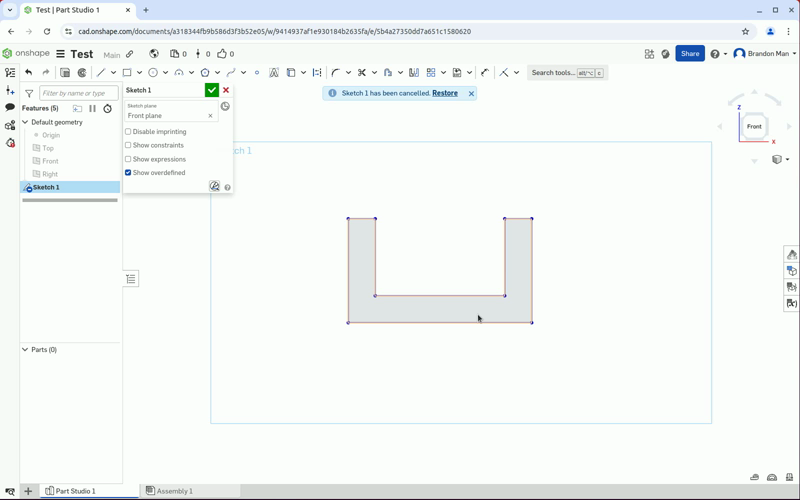
click(478, 314)
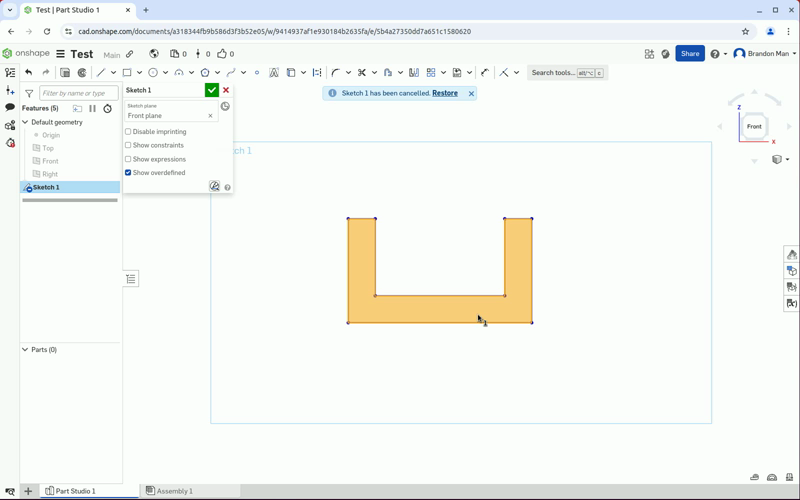
mouse_move(73, 352)
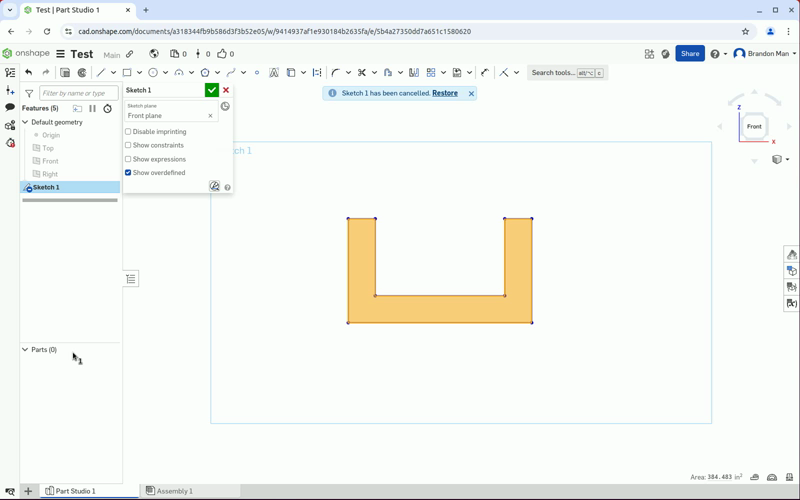
key(shift+y)
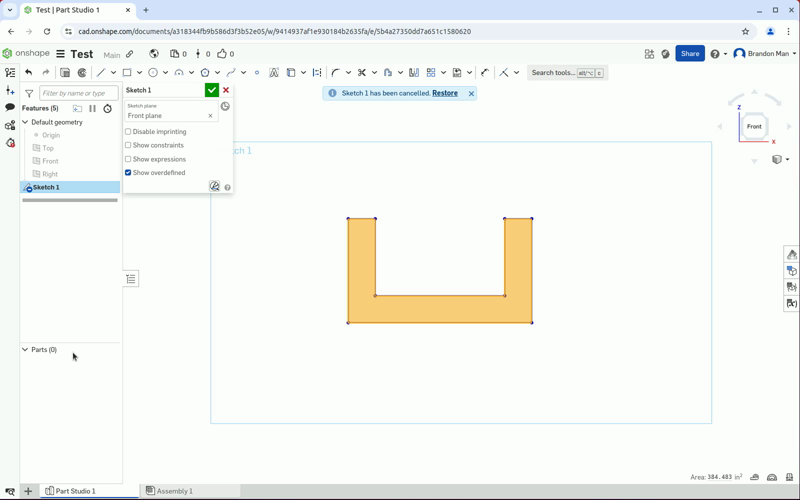
key(shift+e)
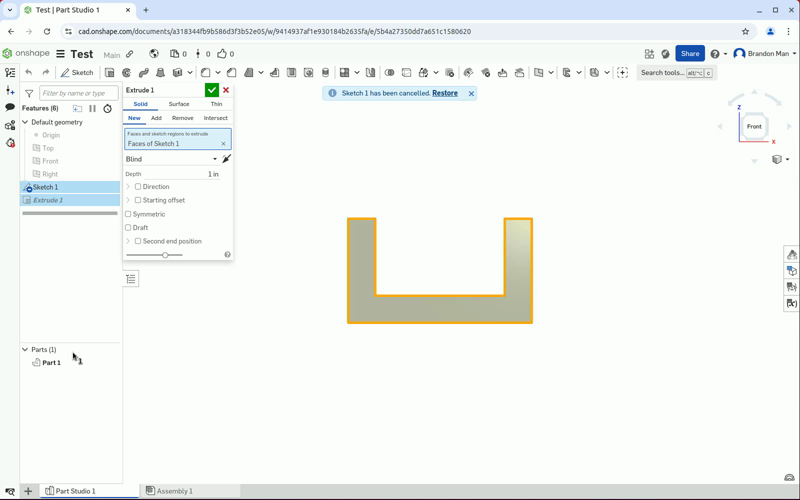
mouse_move(143, 106)
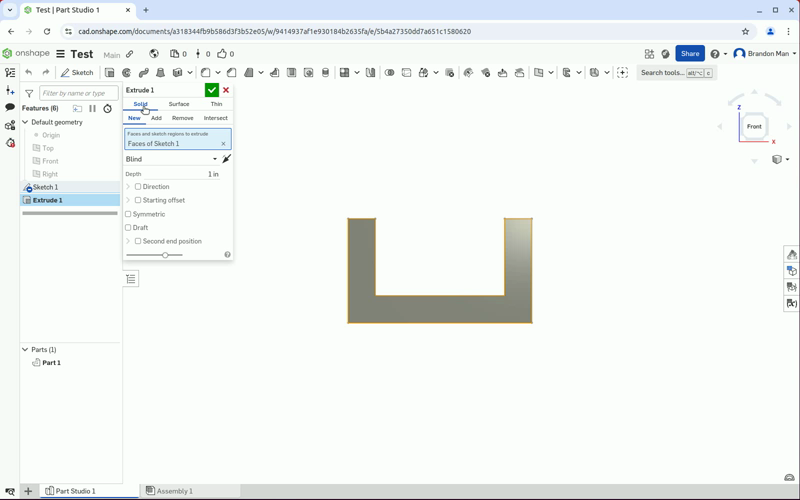
click(143, 106)
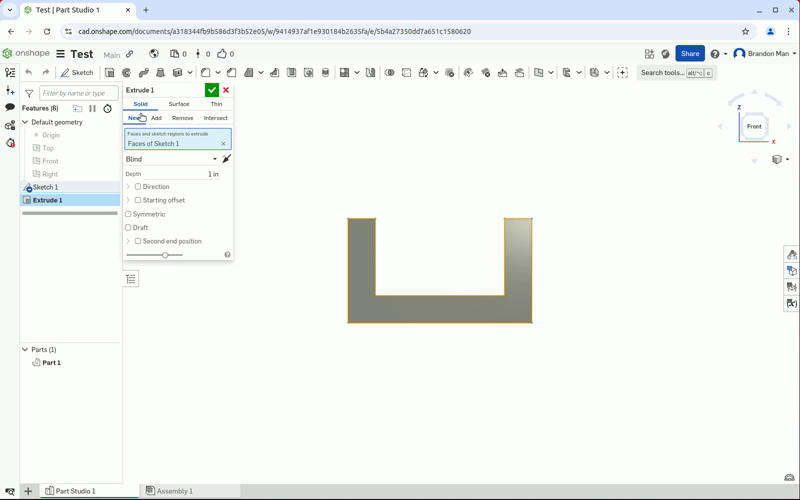
mouse_move(137, 120)
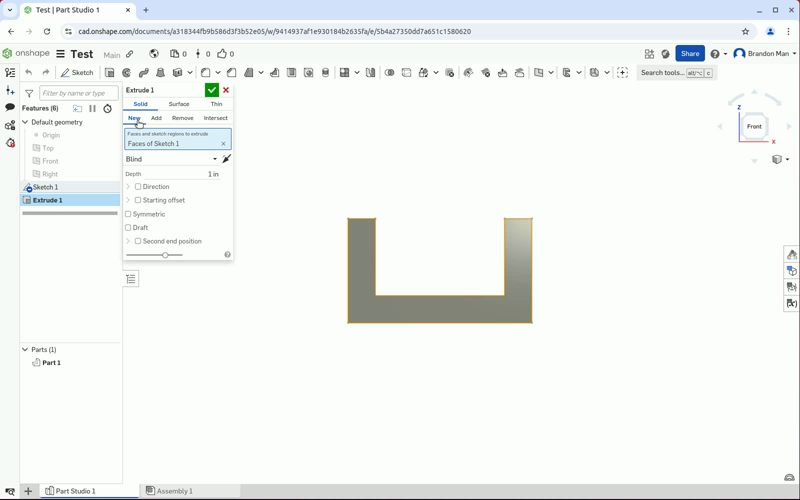
click(137, 120)
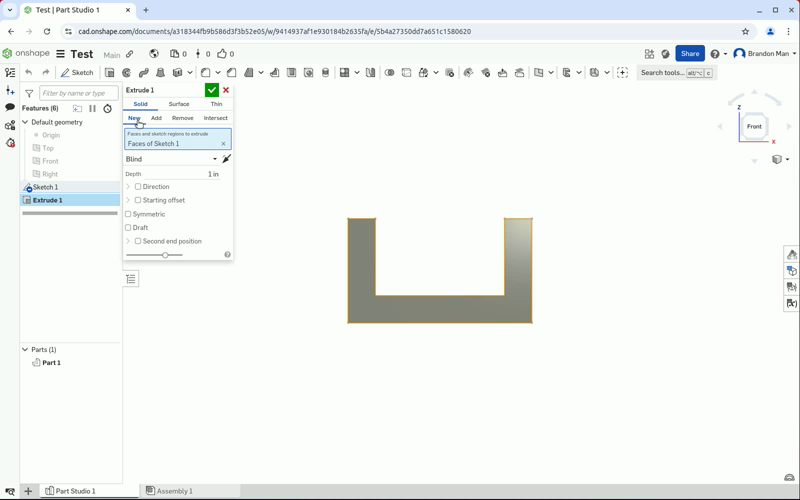
key(tab, 4)
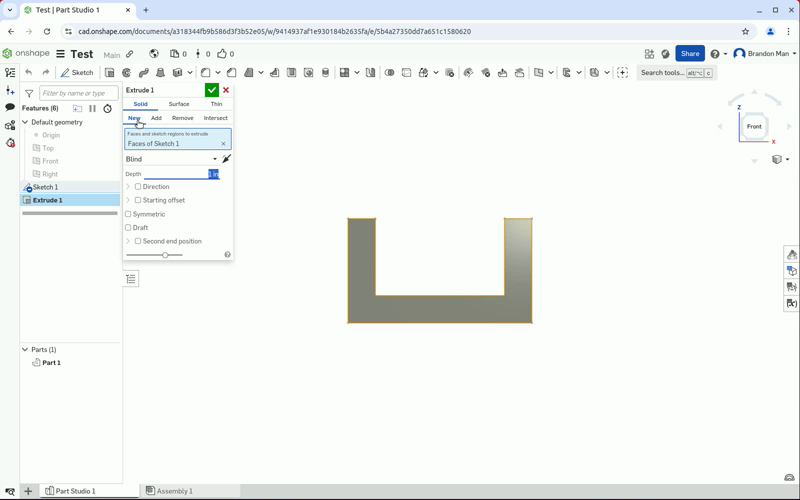
text(21.423)
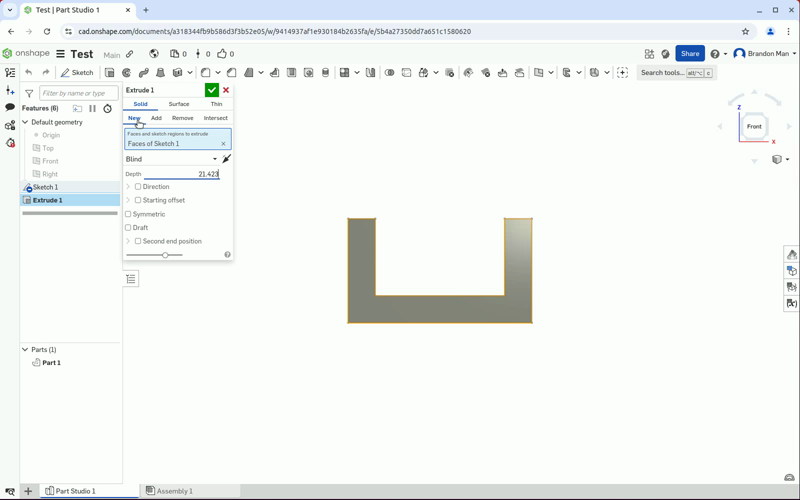
key(enter)
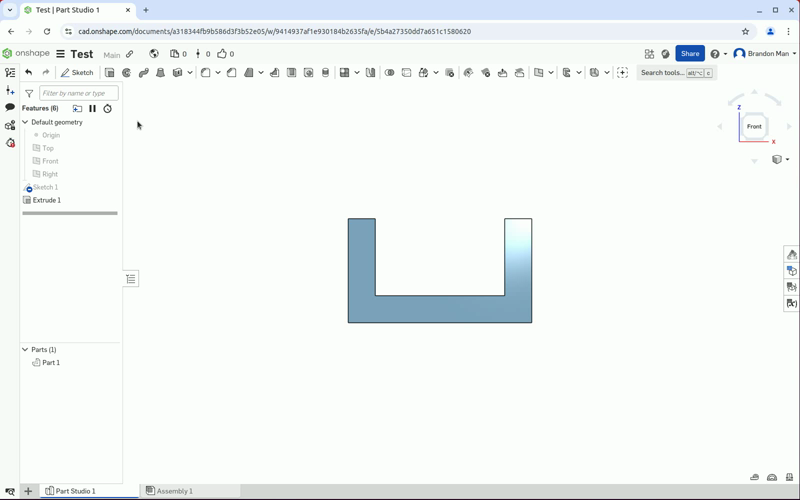
key(shift+h)
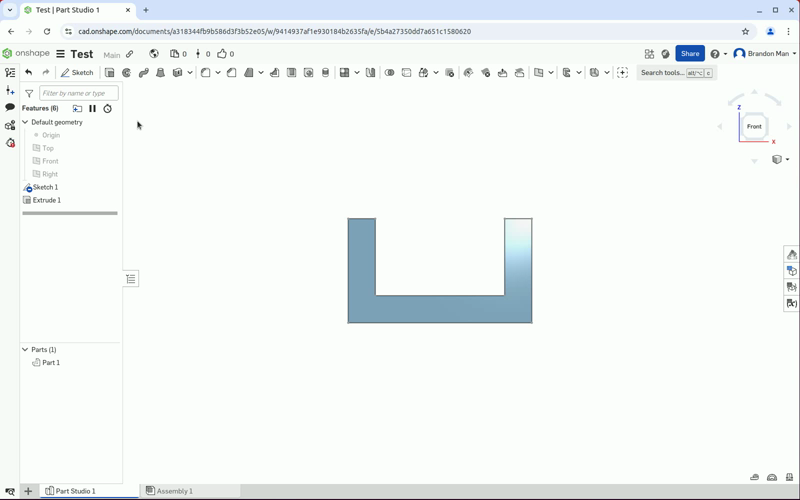
key(shift+h)
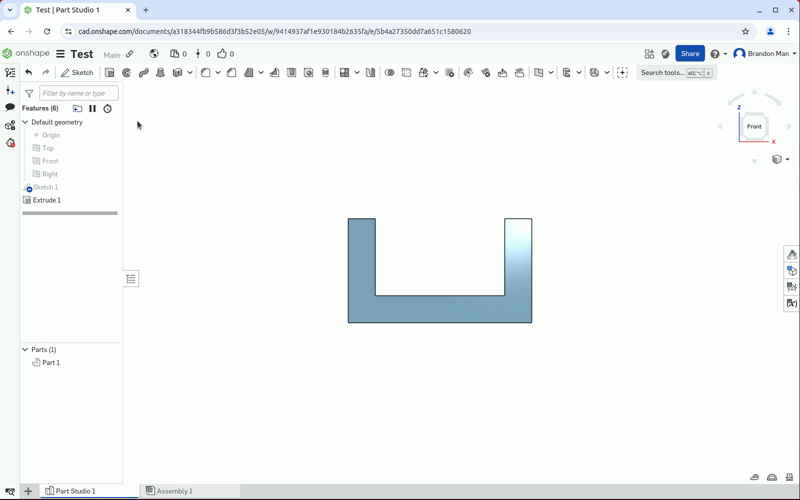
mouse_move(73, 189)
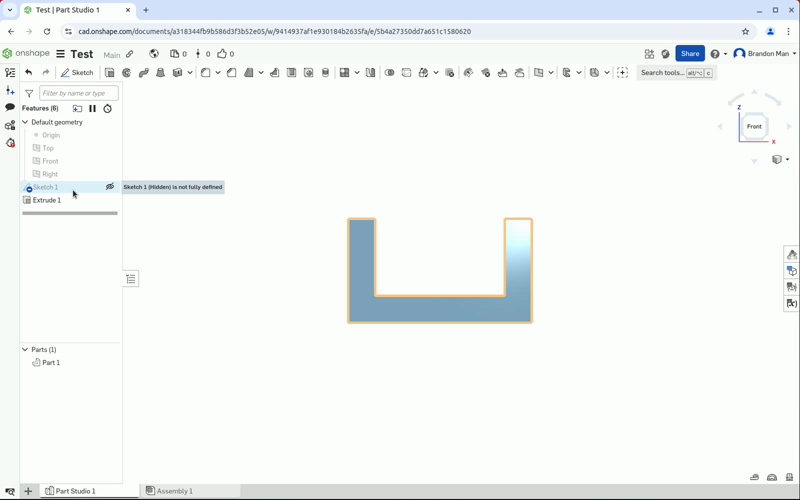
click(73, 189)
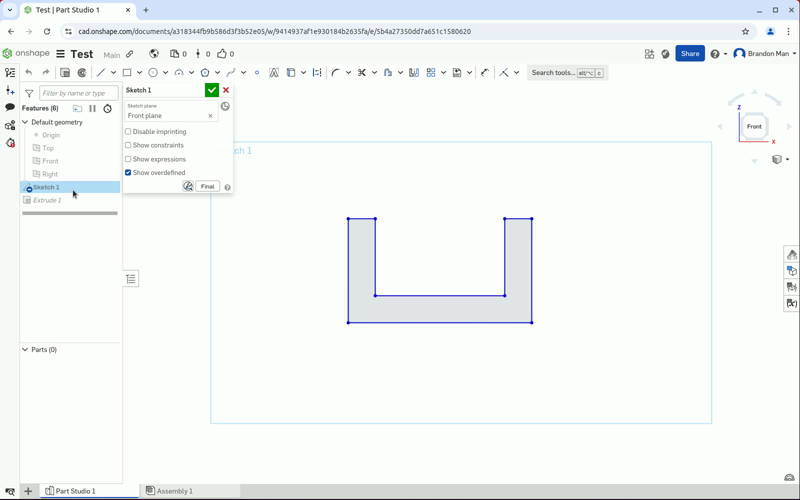
mouse_move(229, 92)
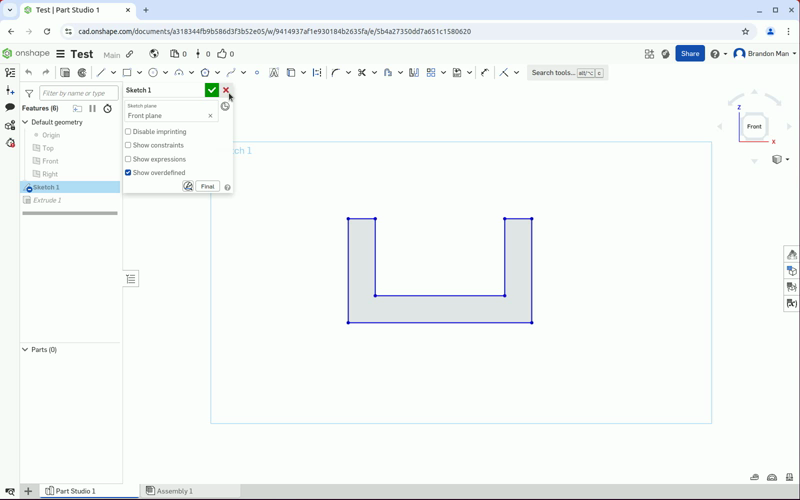
click(229, 92)
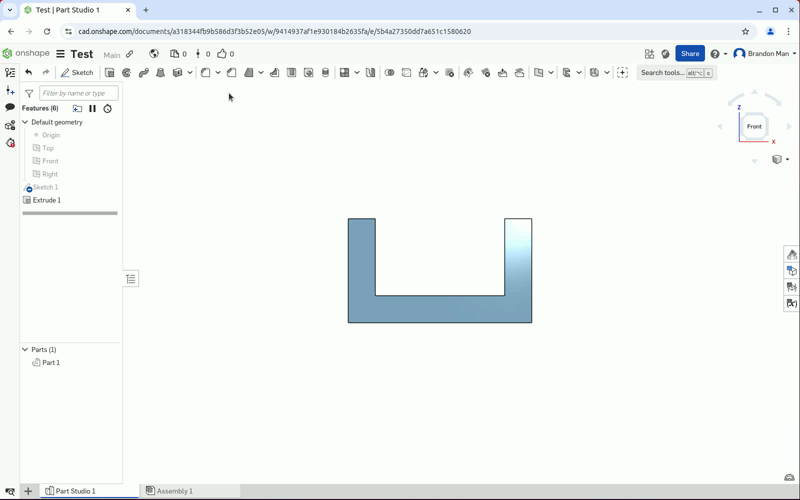
mouse_move(73, 352)
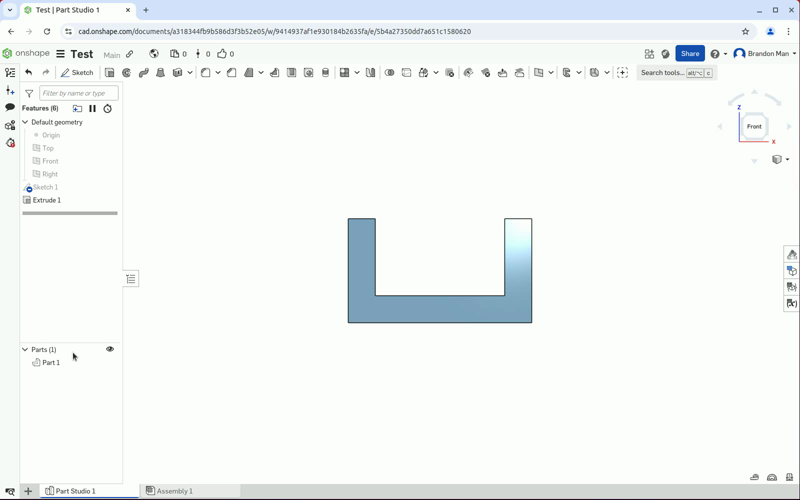
key(y)
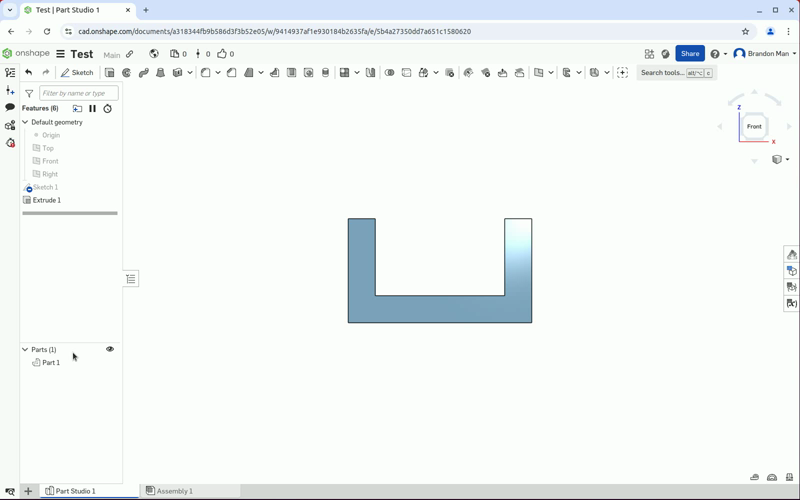
key(shift+p)
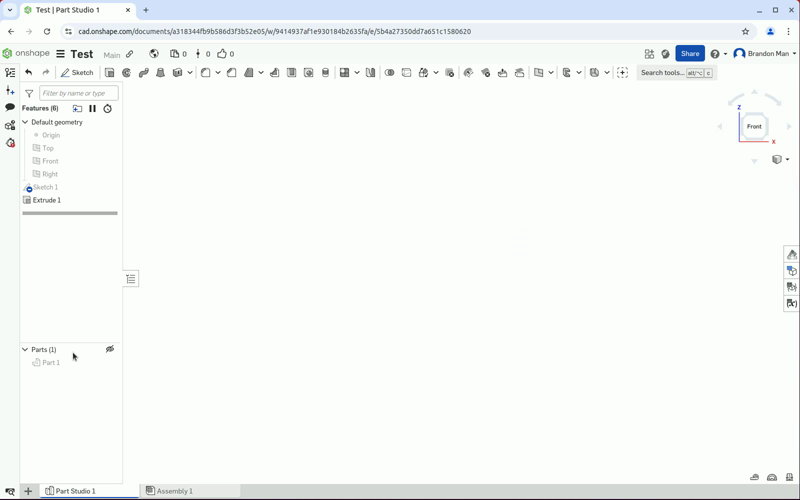
key(space)
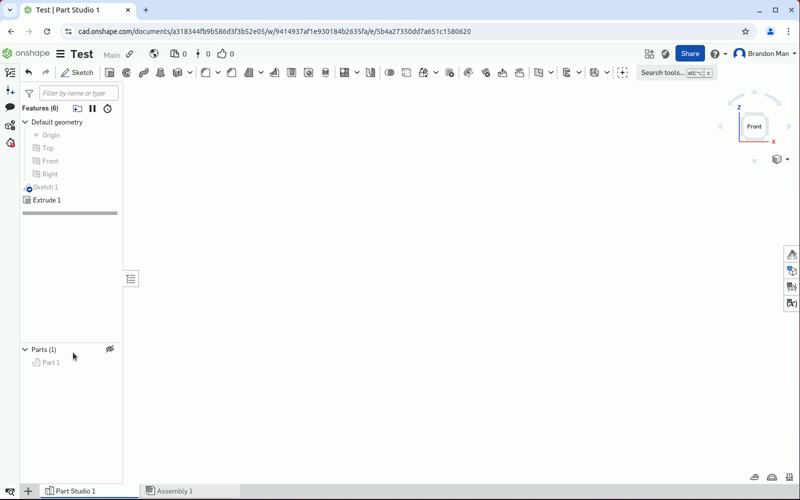
key_down(shift)
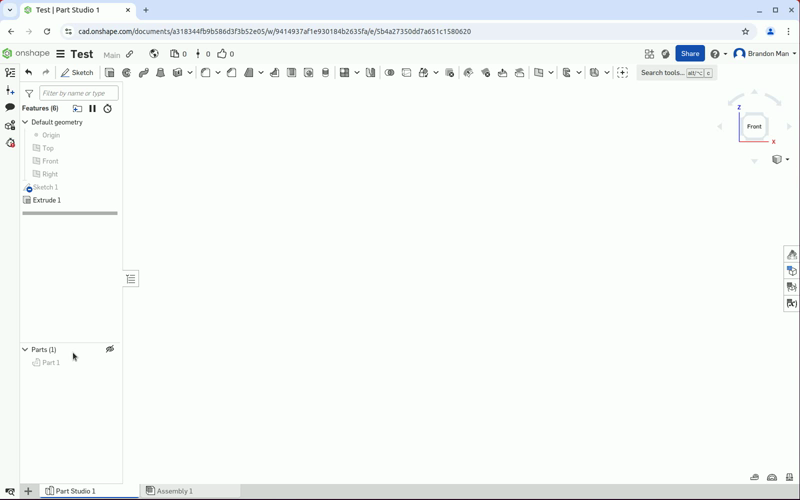
key(left)
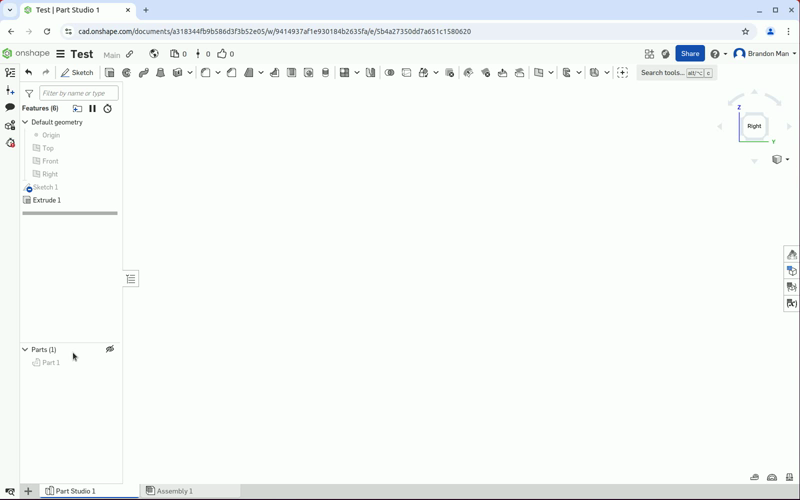
key_up(shift)
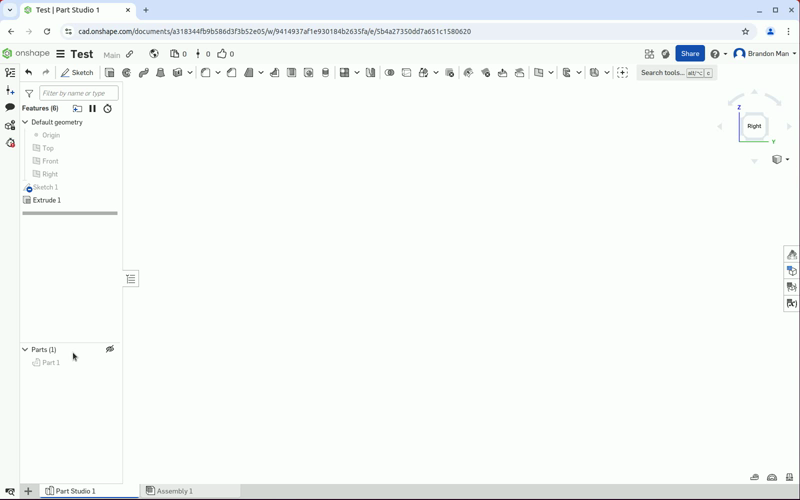
mouse_move(73, 352)
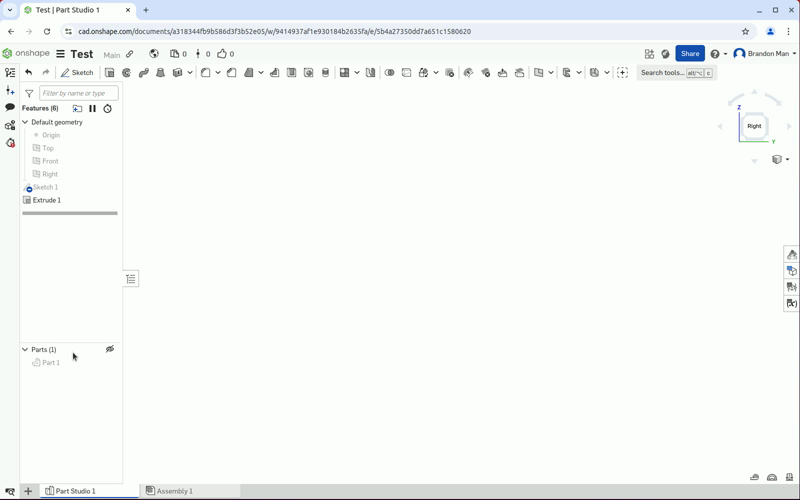
key(shift+y)
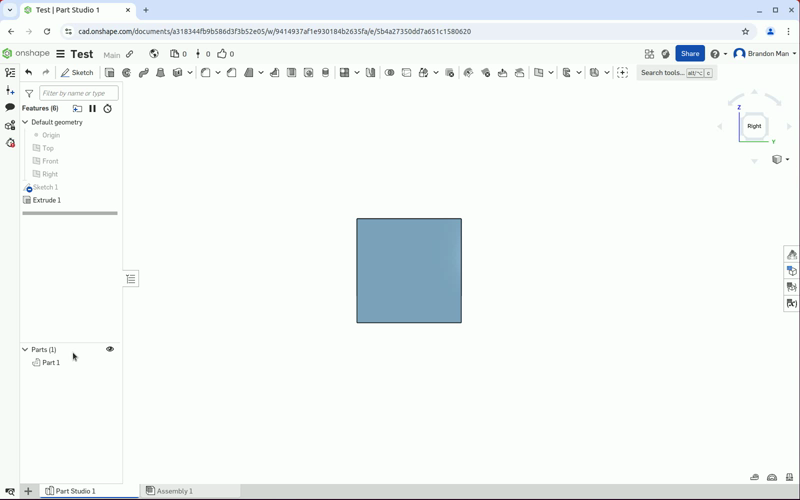
mouse_move(541, 75)
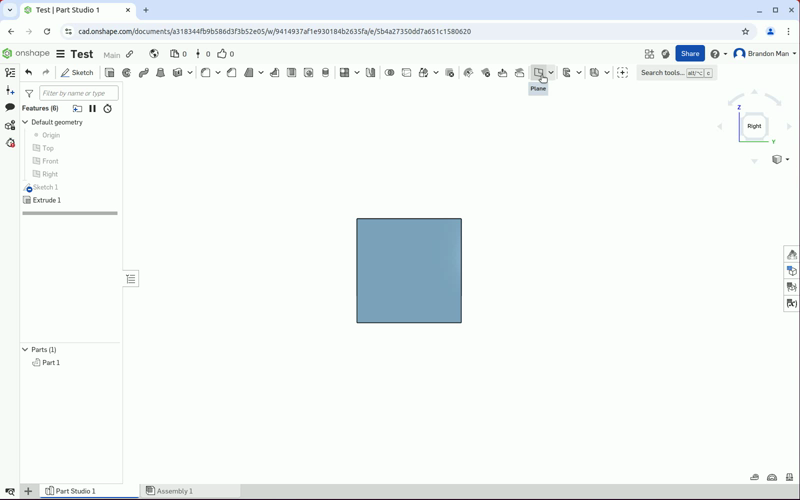
click(541, 75)
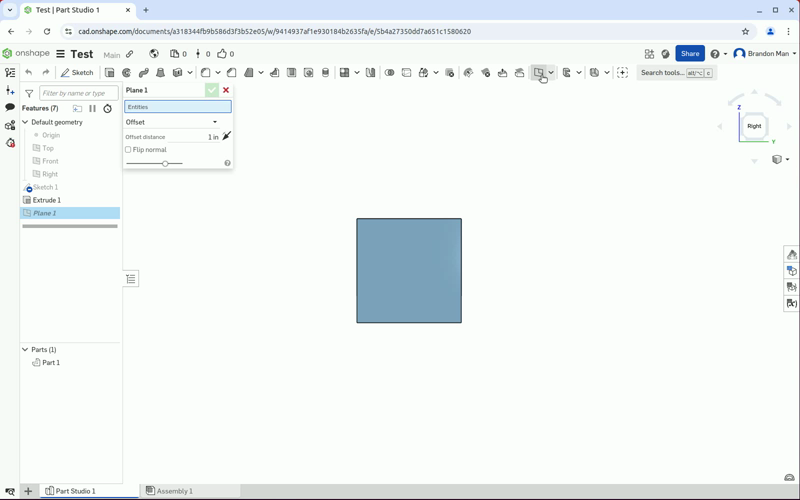
mouse_move(73, 176)
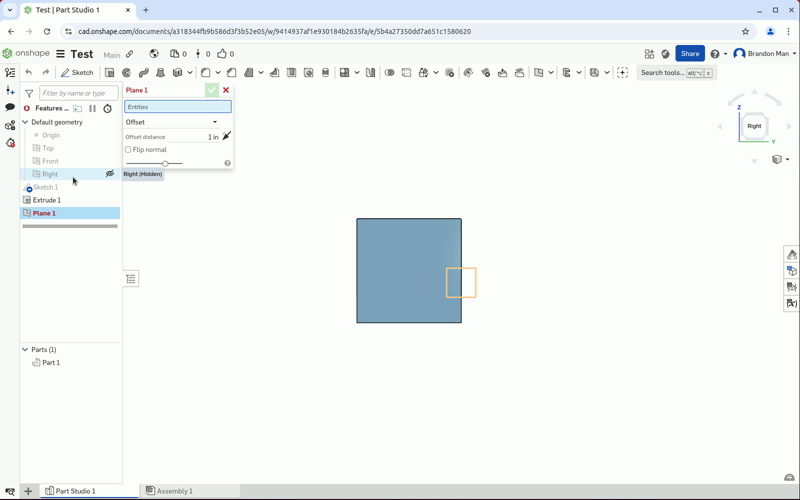
click(73, 176)
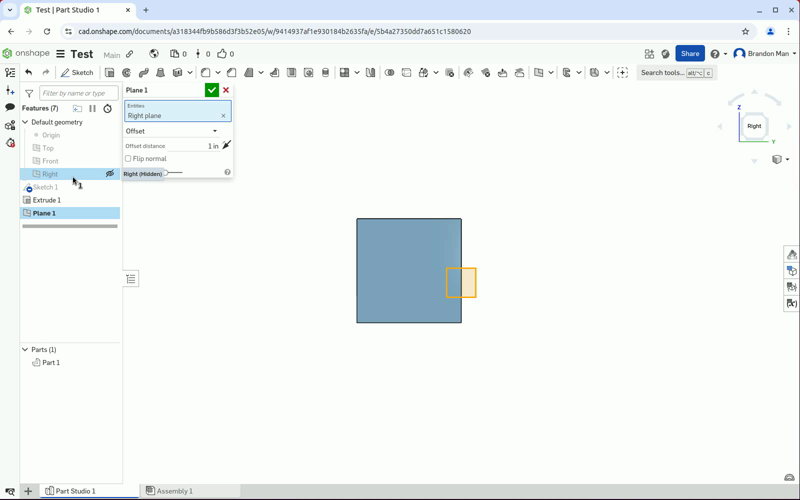
key(tab, 2)
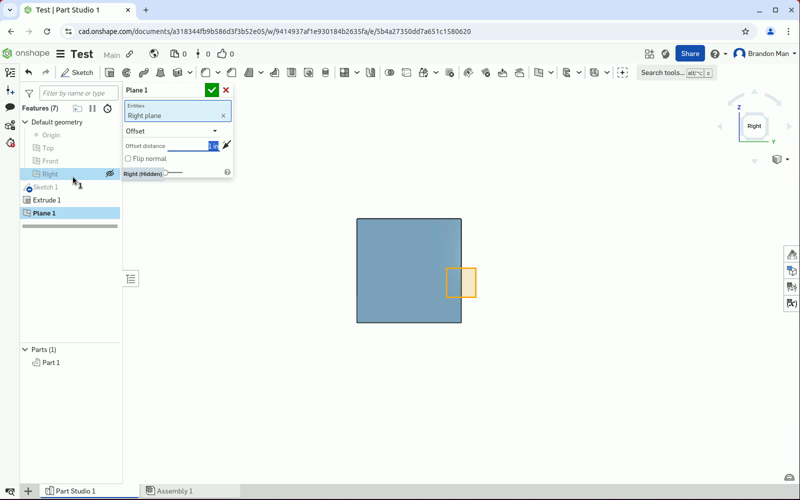
text(14.697)
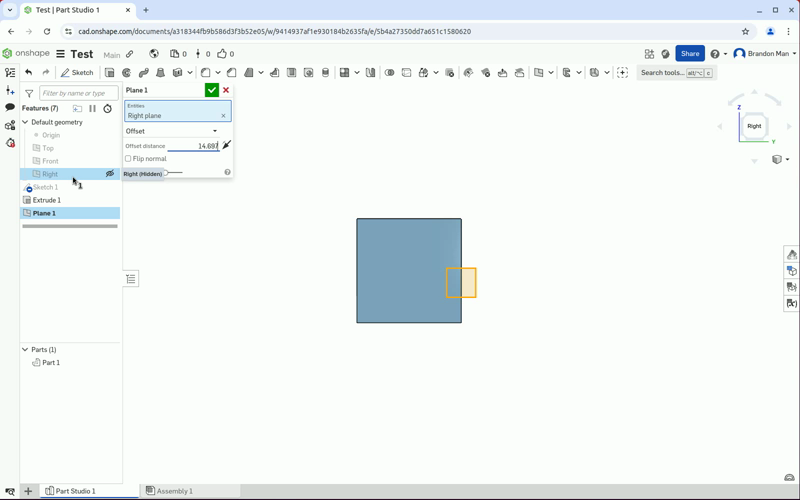
key(enter, 2)
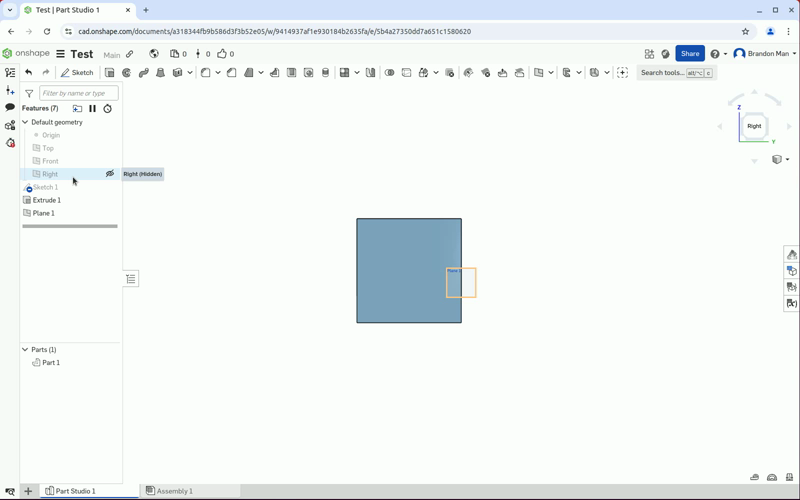
key(shift+s)
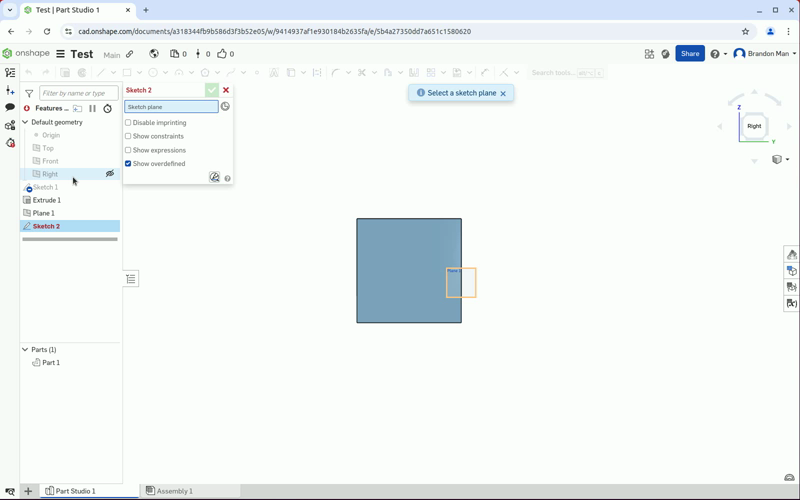
mouse_move(73, 215)
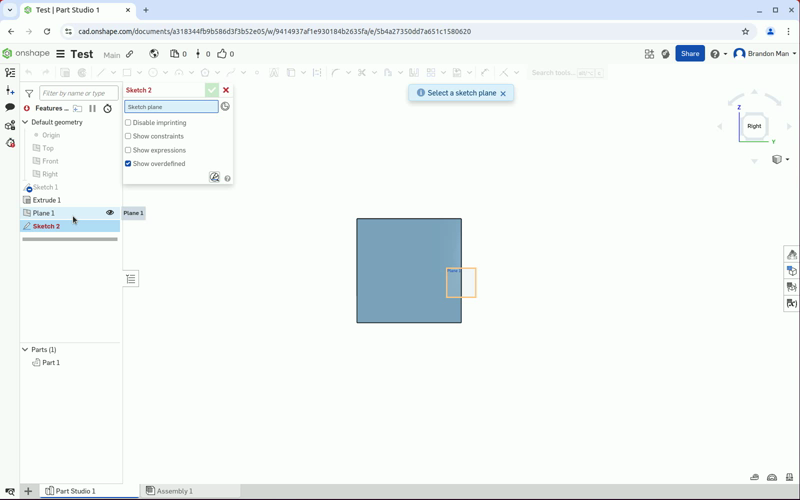
click(73, 215)
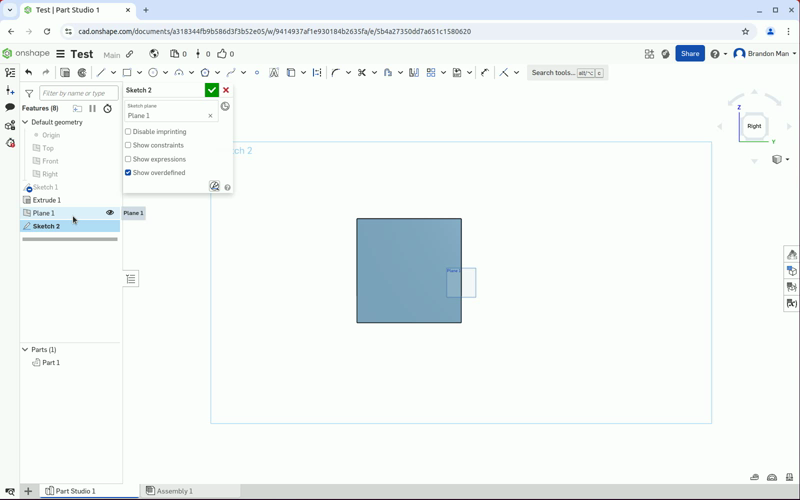
mouse_move(73, 352)
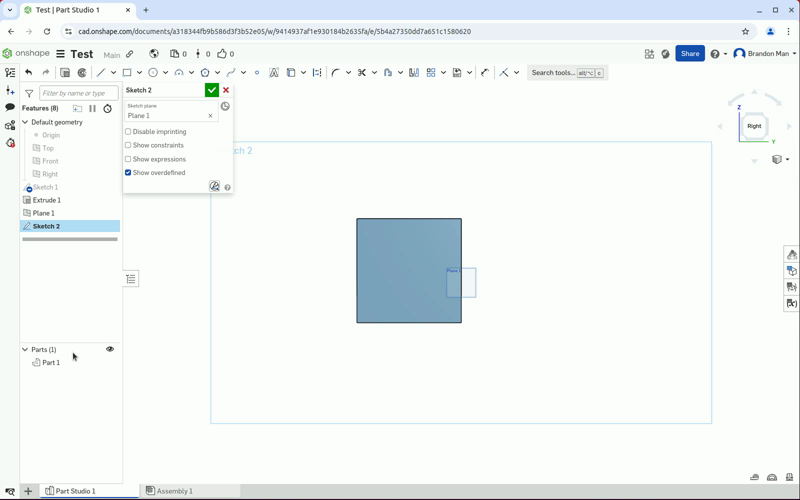
key(y)
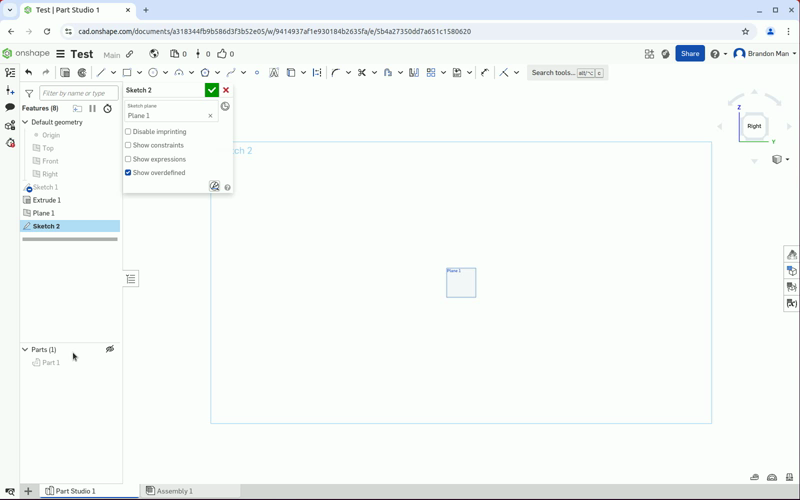
key(l)
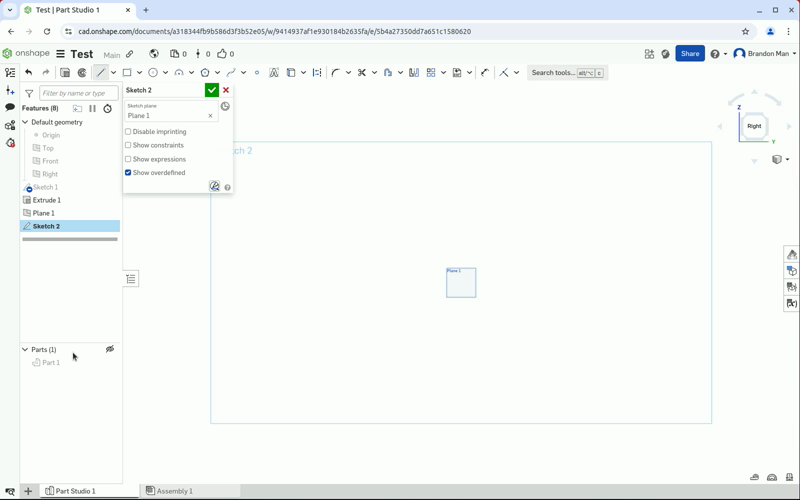
key_down(shift)
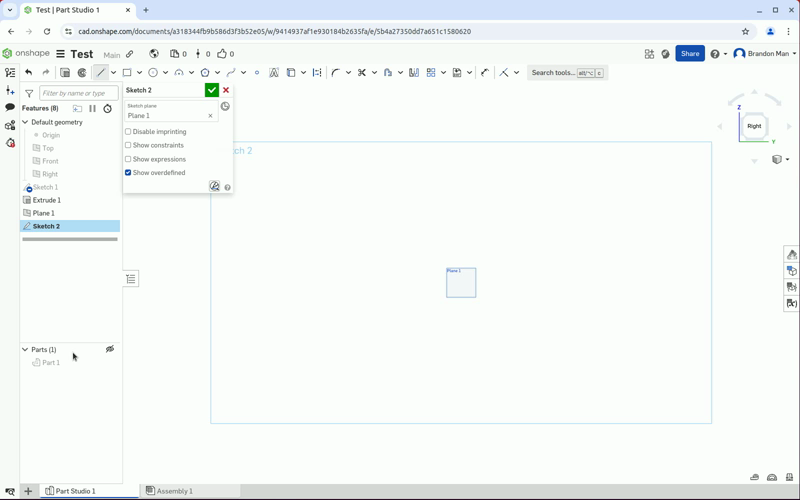
mouse_move(382, 284)
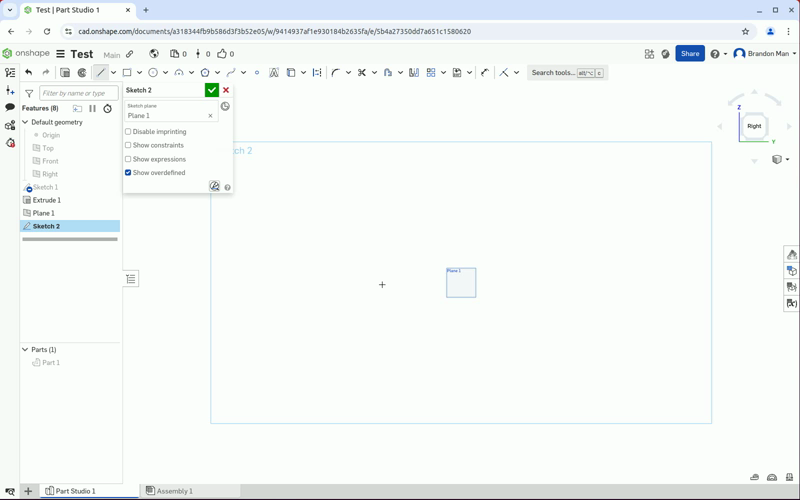
click(382, 284)
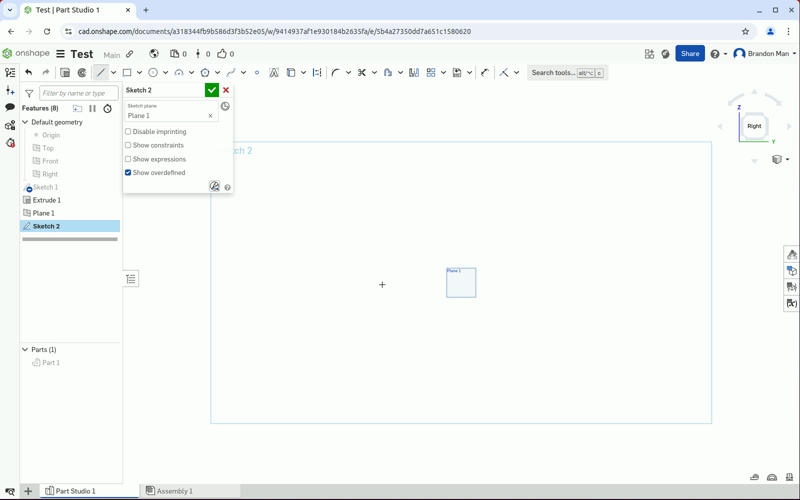
key_up(shift)
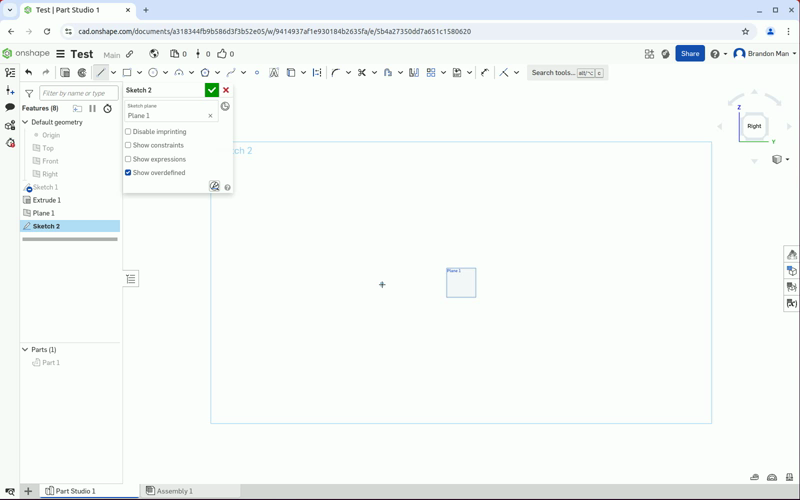
key_down(shift)
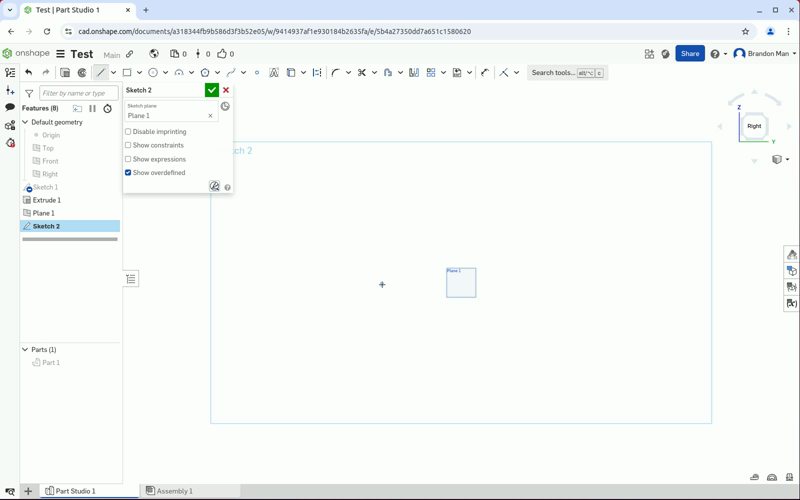
mouse_move(412, 284)
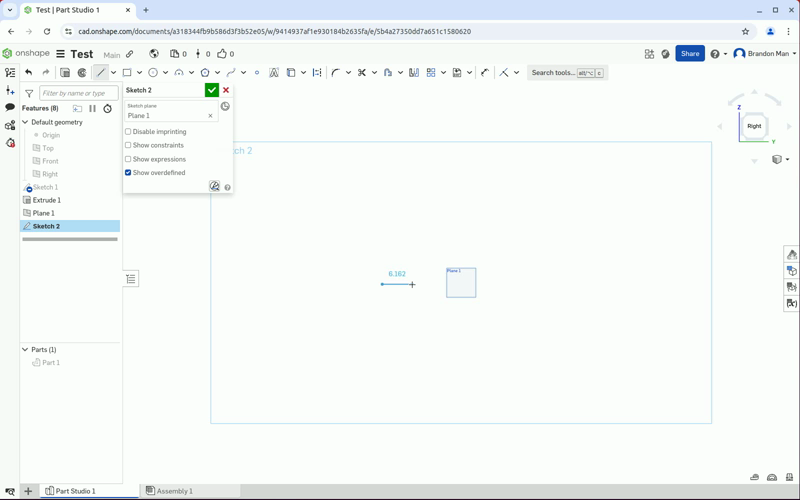
mouse_move(412, 284)
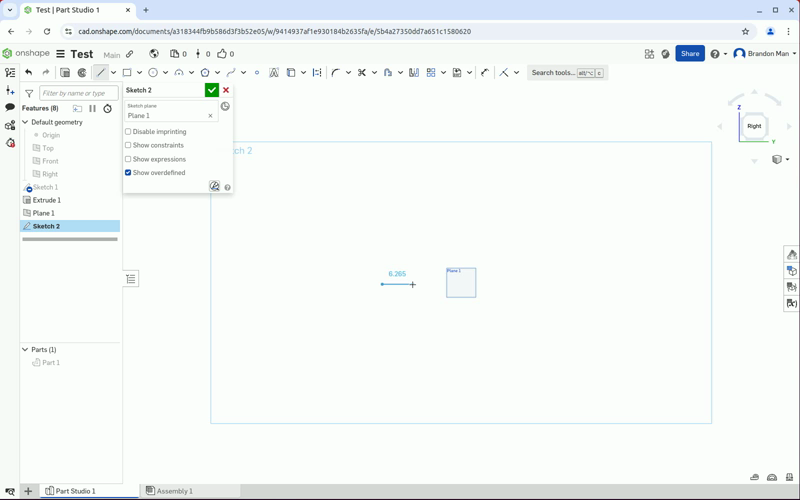
click(412, 284)
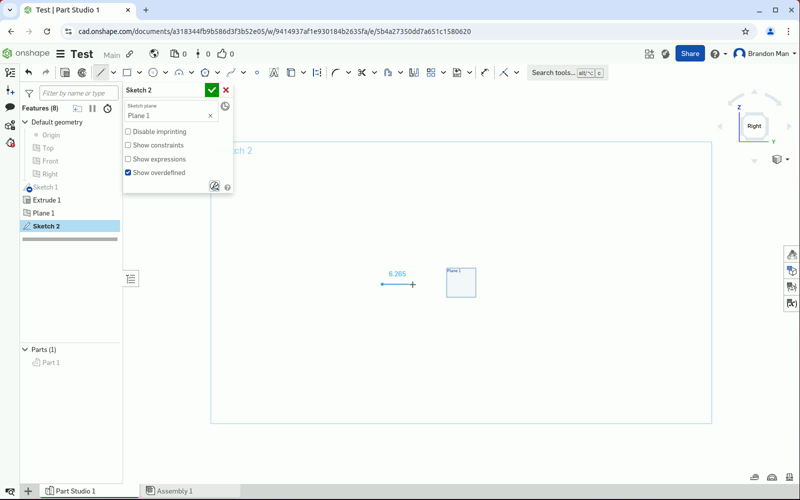
key_up(shift)
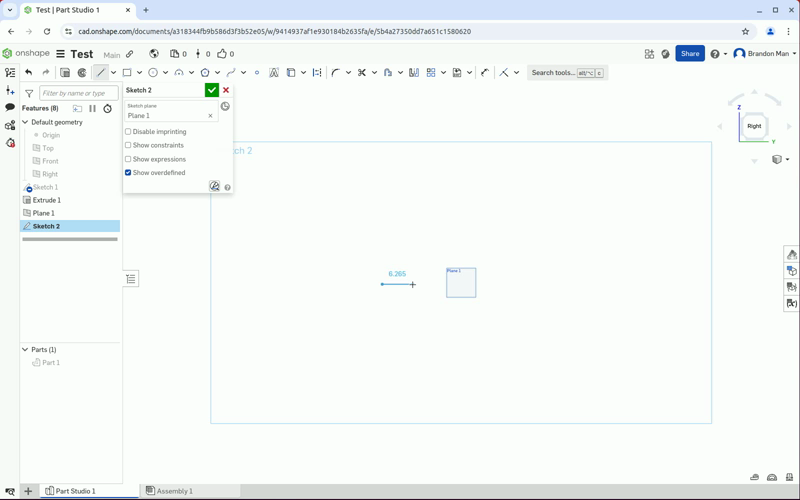
key_down(shift)
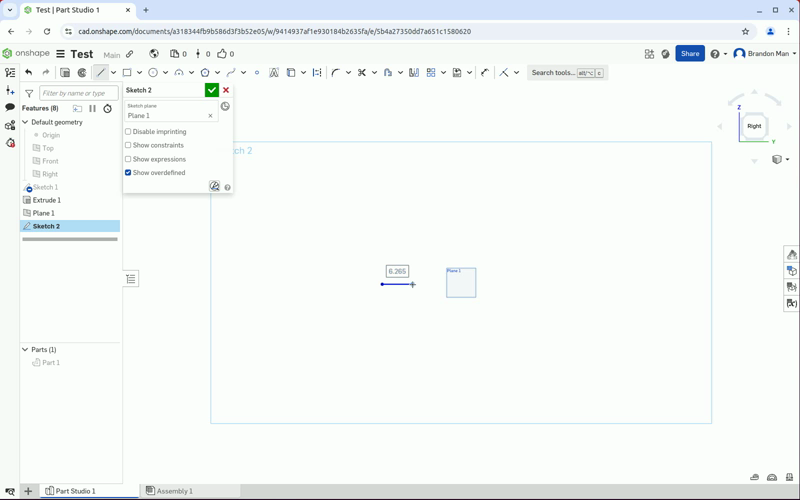
mouse_move(442, 284)
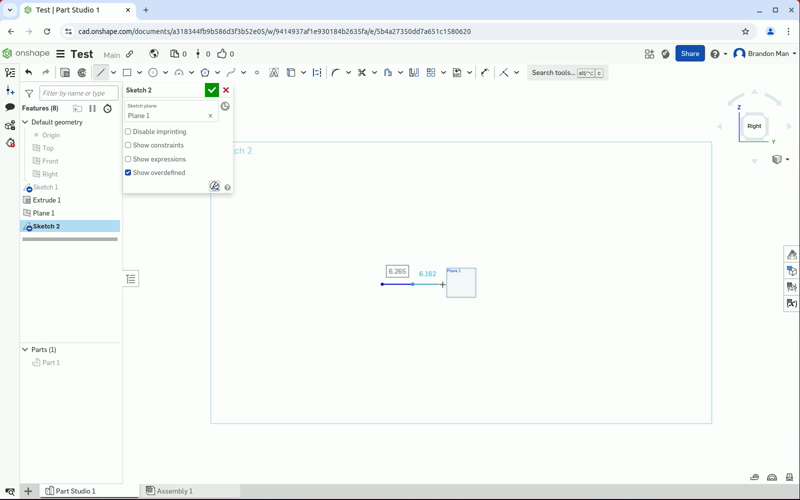
mouse_move(435, 284)
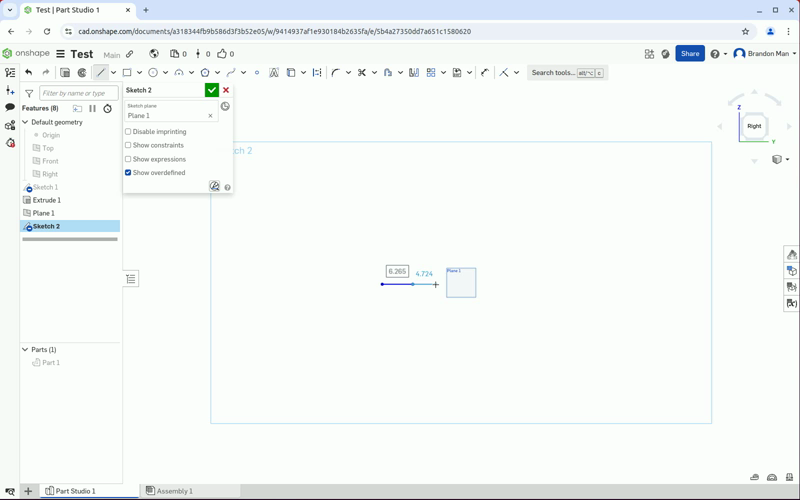
click(435, 284)
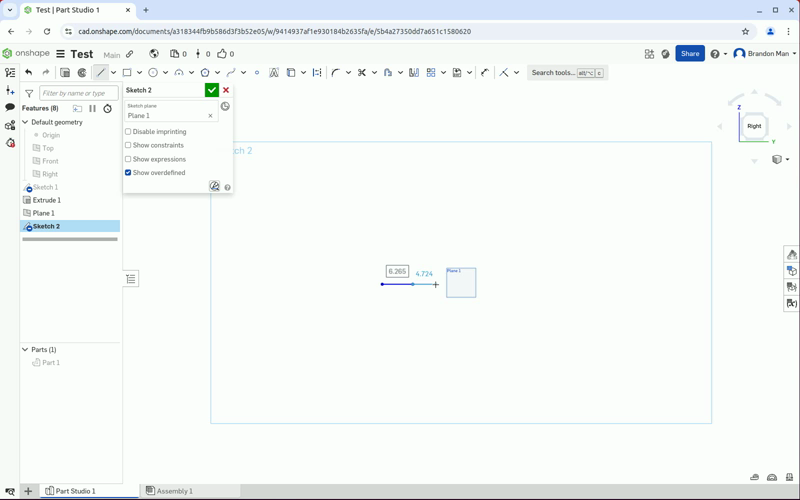
key_up(shift)
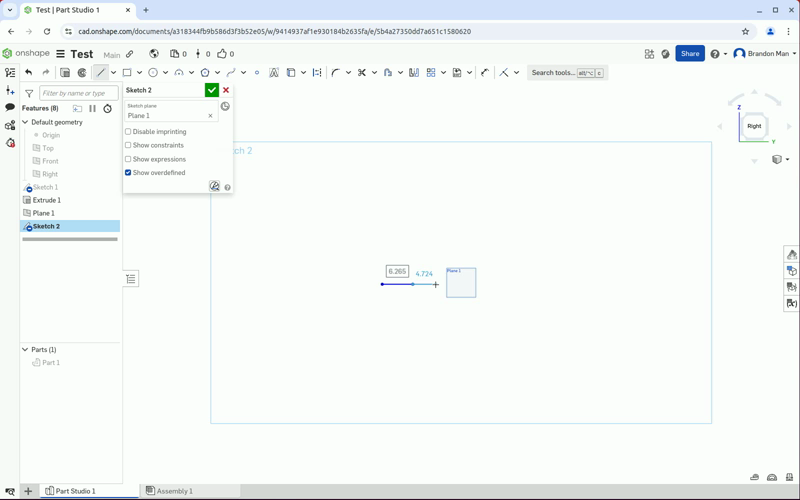
key_down(shift)
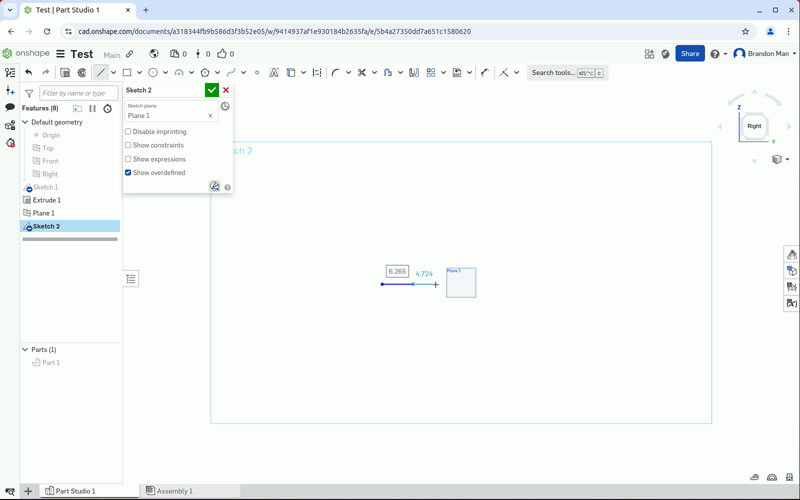
mouse_move(465, 284)
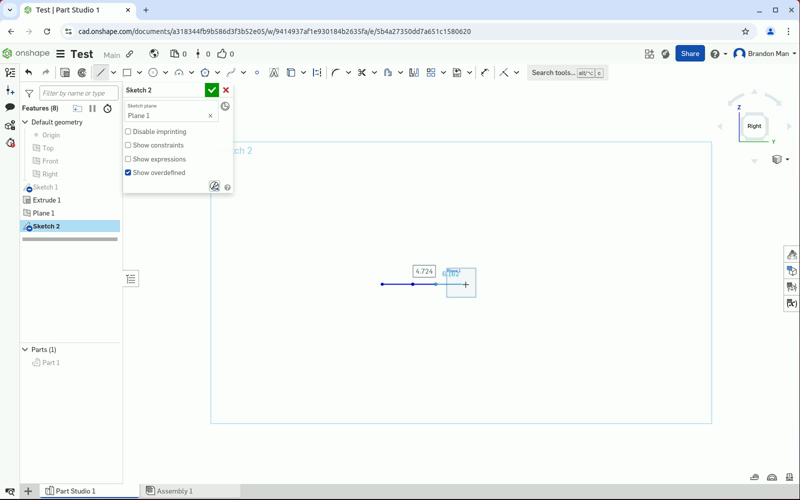
mouse_move(435, 230)
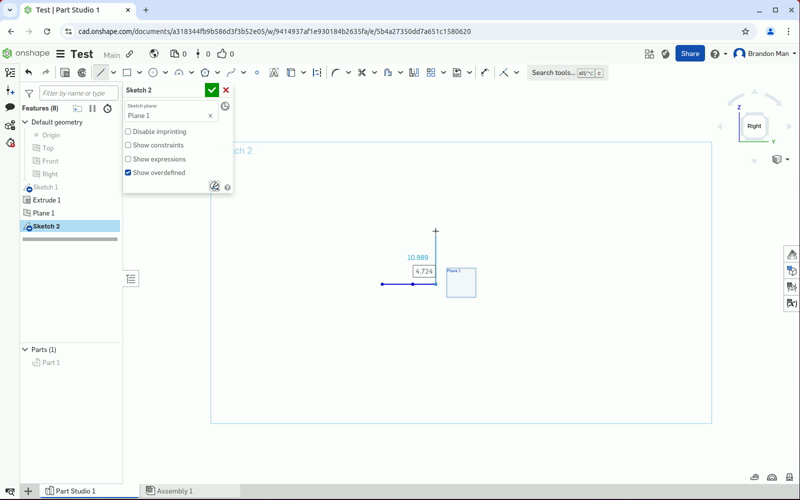
click(435, 230)
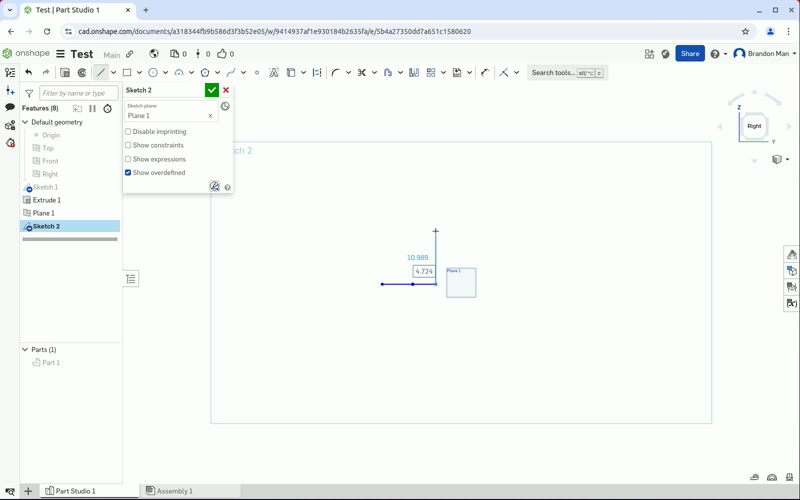
key_up(shift)
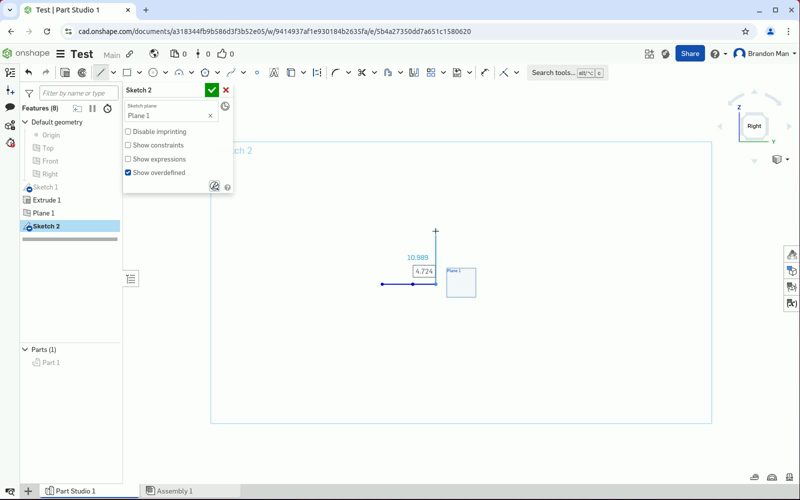
key_down(shift)
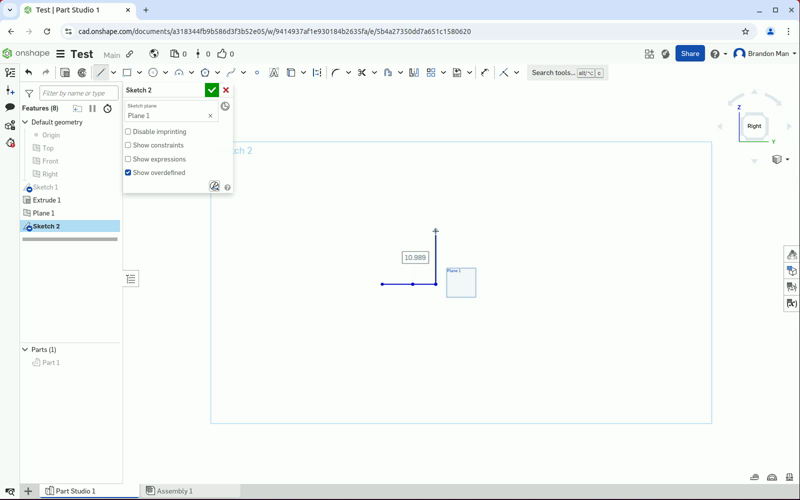
mouse_move(465, 230)
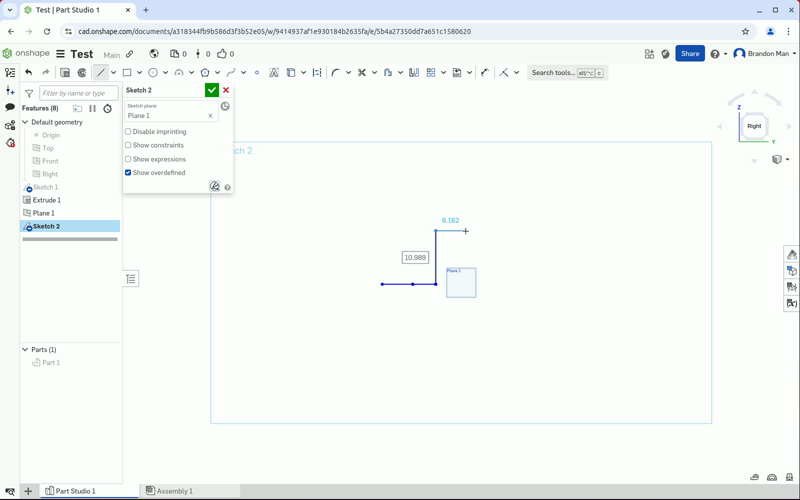
mouse_move(382, 230)
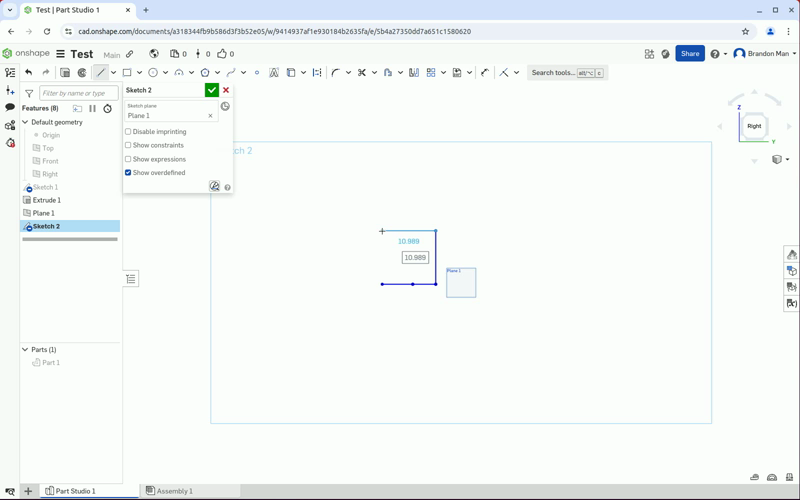
click(382, 230)
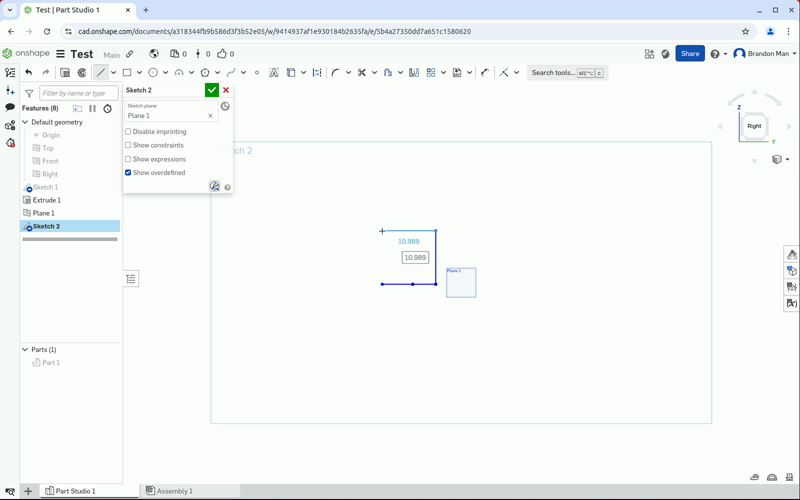
key_up(shift)
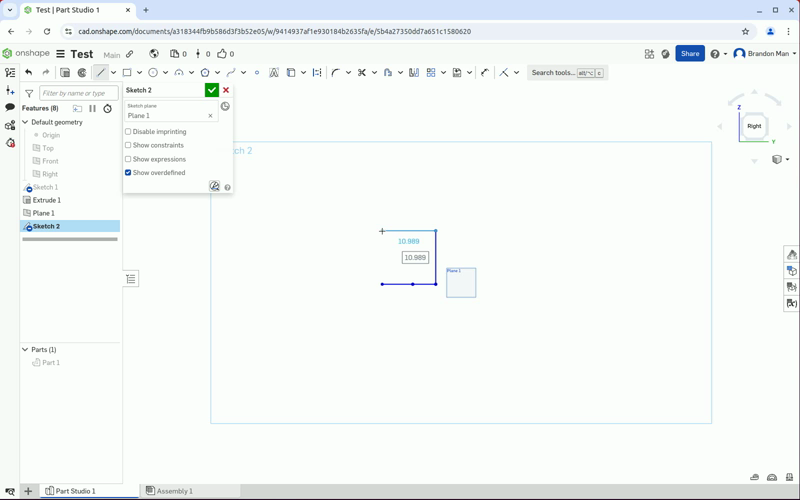
key_down(shift)
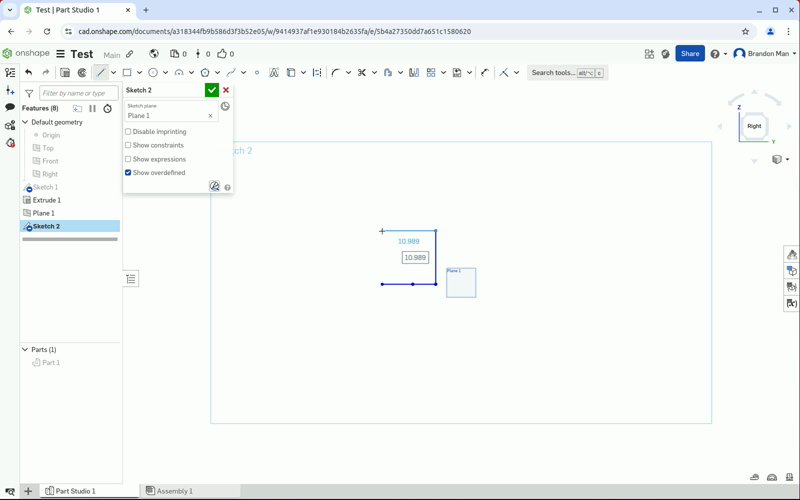
mouse_move(412, 230)
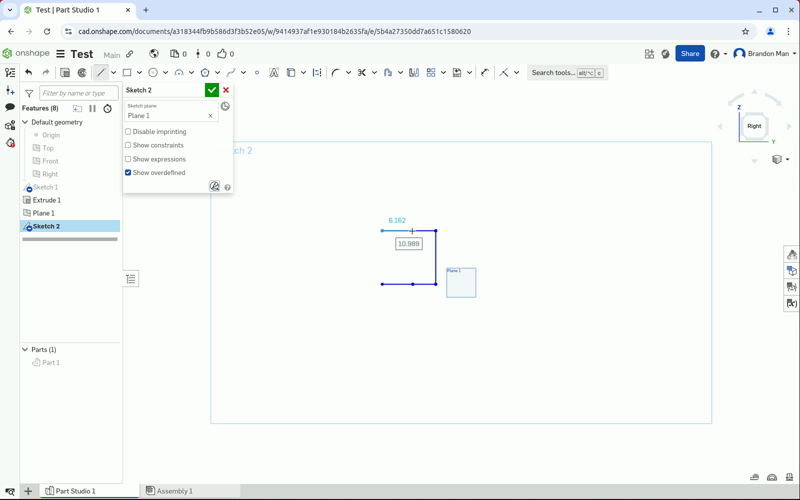
mouse_move(382, 255)
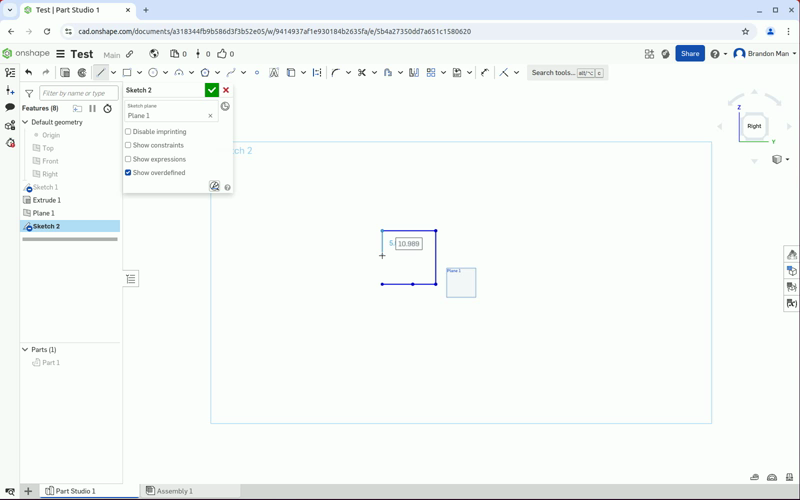
click(382, 255)
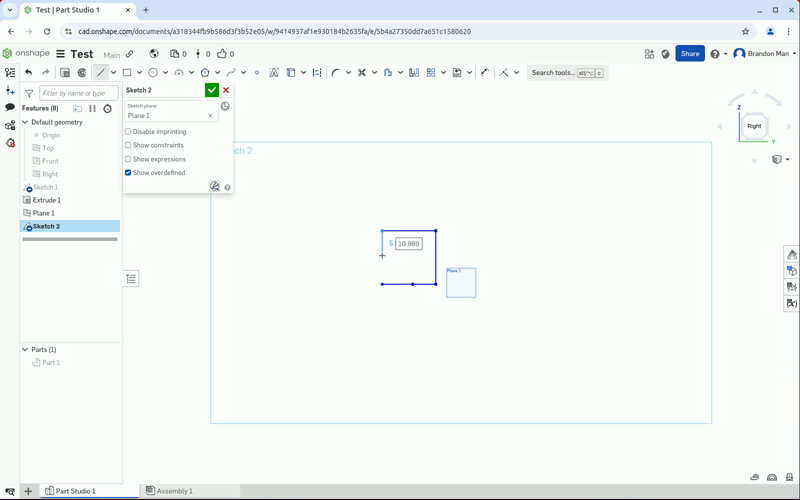
key_up(shift)
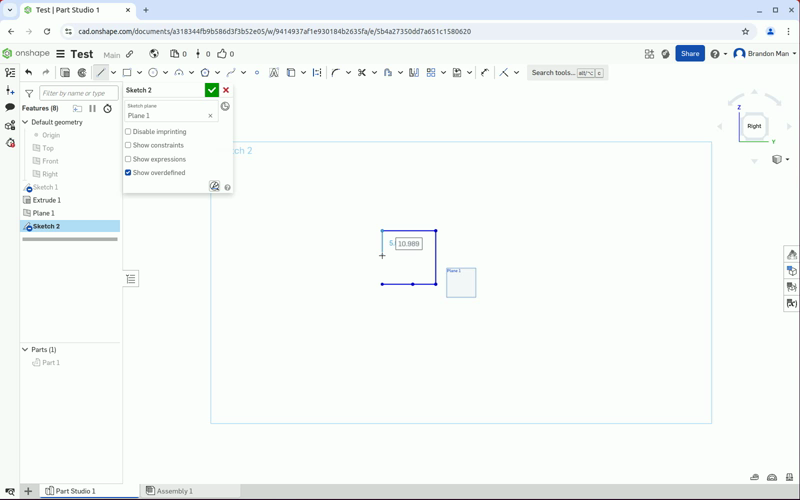
mouse_move(412, 255)
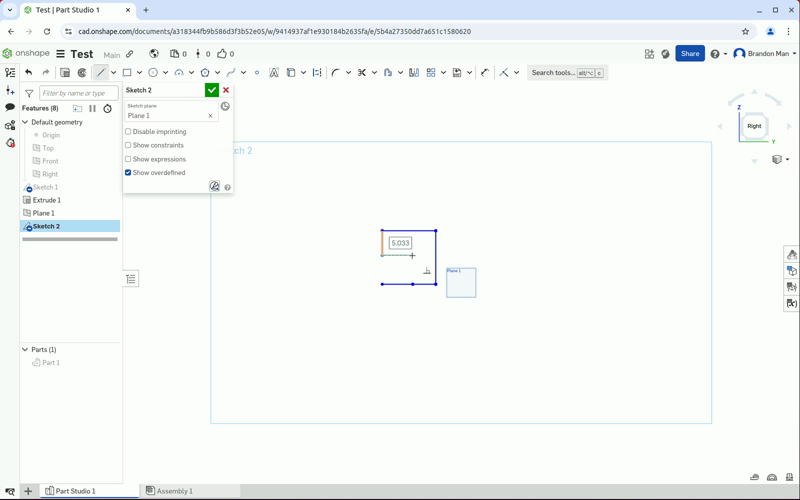
key_down(shift)
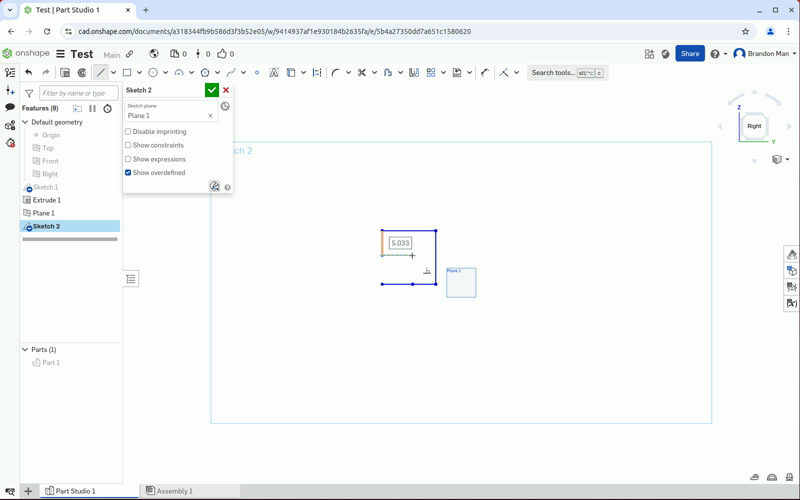
mouse_move(382, 284)
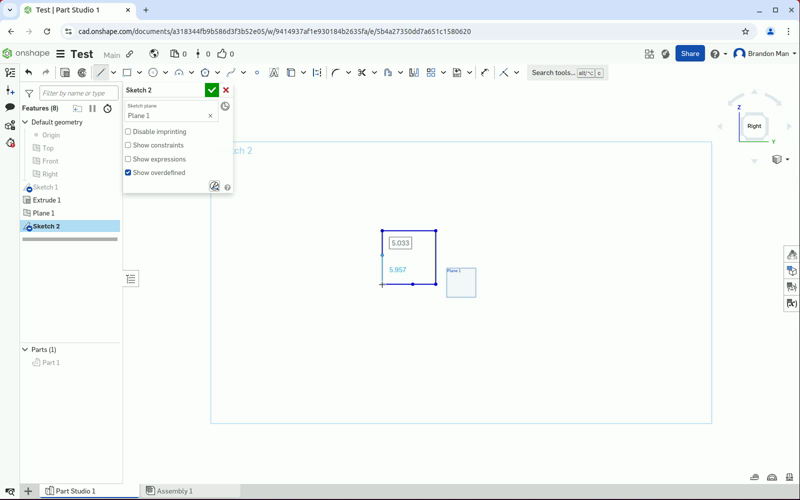
key_up(shift)
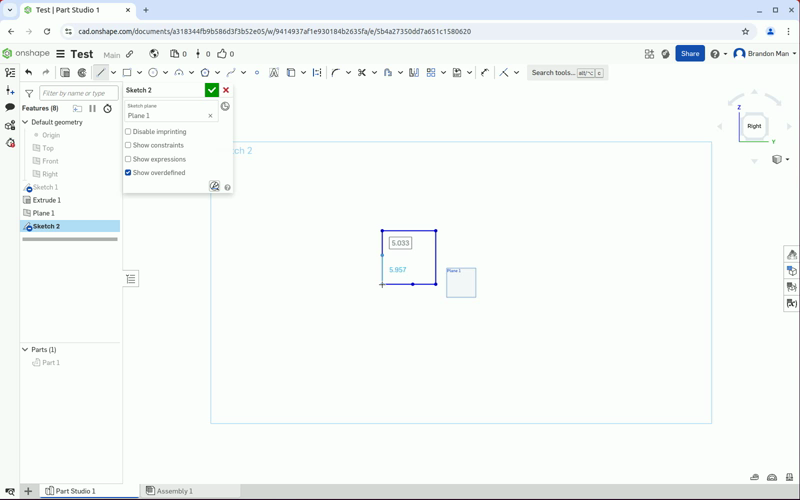
click(382, 284)
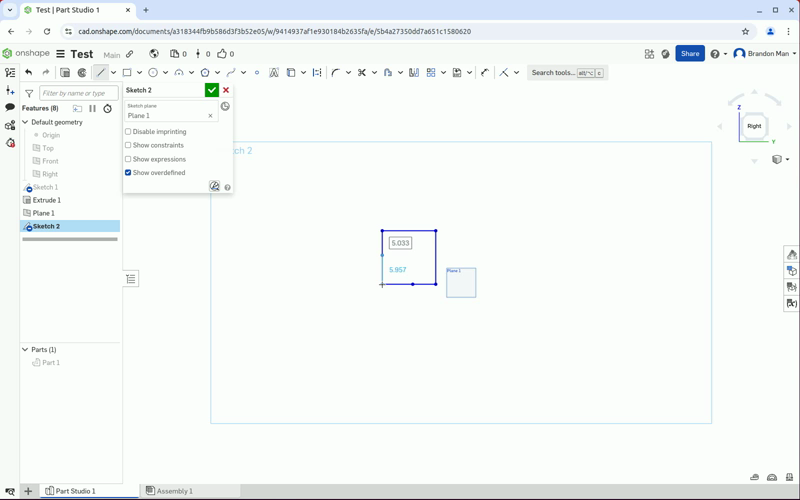
key(esc)
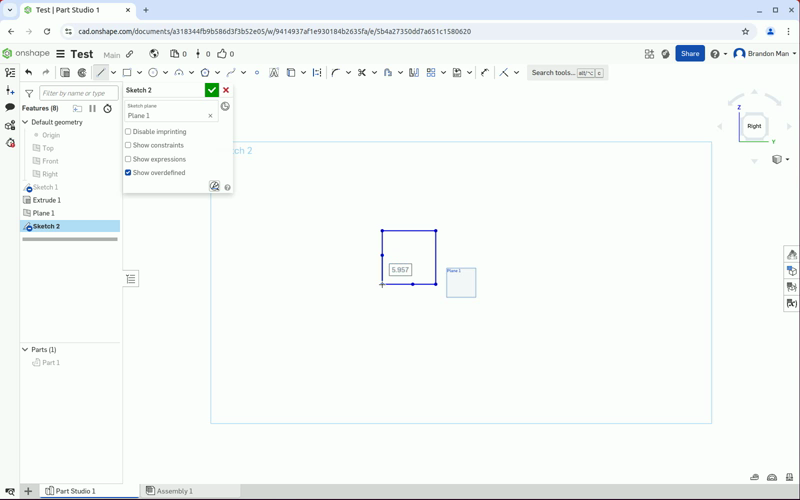
mouse_move(401, 248)
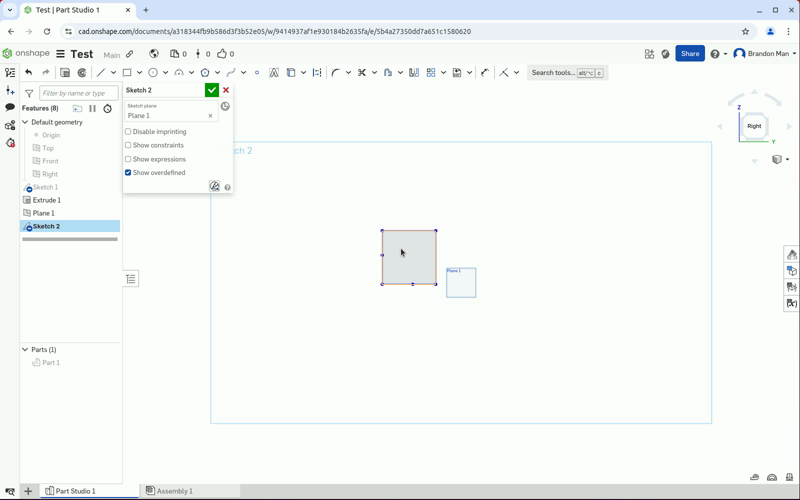
click(401, 248)
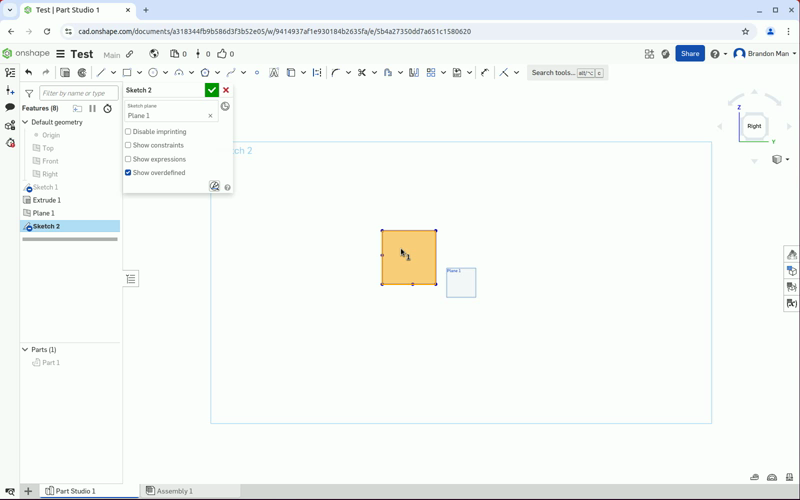
mouse_move(73, 352)
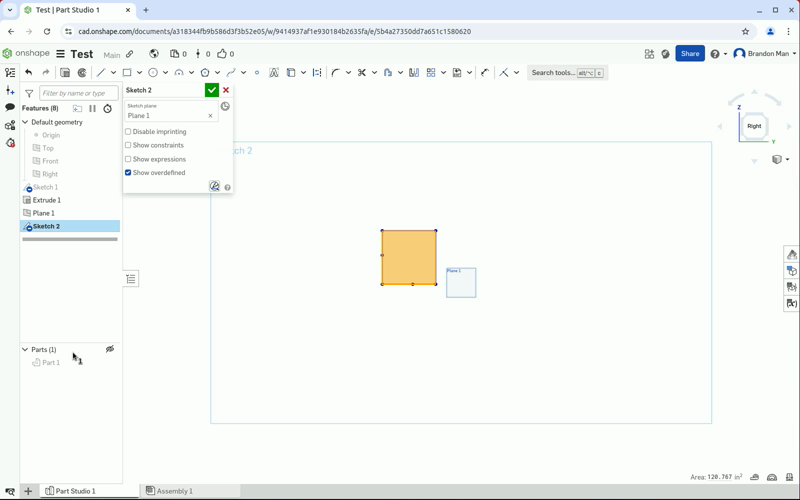
key(shift+y)
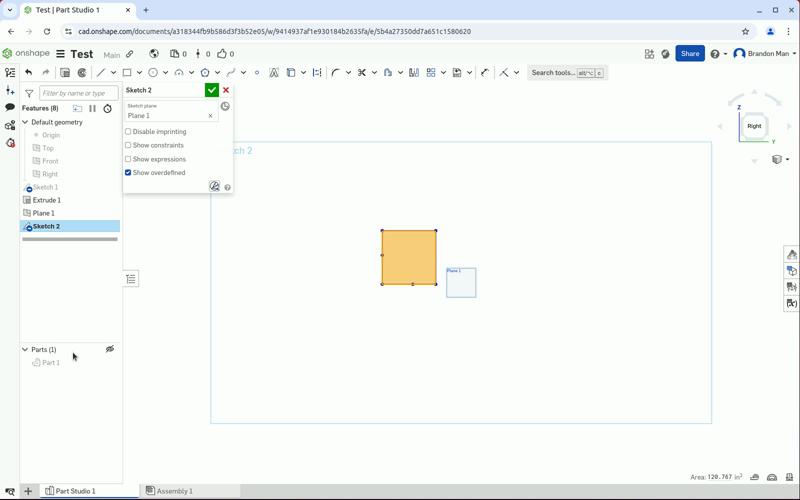
key(shift+e)
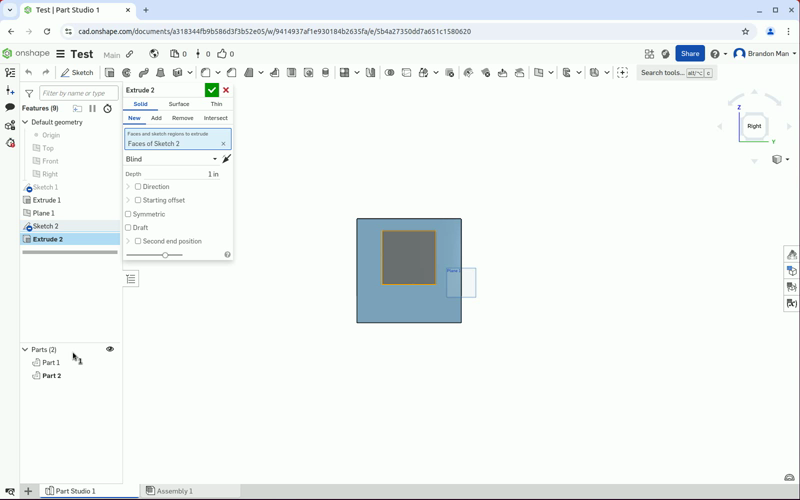
mouse_move(143, 106)
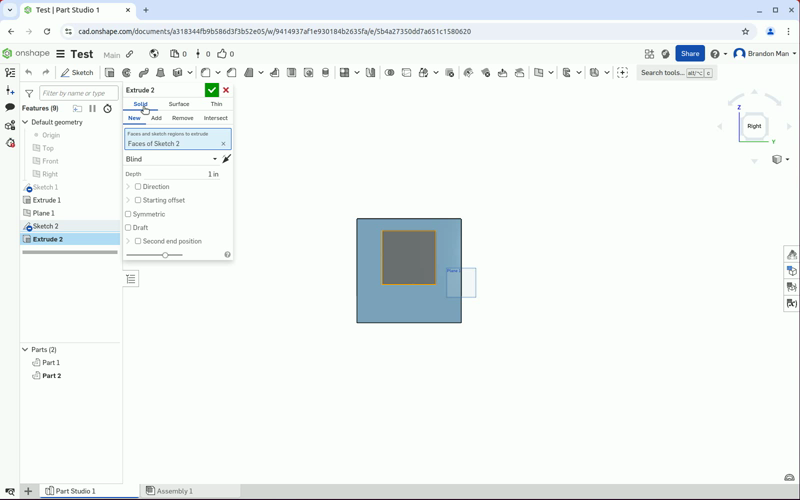
click(143, 106)
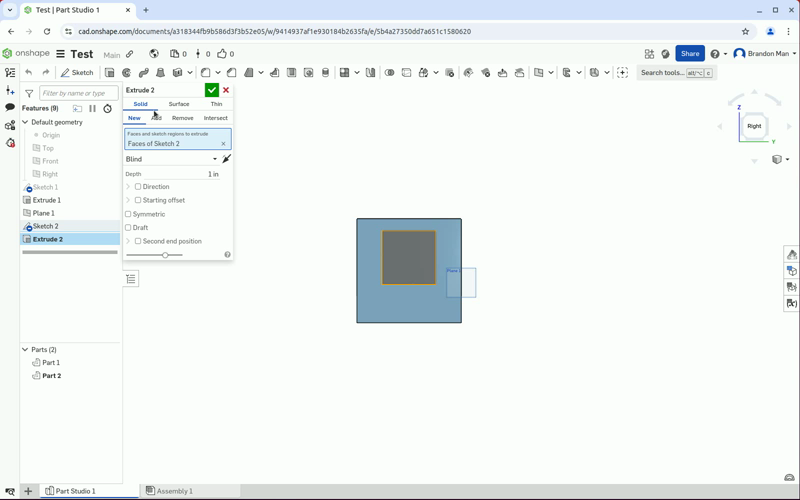
mouse_move(186, 120)
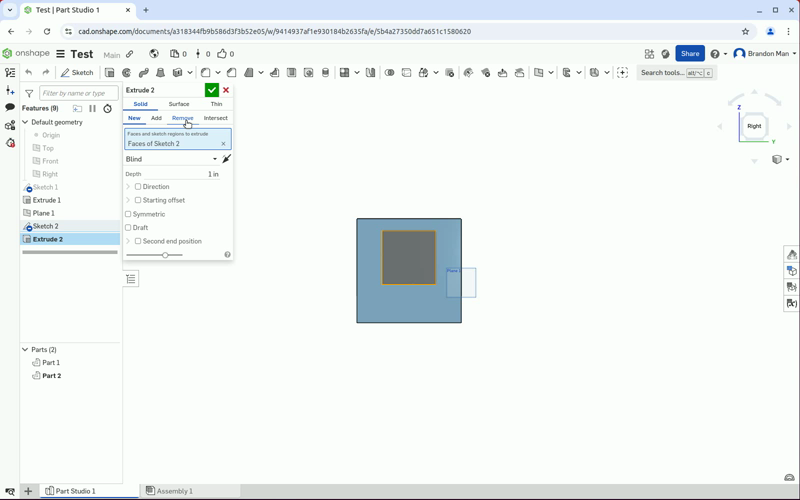
click(186, 120)
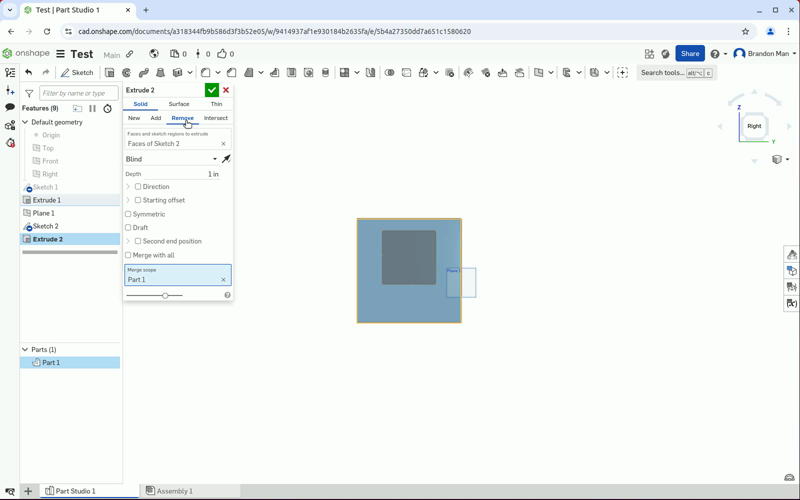
key(tab, 4)
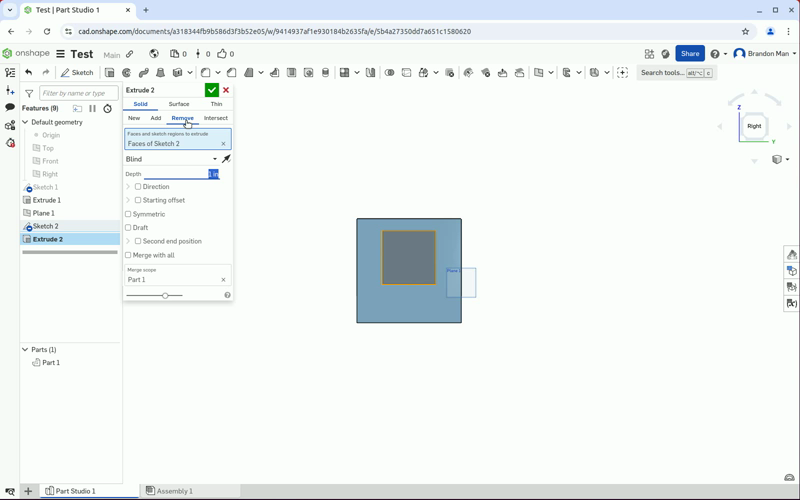
text(5.296)
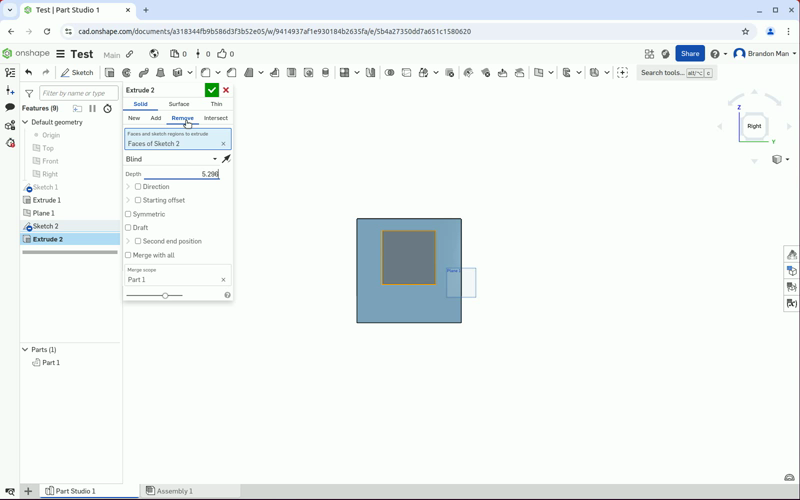
key(tab, 6)
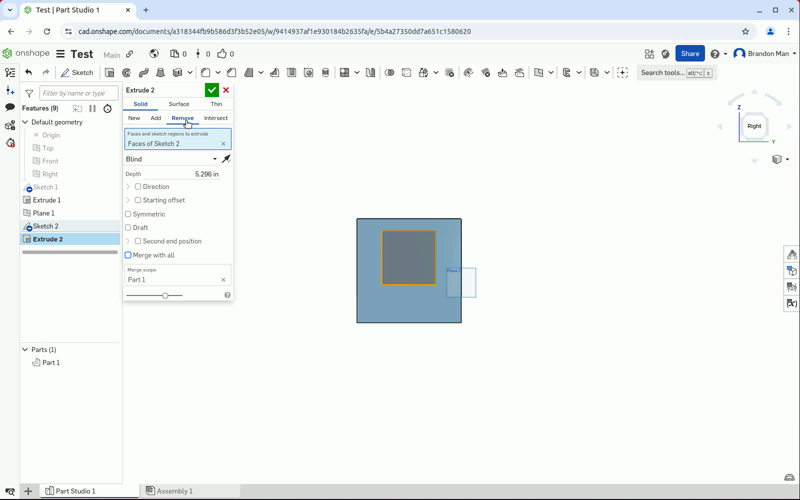
key(space)
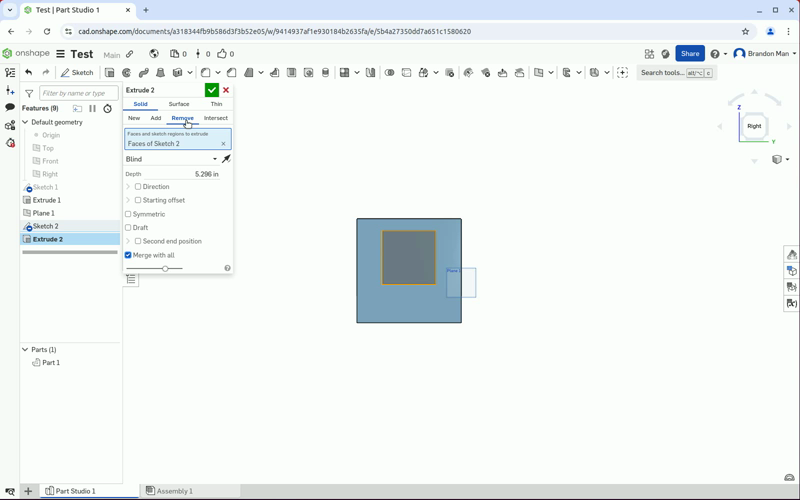
key(enter)
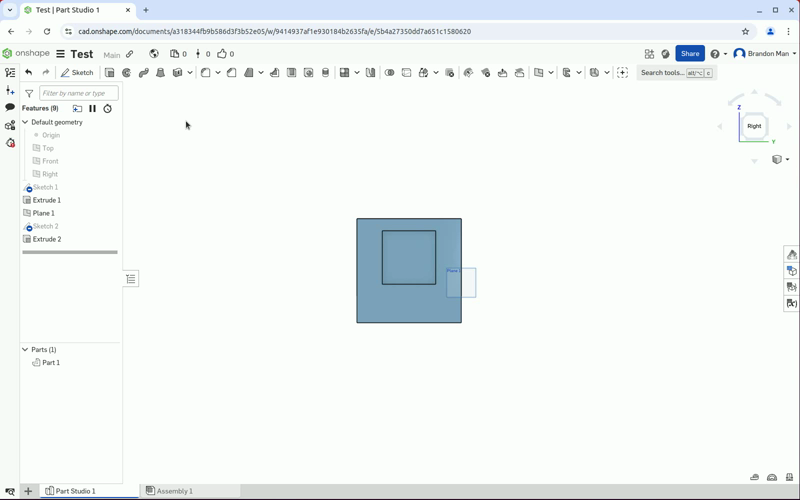
key(shift+h)
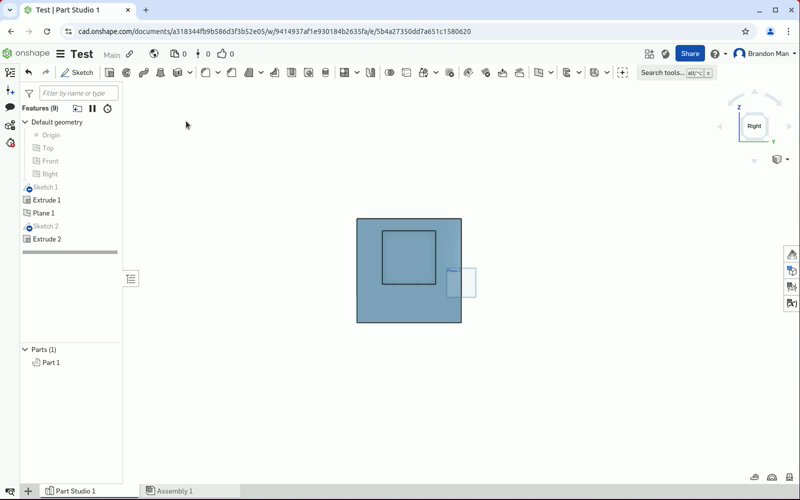
key(shift+h)
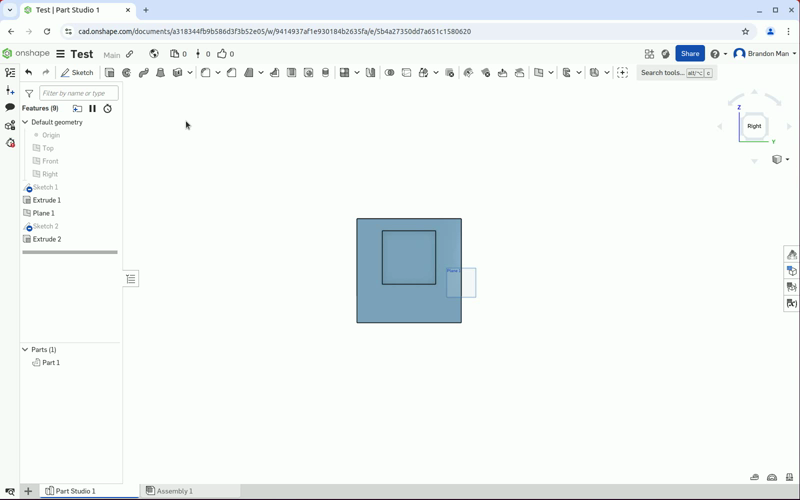
mouse_move(73, 189)
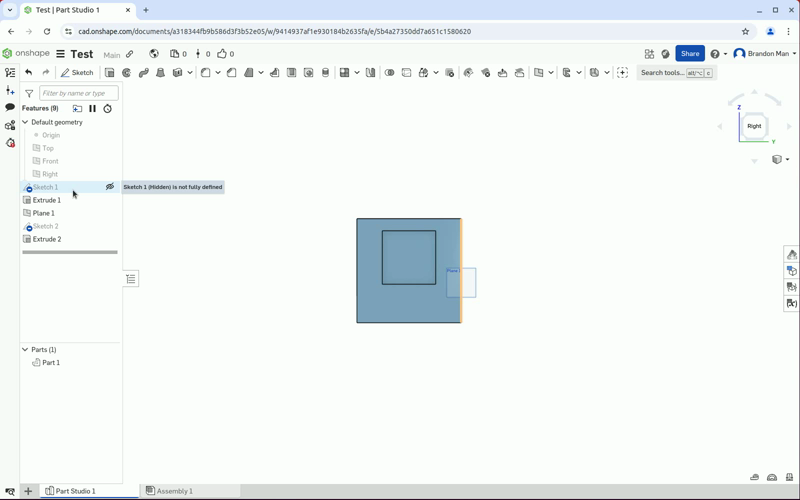
click(73, 189)
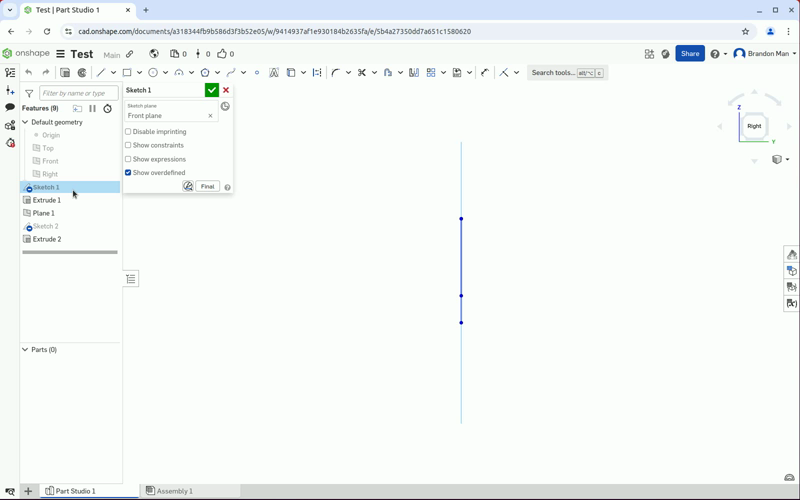
mouse_move(229, 92)
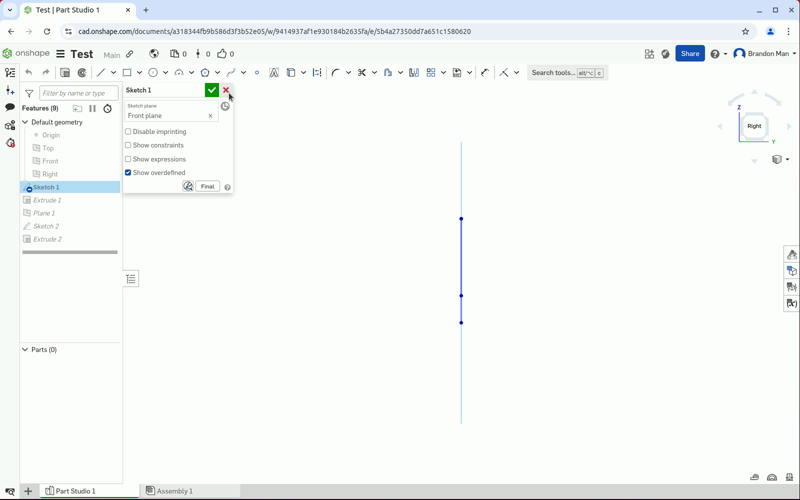
click(229, 92)
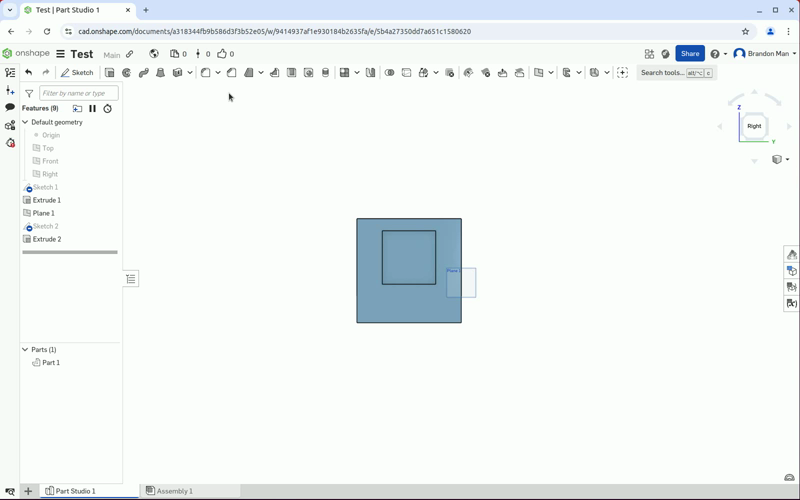
mouse_move(541, 75)
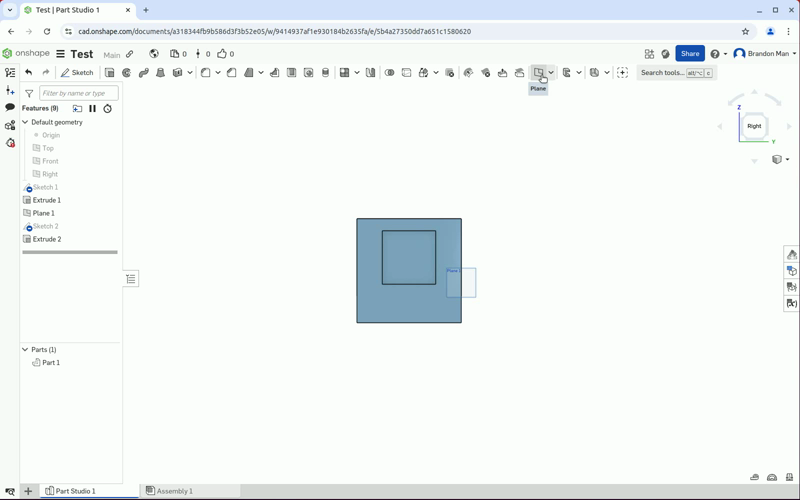
click(541, 75)
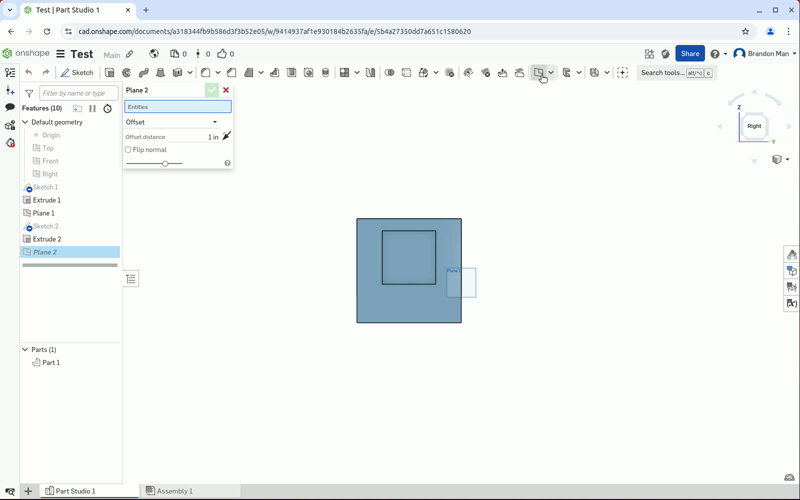
mouse_move(73, 176)
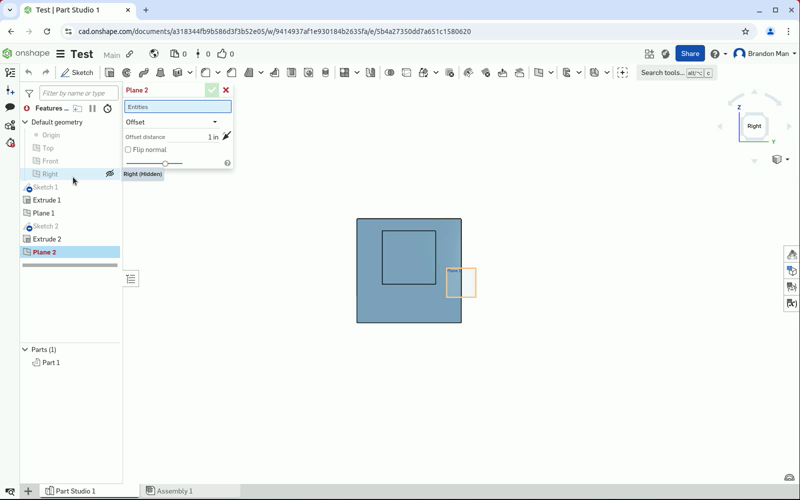
click(73, 176)
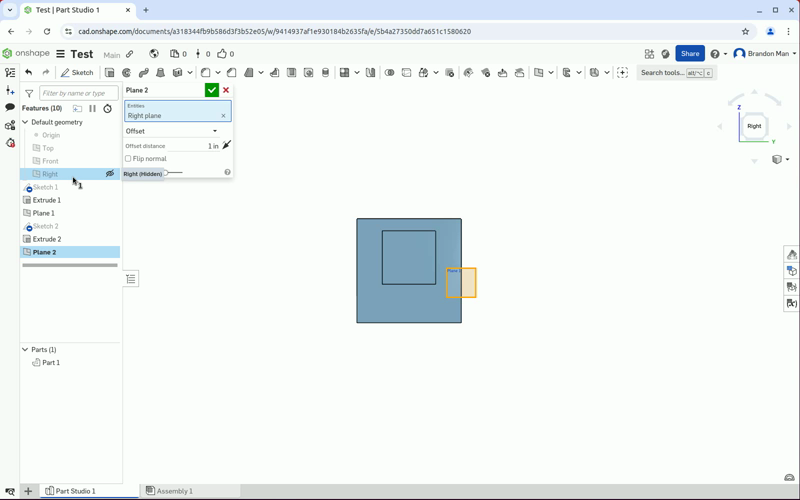
key(tab, 2)
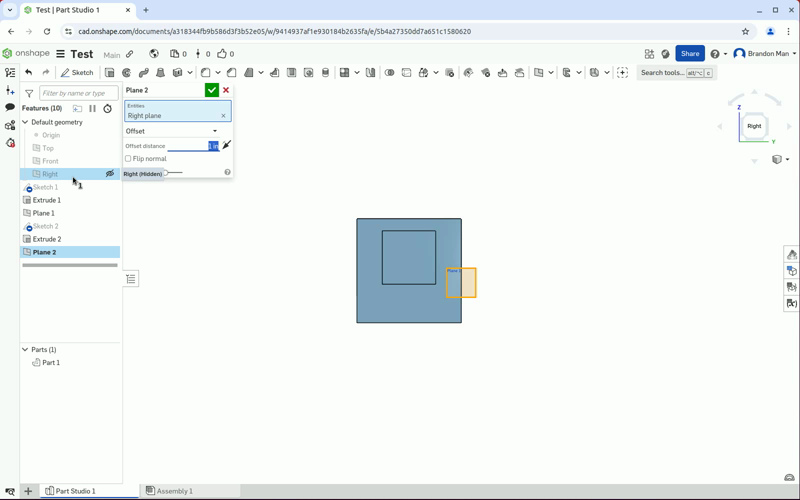
text(23.108)
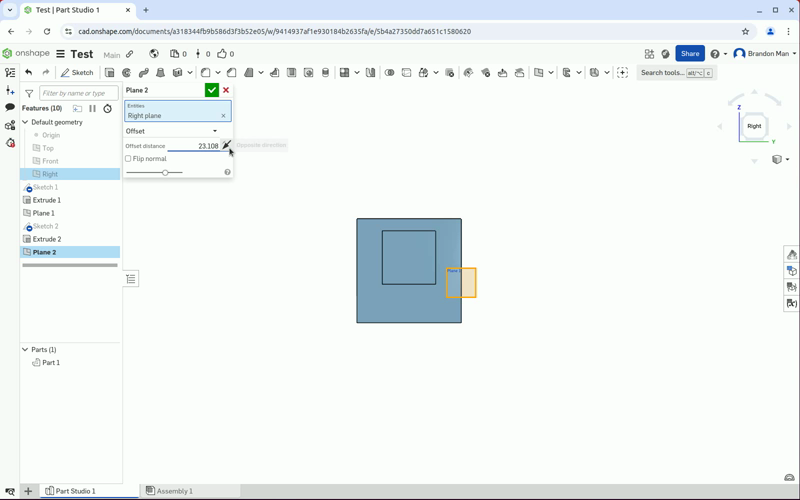
mouse_move(229, 147)
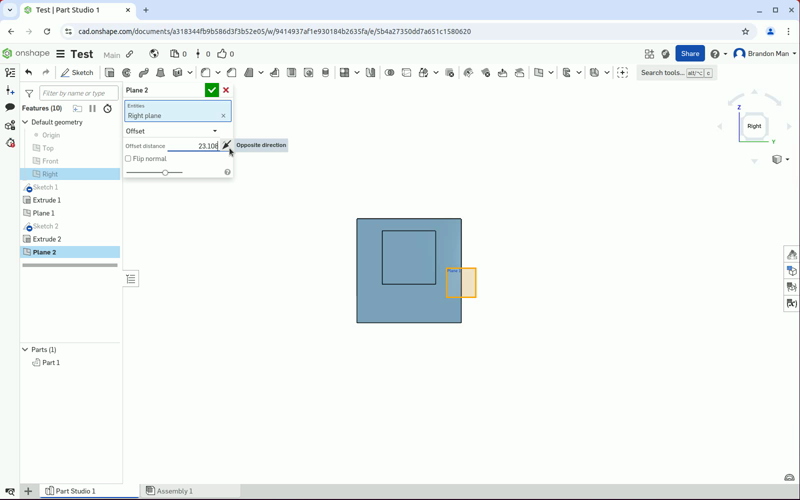
click(229, 147)
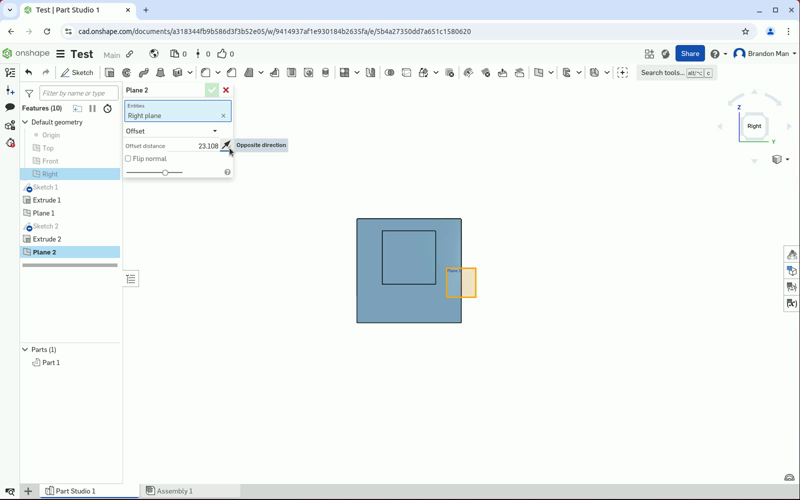
key(enter, 2)
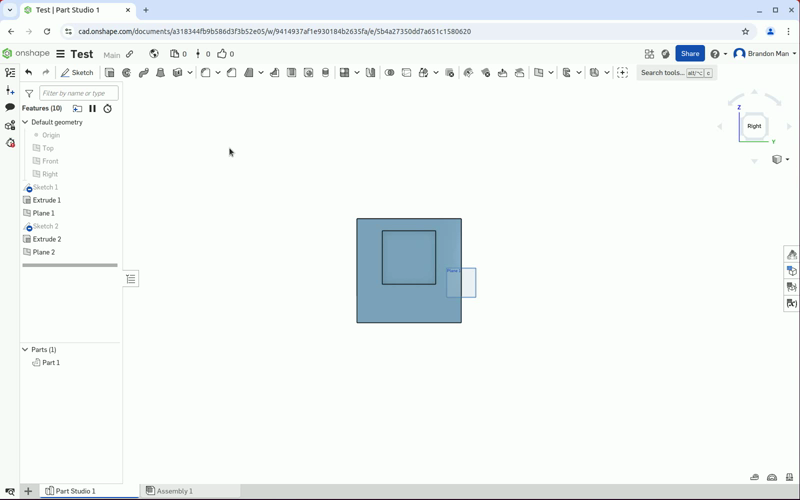
key(shift+s)
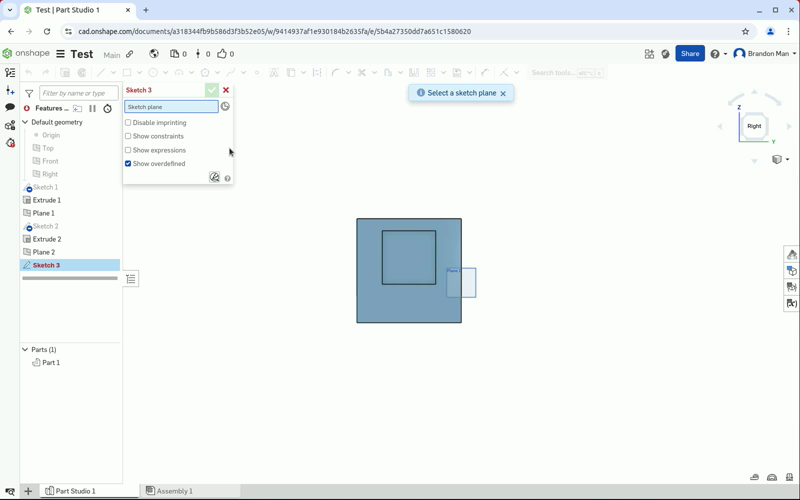
mouse_move(73, 254)
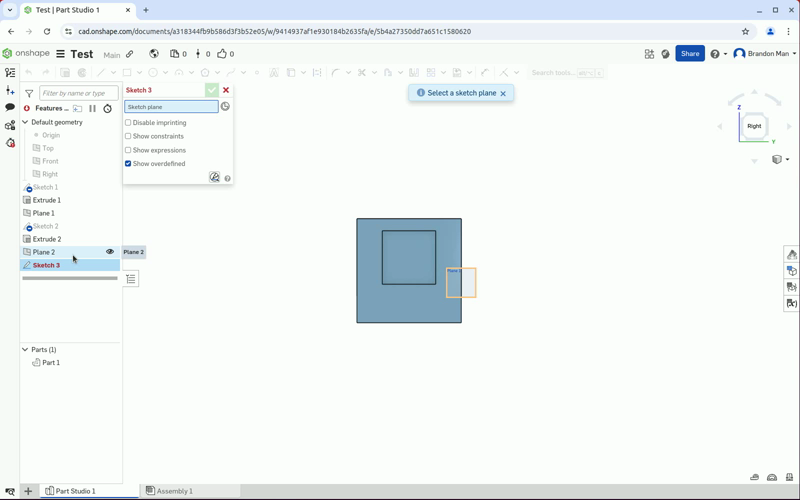
click(73, 254)
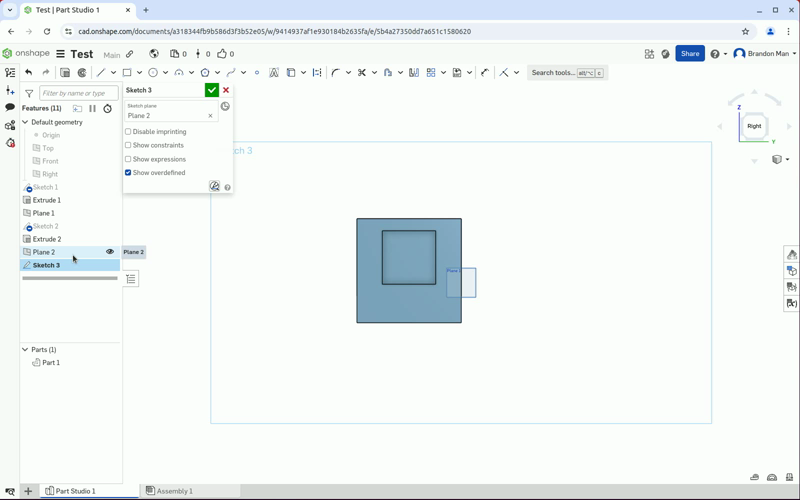
mouse_move(73, 352)
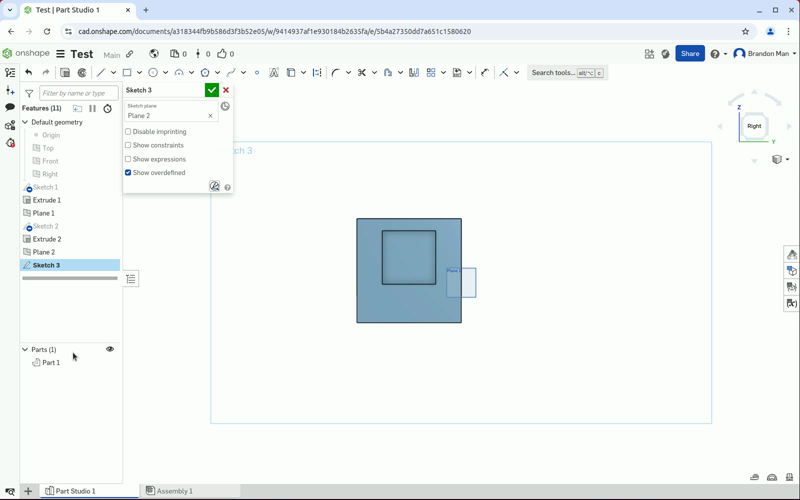
key(y)
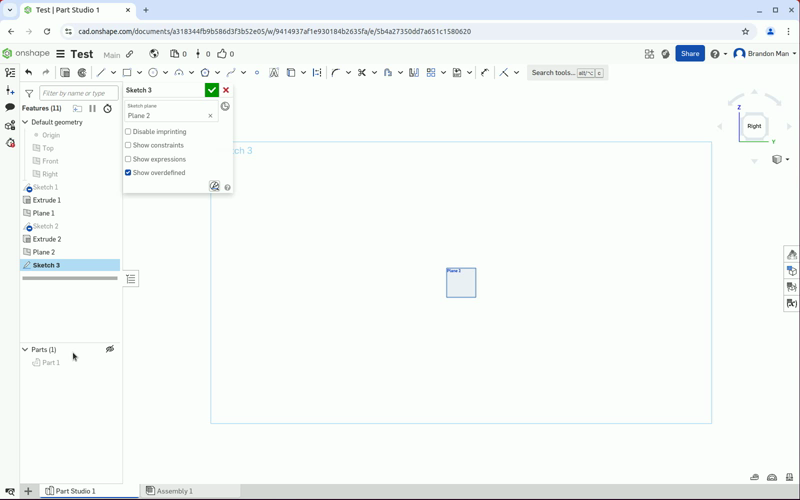
key(l)
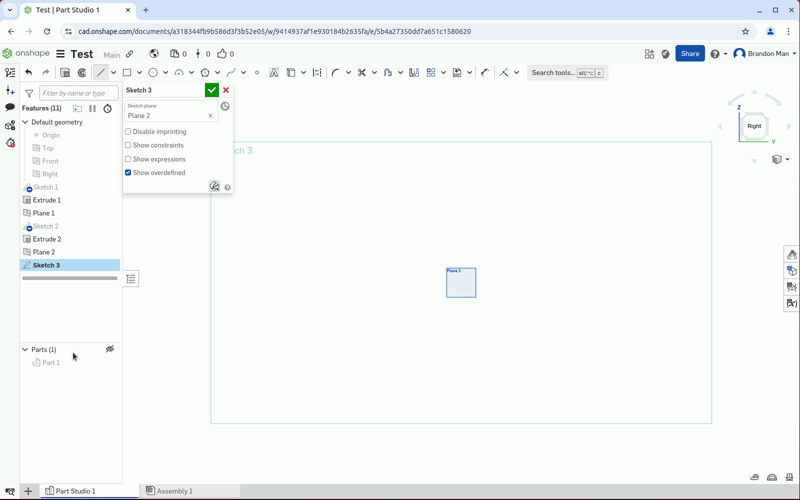
key_down(shift)
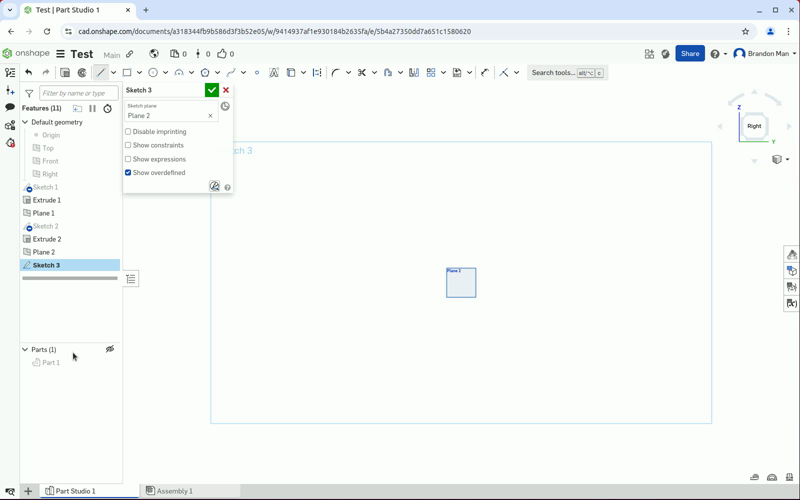
mouse_move(382, 284)
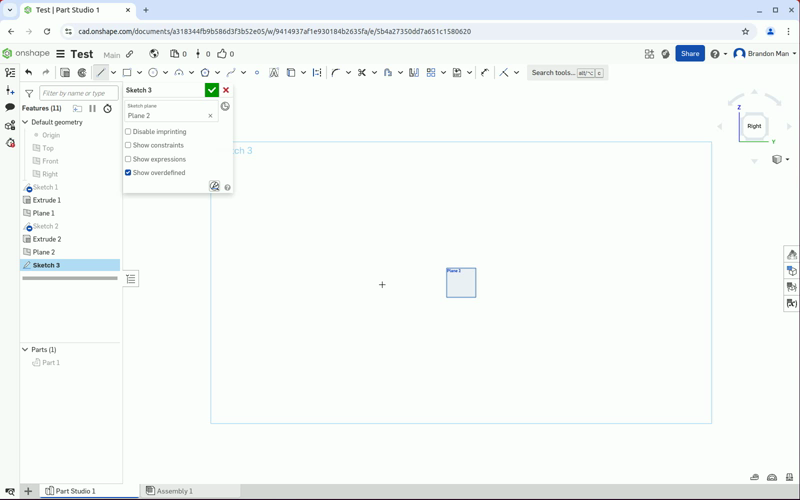
click(382, 284)
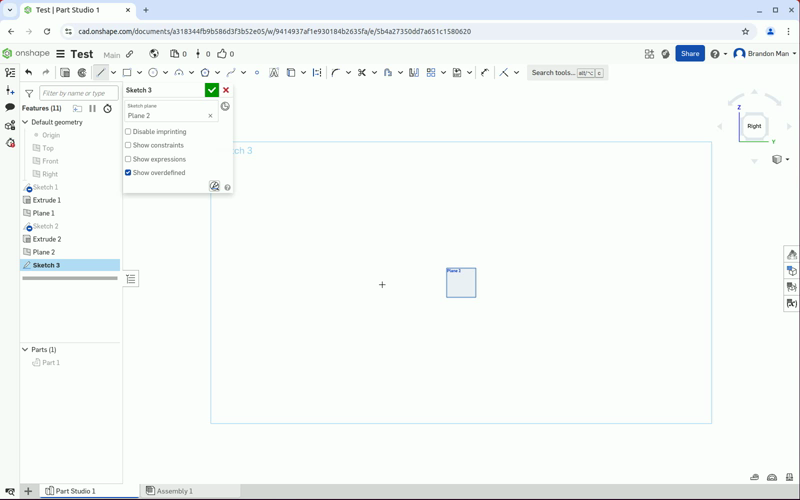
key_up(shift)
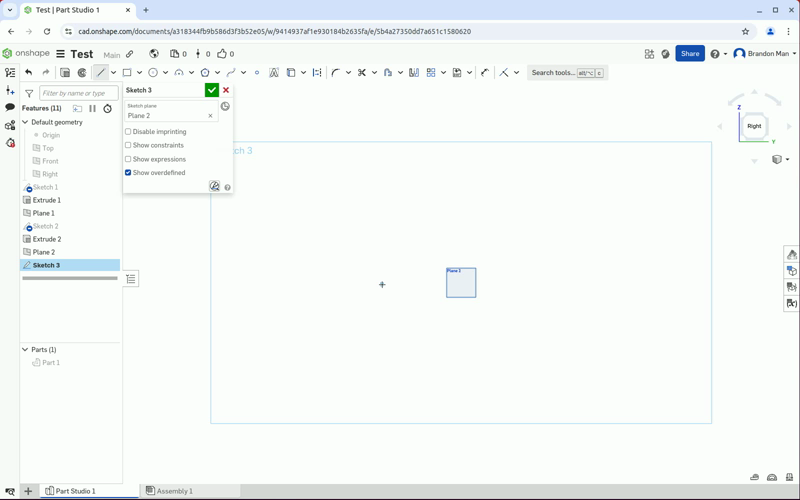
key_down(shift)
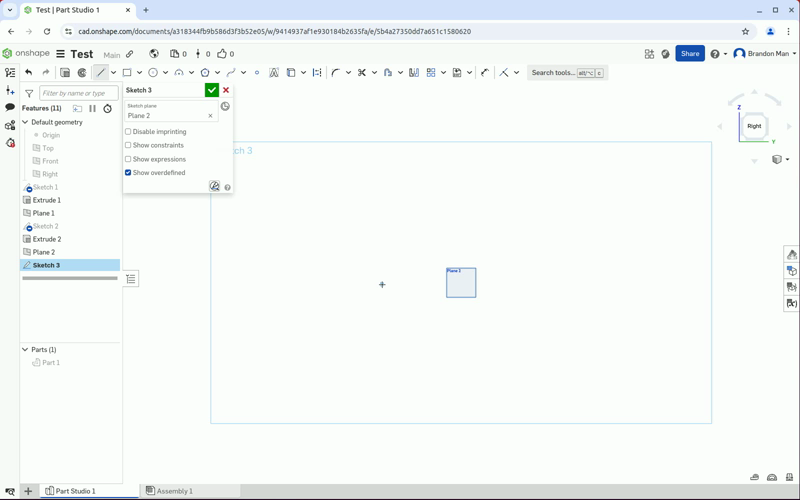
mouse_move(412, 284)
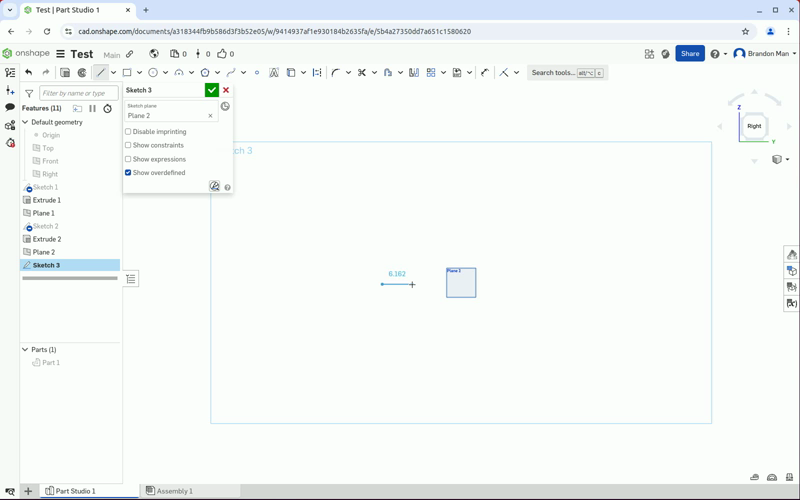
mouse_move(409, 284)
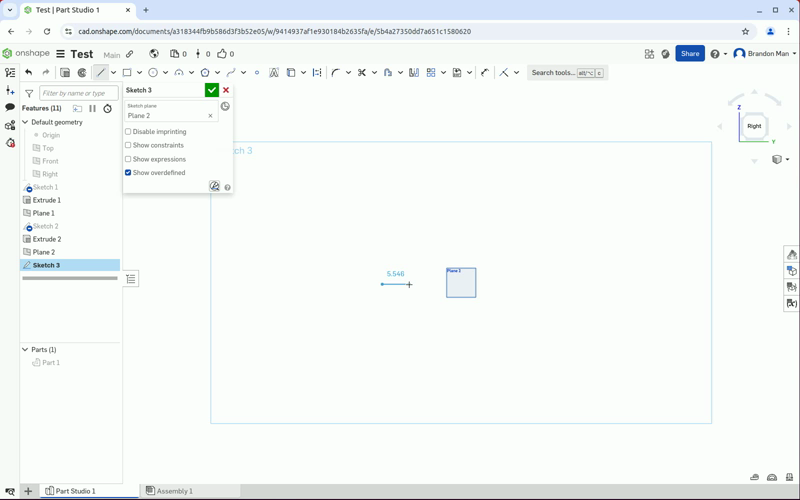
click(409, 284)
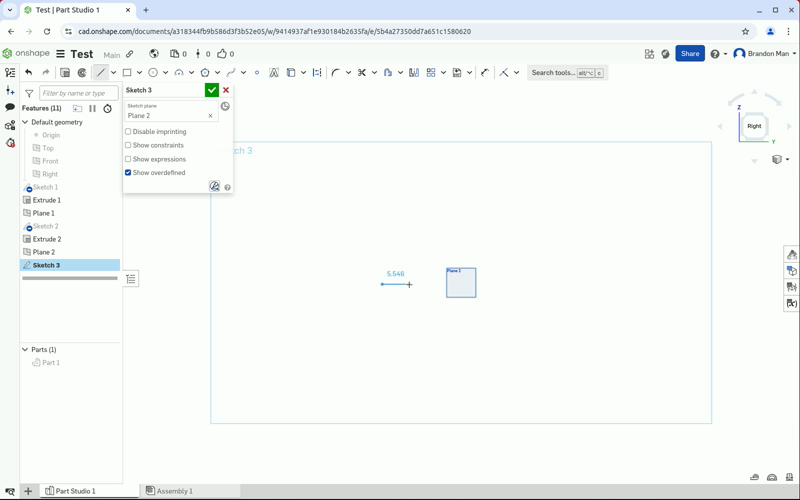
key_up(shift)
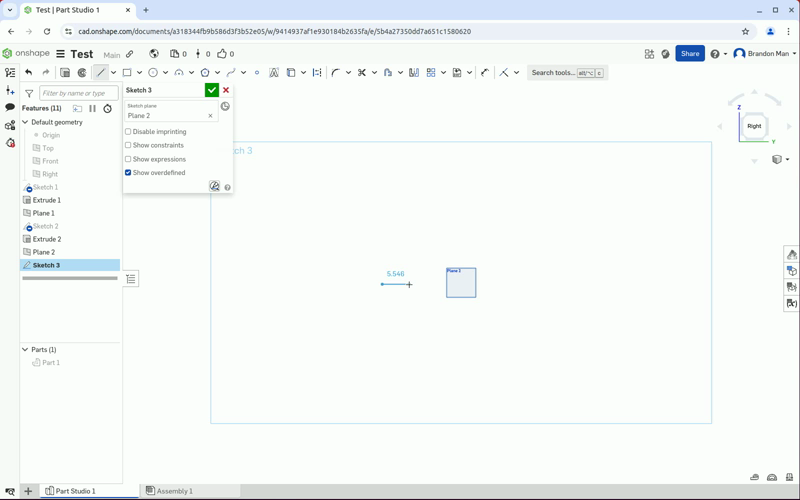
key_down(shift)
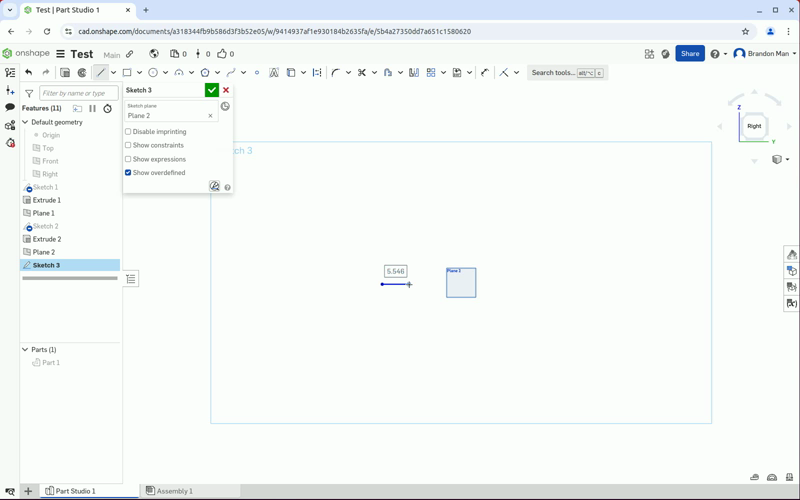
mouse_move(439, 284)
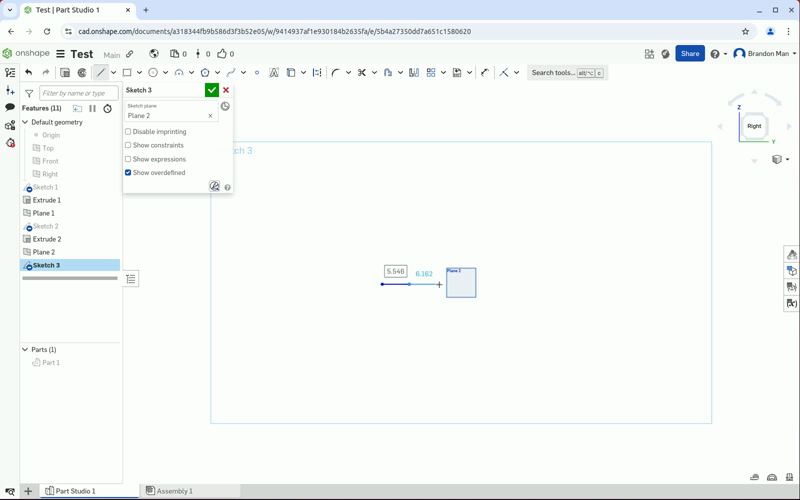
mouse_move(435, 284)
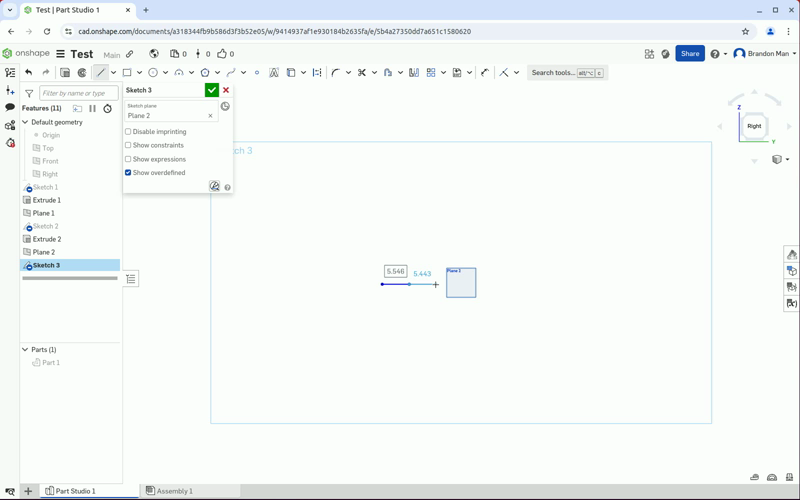
click(435, 284)
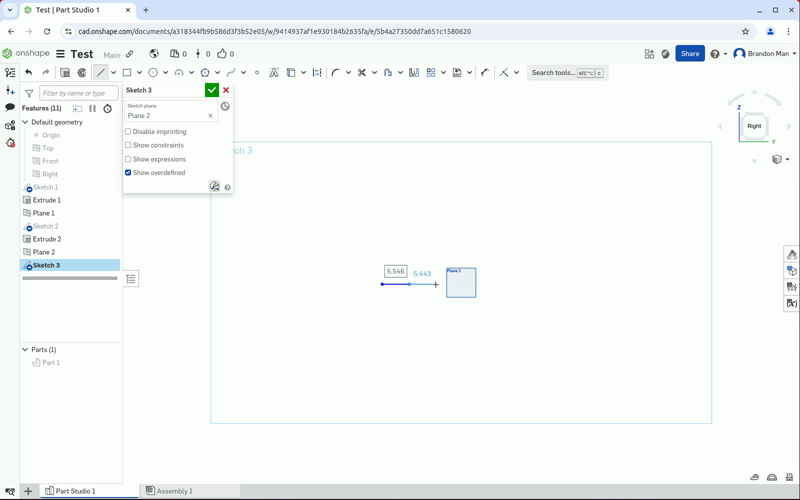
key_up(shift)
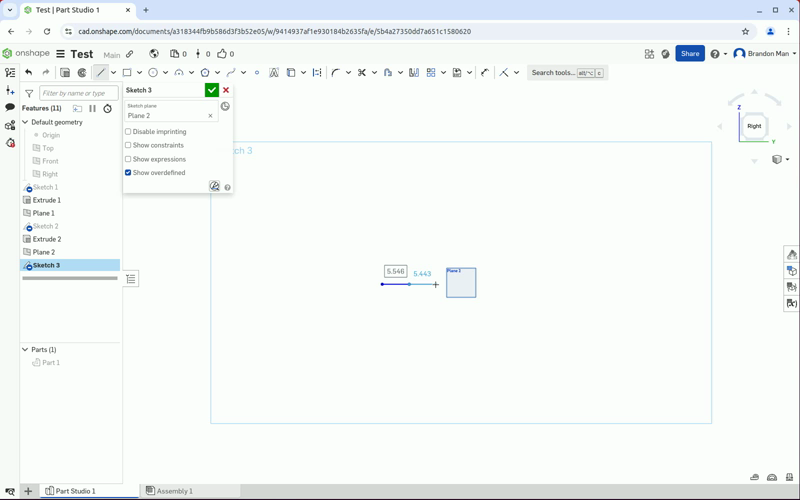
key_down(shift)
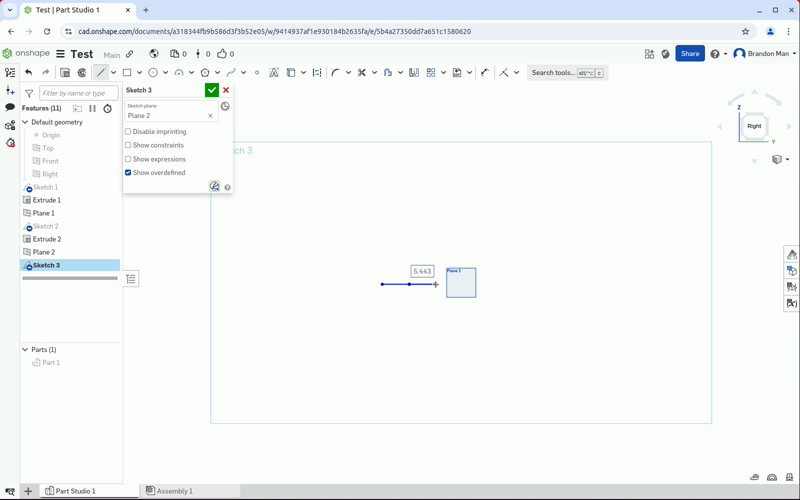
mouse_move(465, 284)
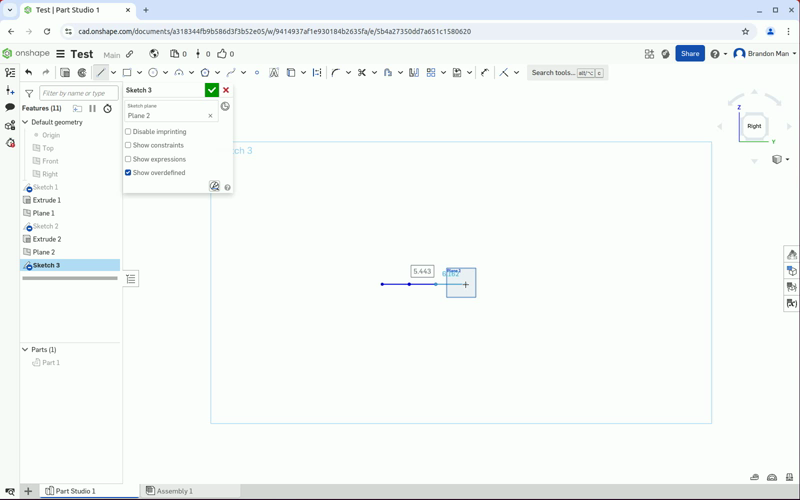
mouse_move(435, 230)
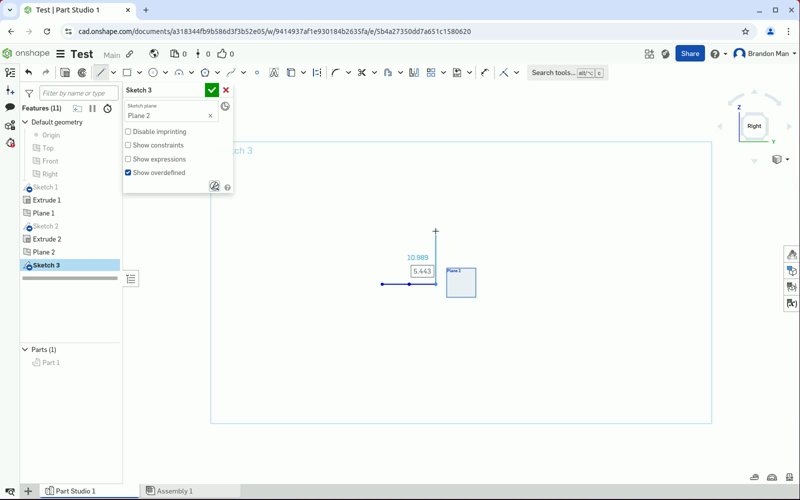
click(435, 230)
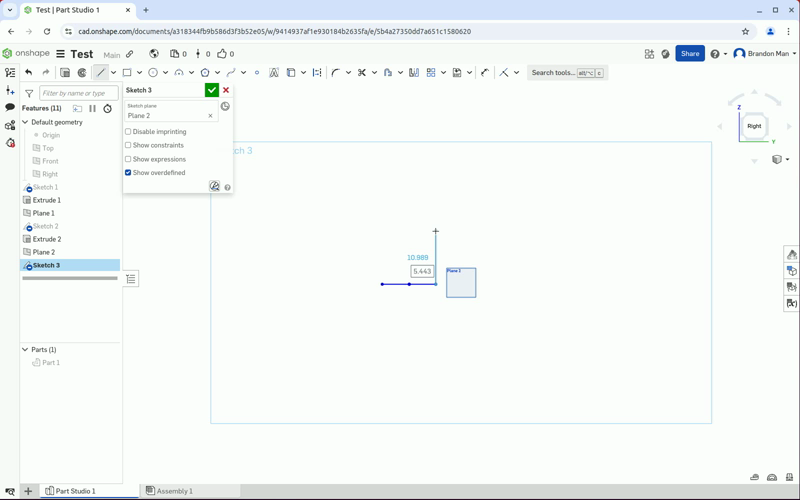
key_up(shift)
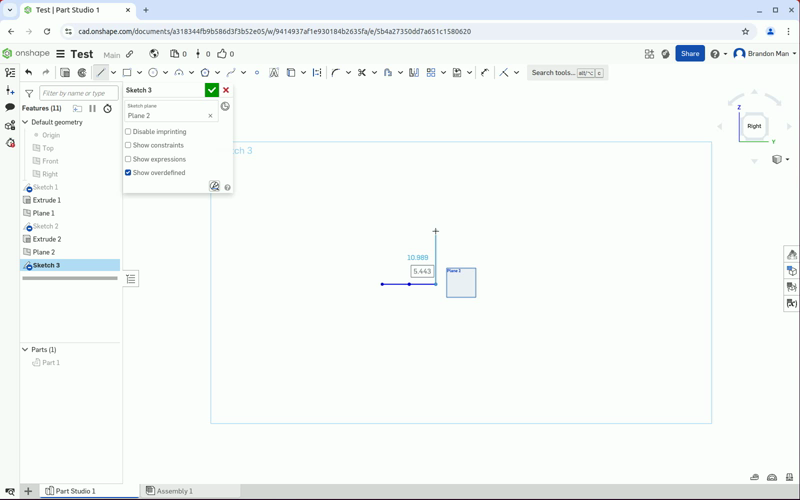
key_down(shift)
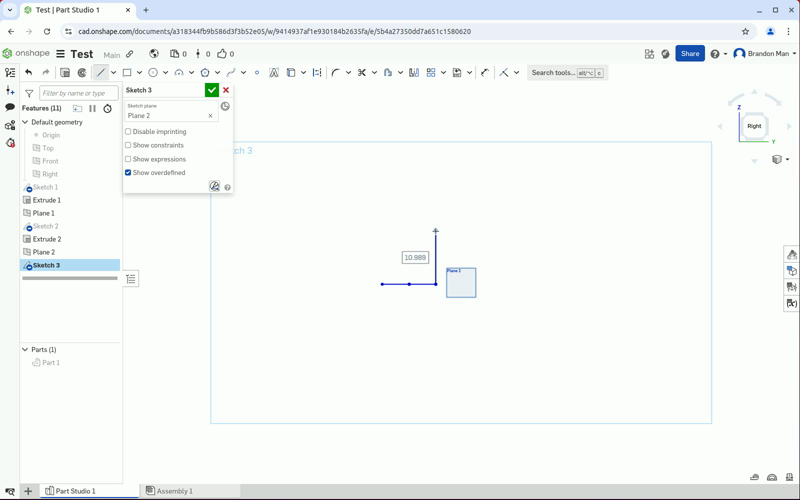
mouse_move(465, 230)
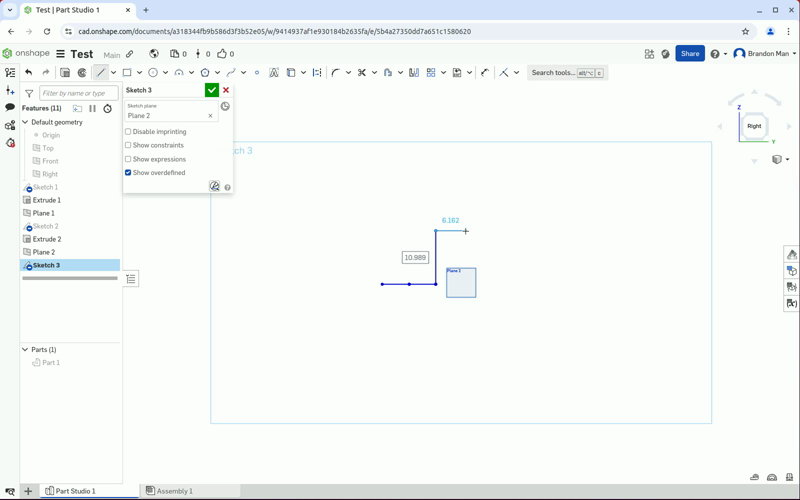
mouse_move(382, 230)
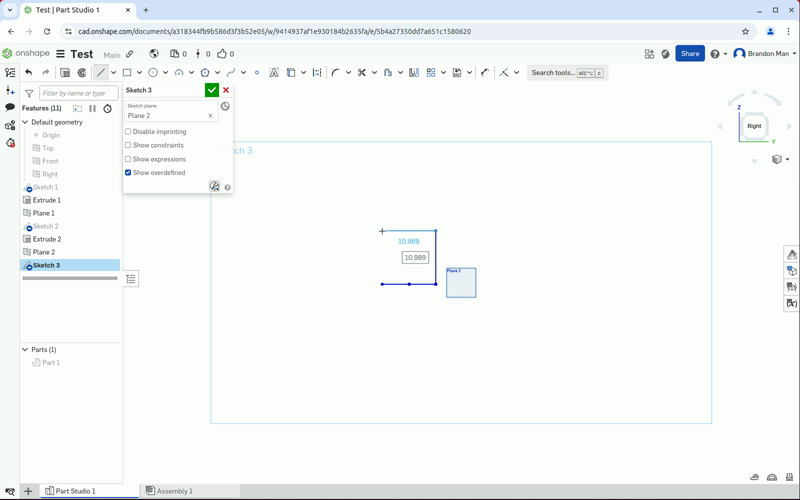
click(382, 230)
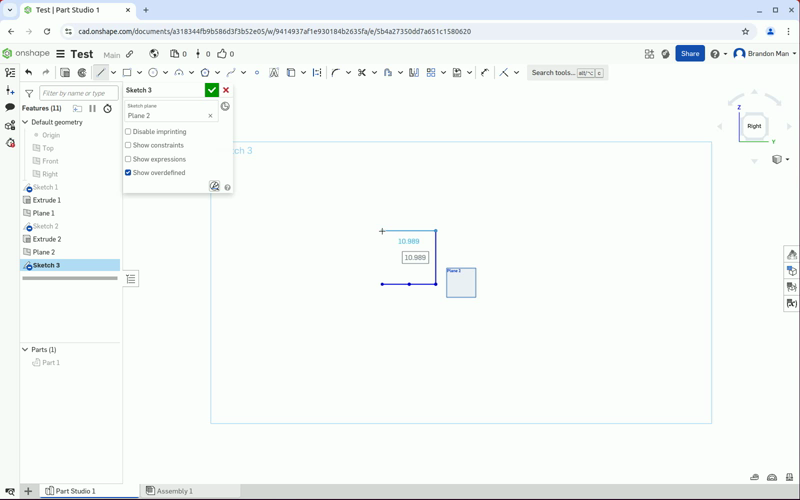
key_up(shift)
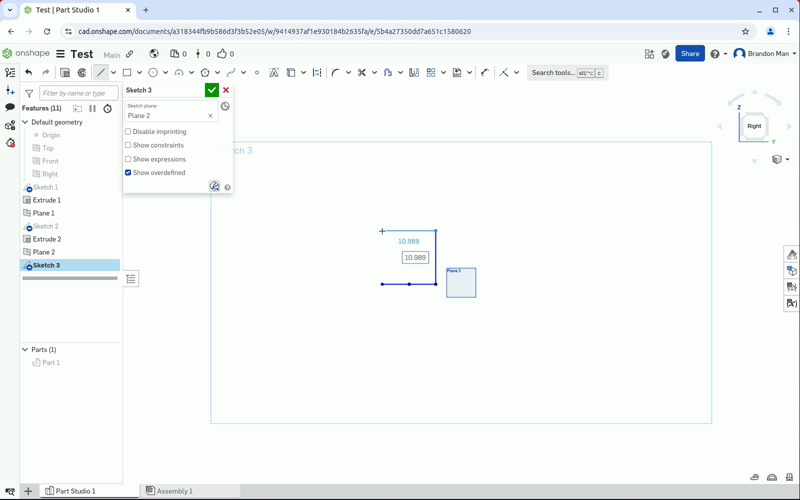
key_down(shift)
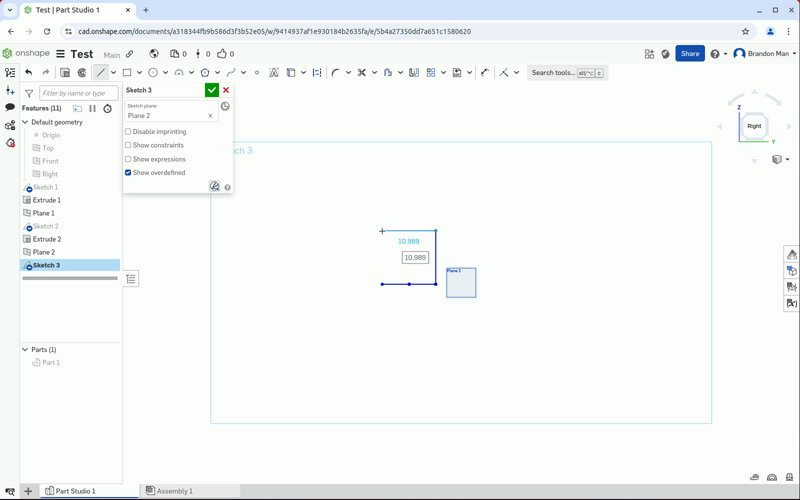
mouse_move(412, 230)
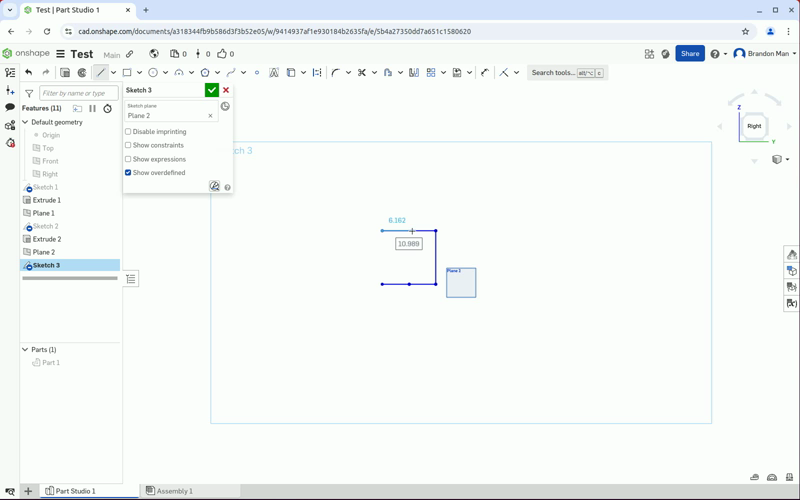
mouse_move(382, 264)
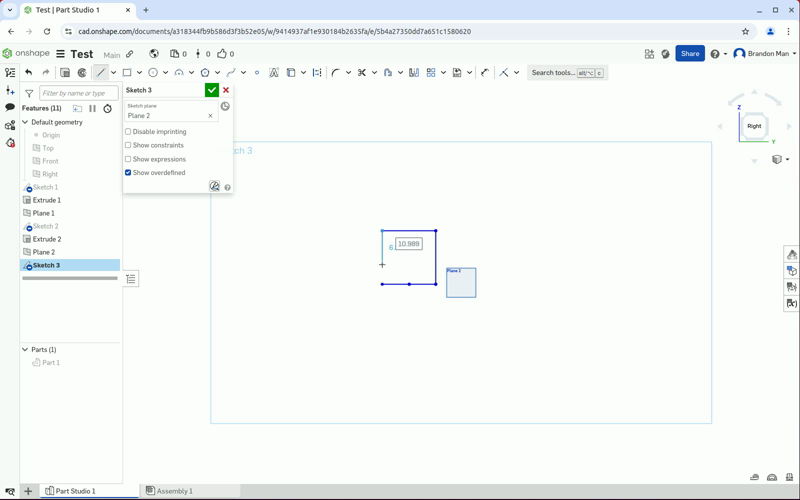
click(382, 264)
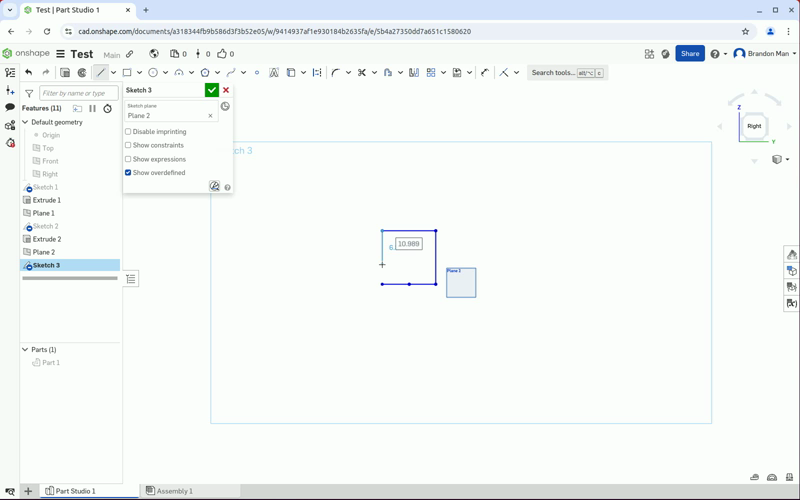
key_up(shift)
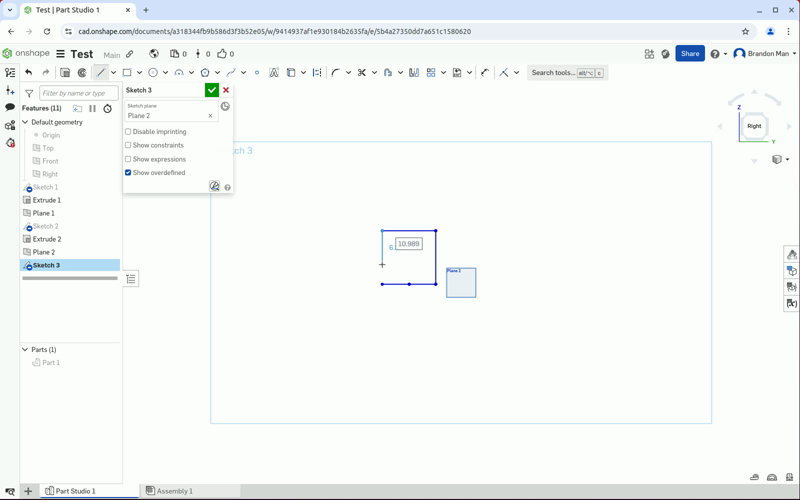
mouse_move(412, 264)
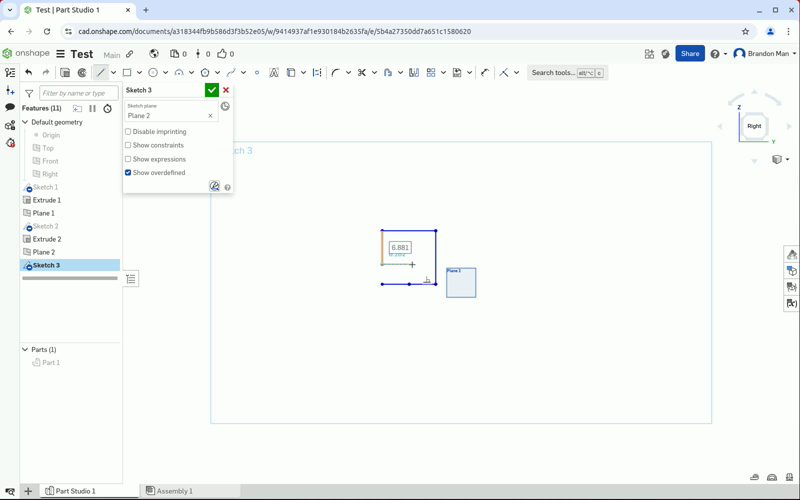
key_down(shift)
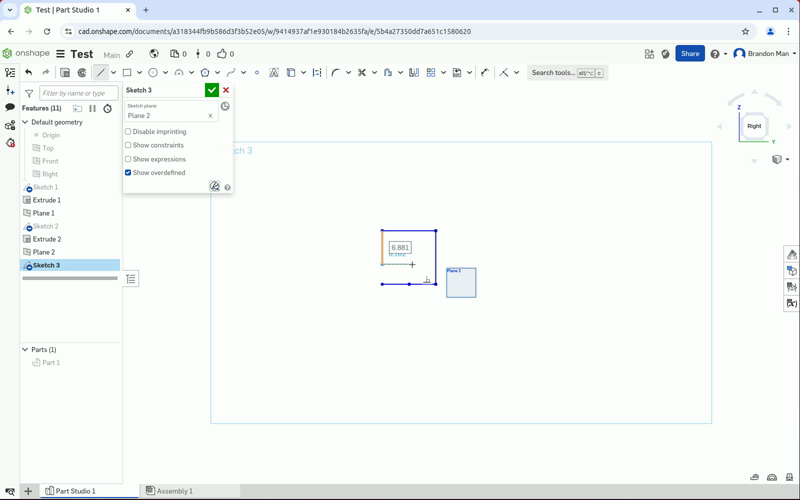
mouse_move(382, 284)
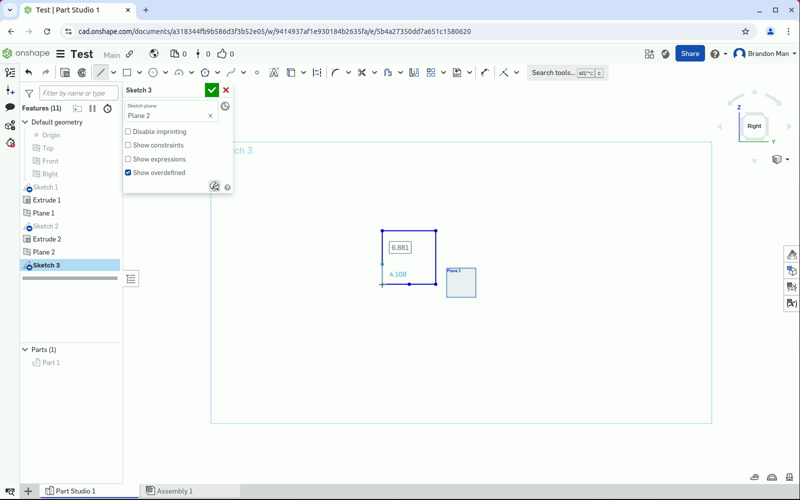
key_up(shift)
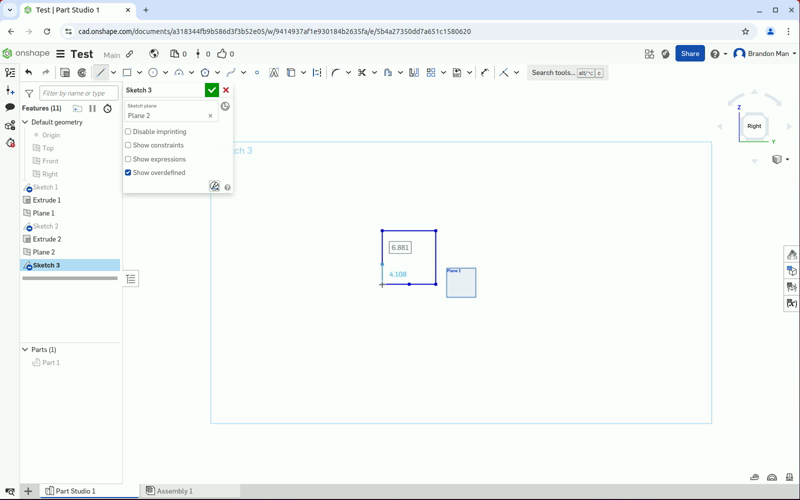
click(382, 284)
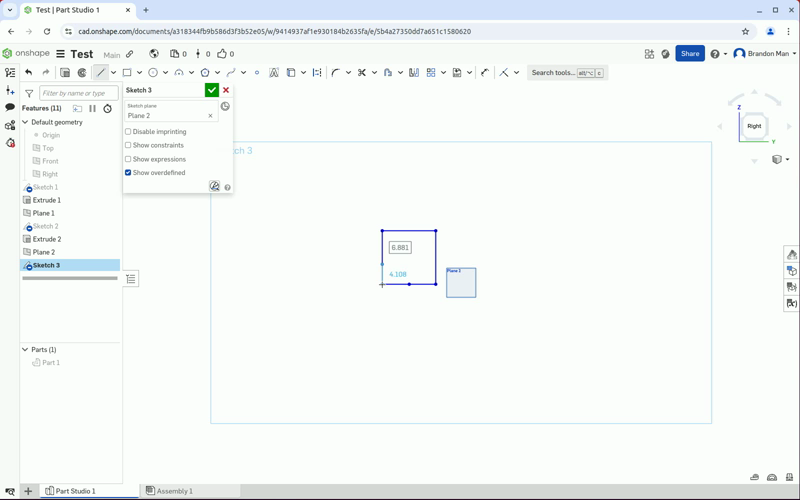
key(esc)
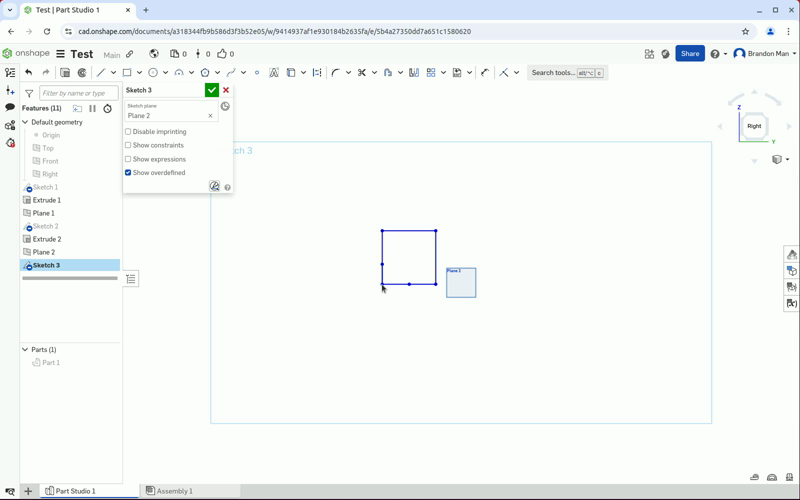
mouse_move(426, 274)
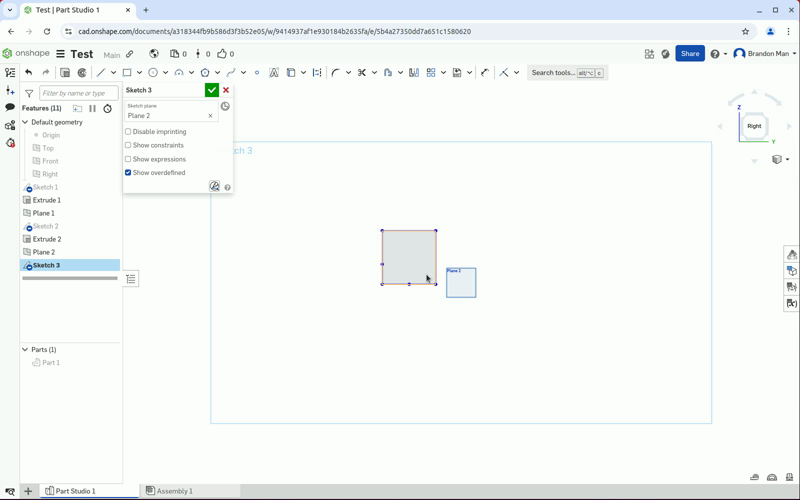
click(426, 274)
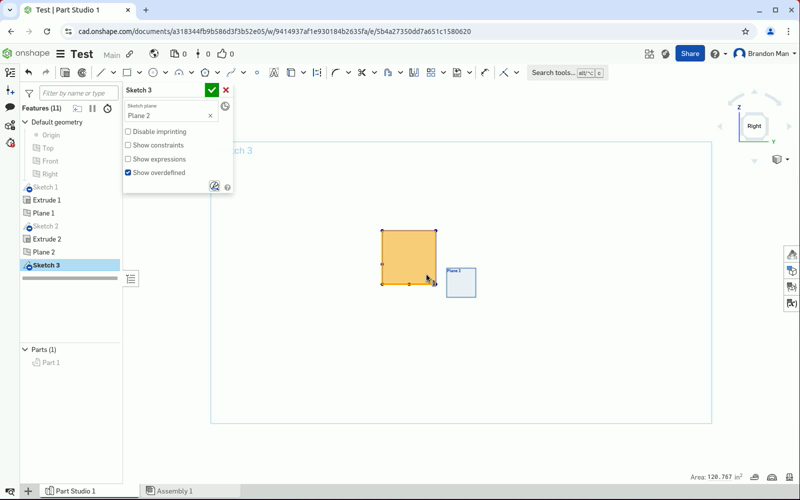
mouse_move(73, 352)
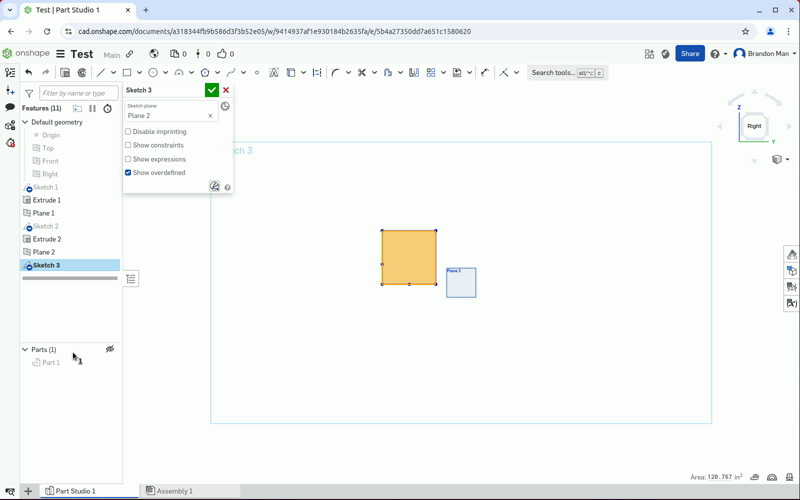
key(shift+y)
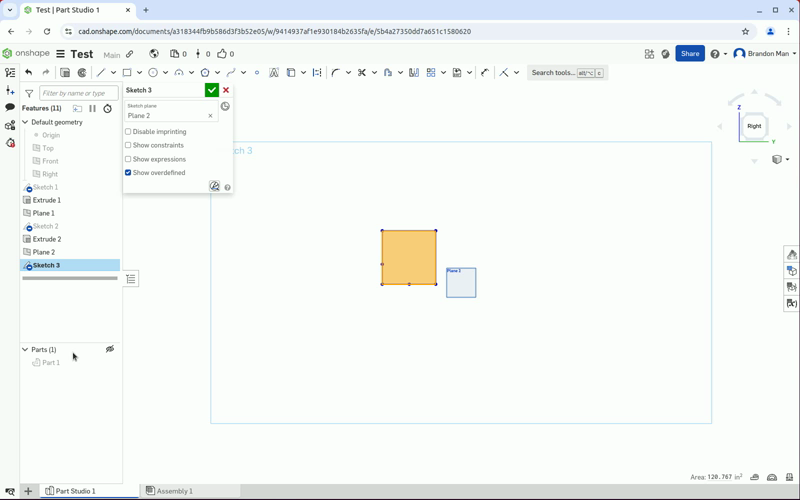
key(shift+e)
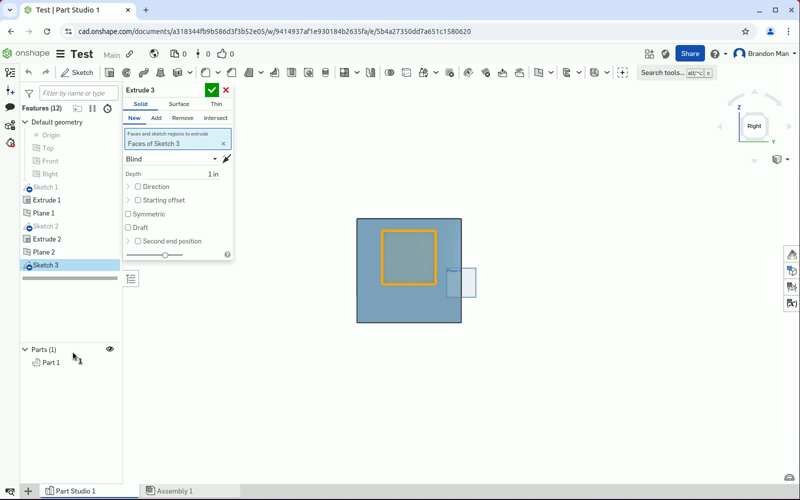
mouse_move(143, 106)
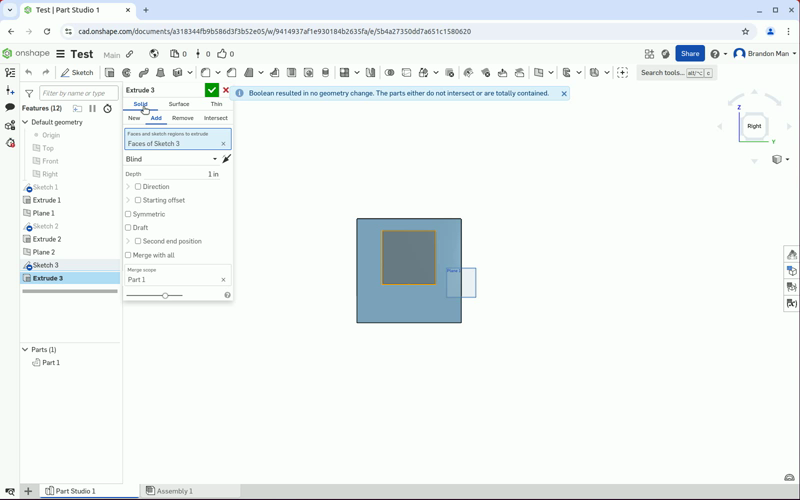
click(143, 106)
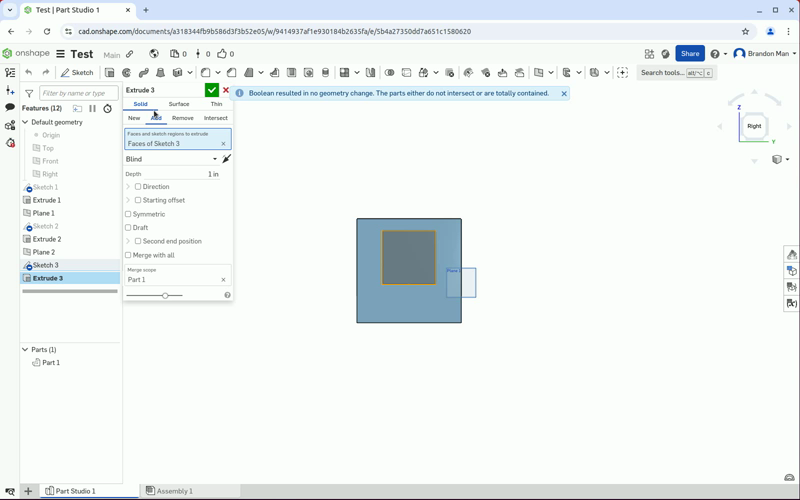
mouse_move(186, 120)
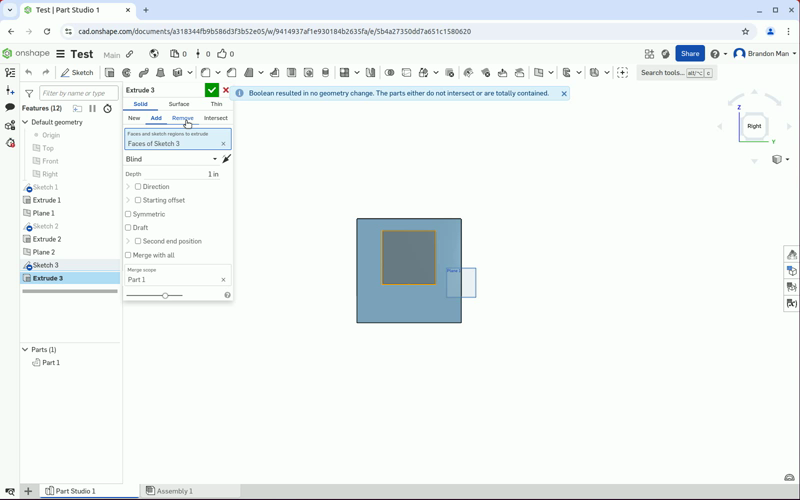
click(186, 120)
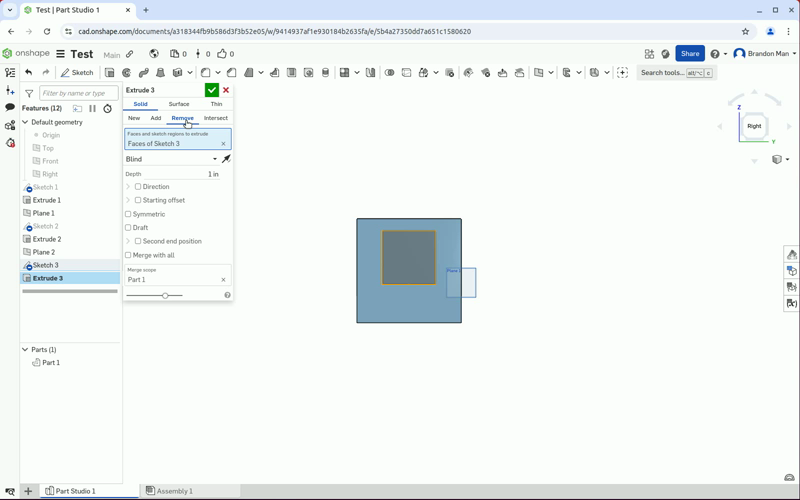
key(tab, 4)
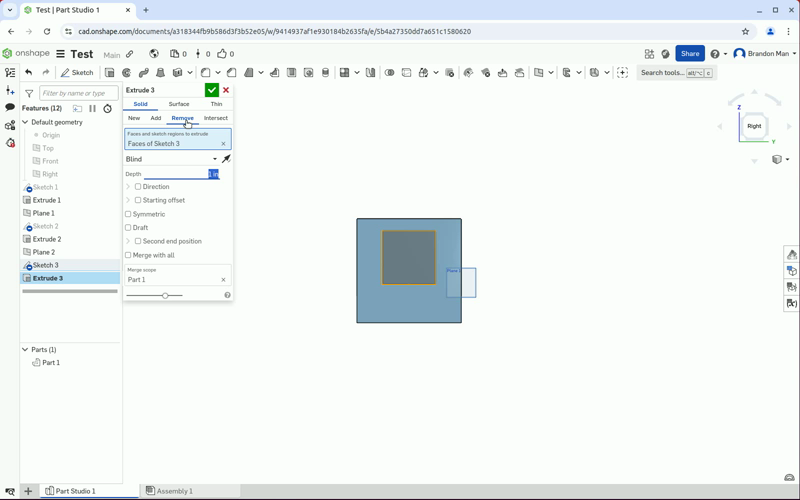
text(5.296)
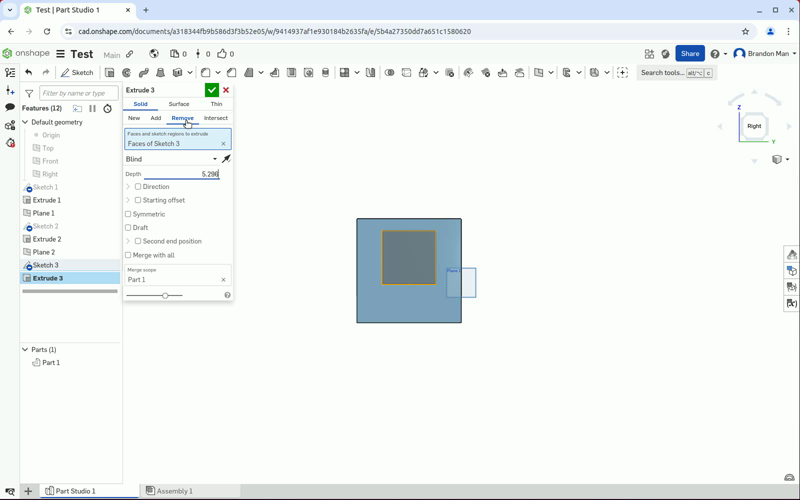
key(tab, 6)
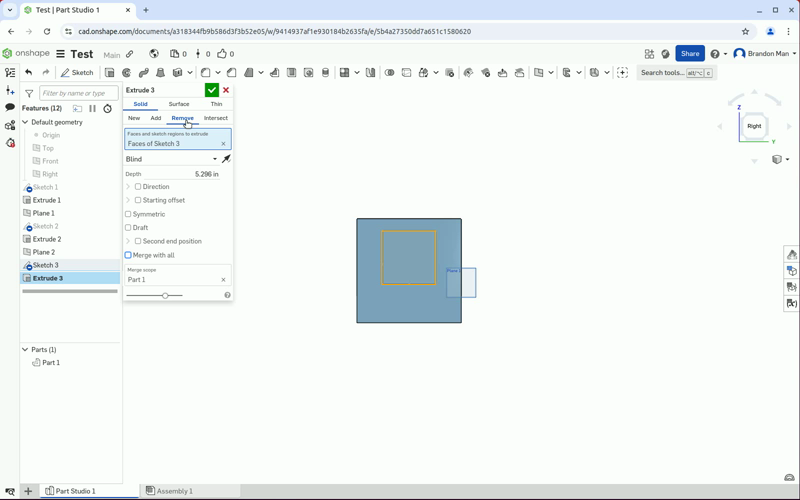
key(space)
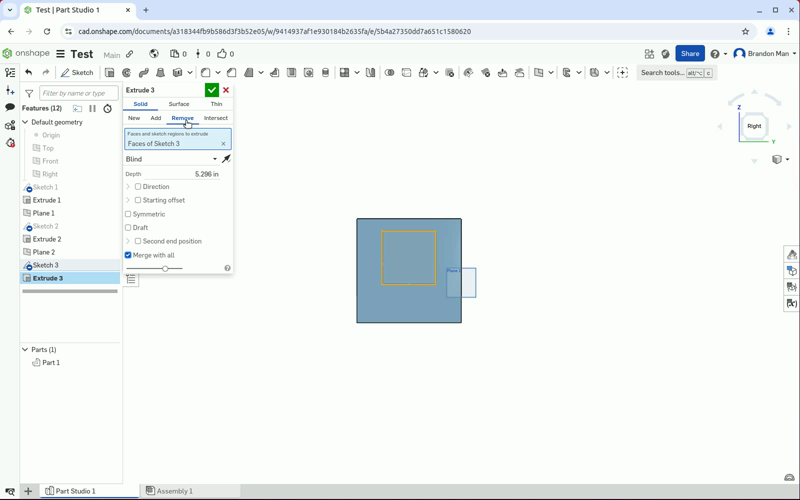
key(enter)
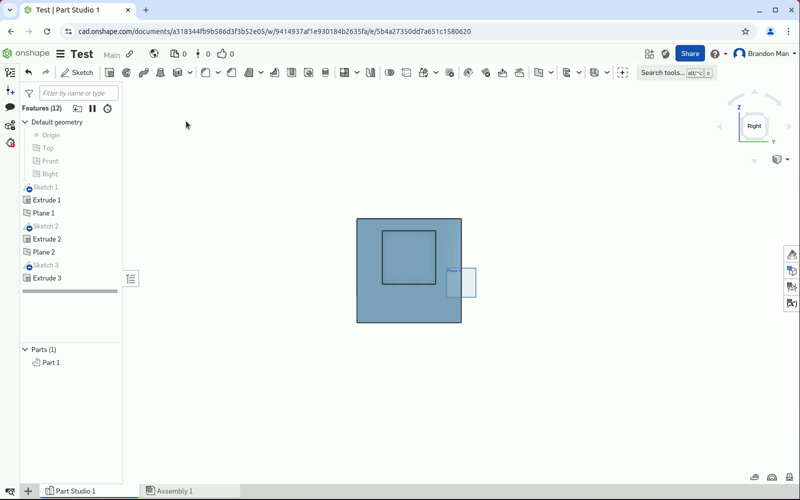
key(shift+h)
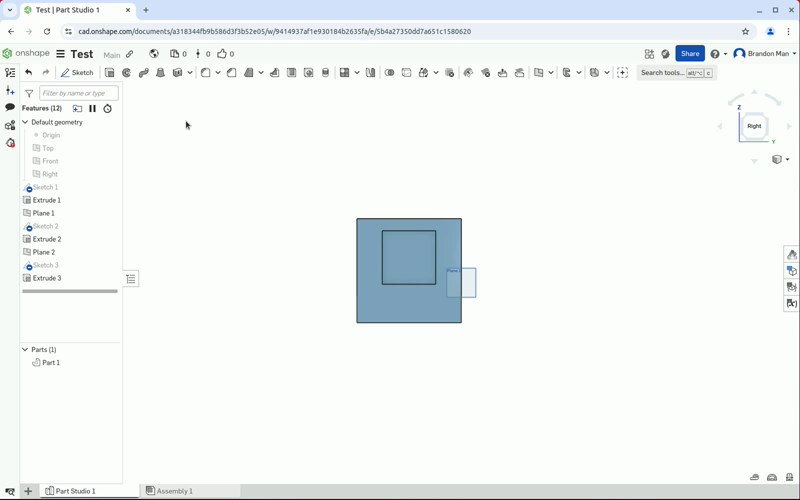
key(shift+h)
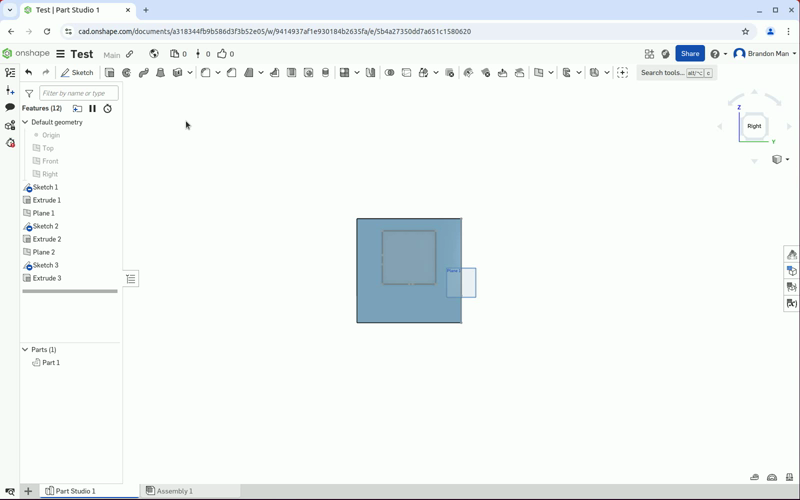
key(shift+7)
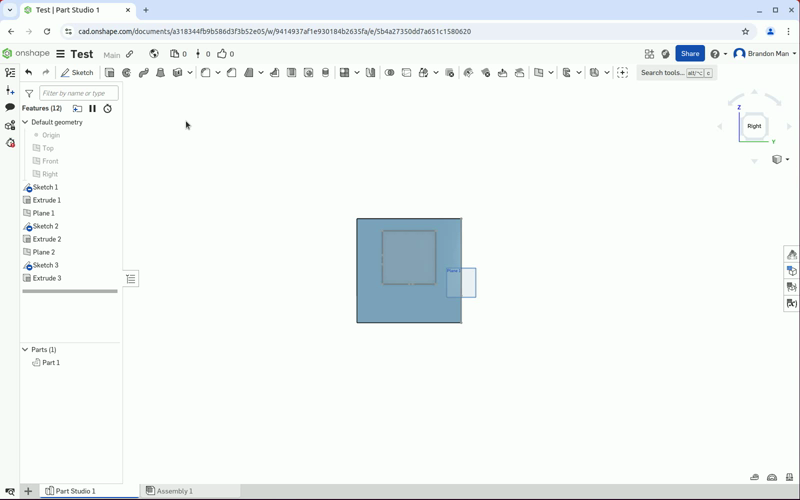
key(right, 2)
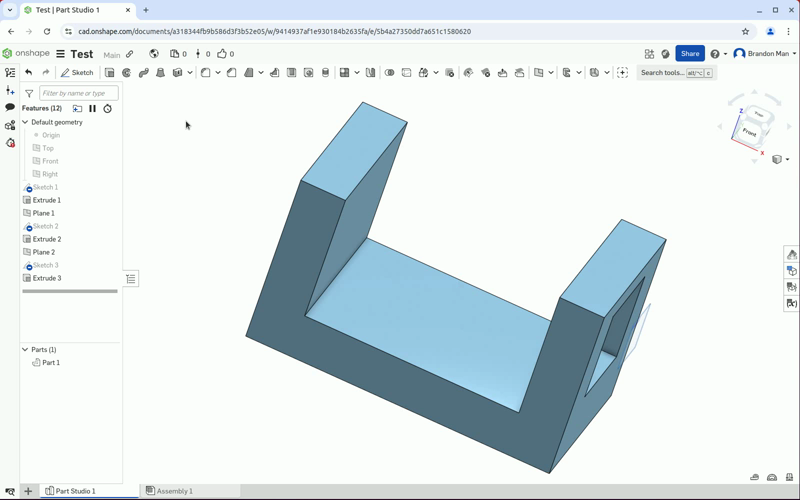
key(down, 2)
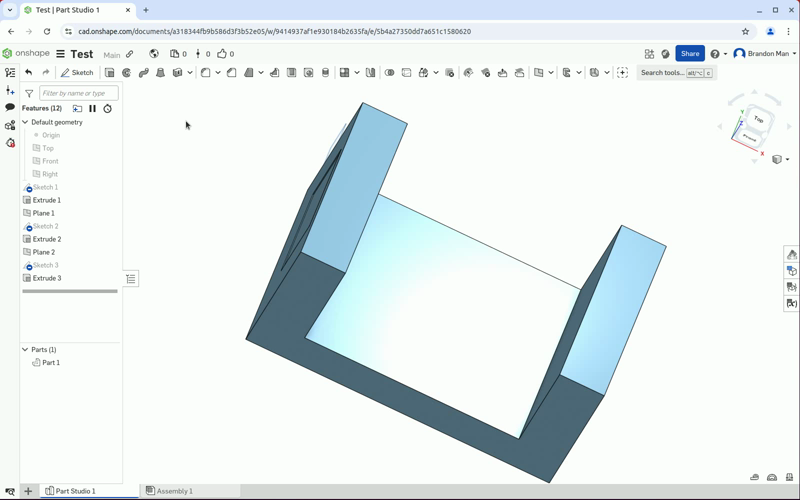
key(up, 2)
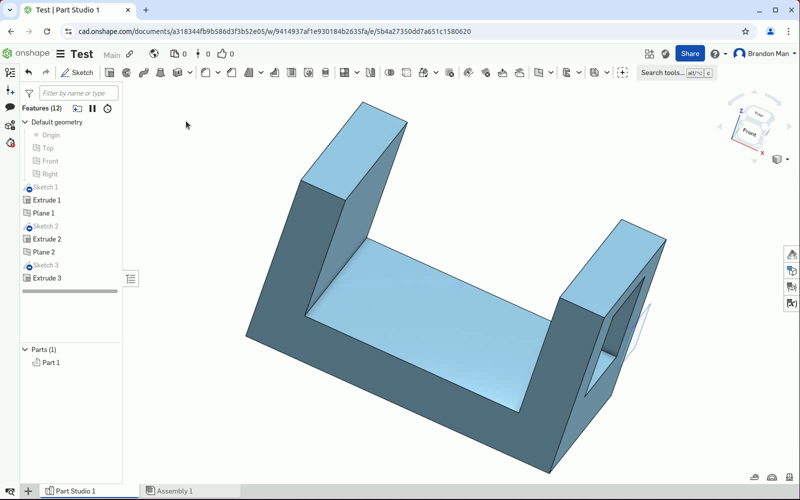
key(left, 2)
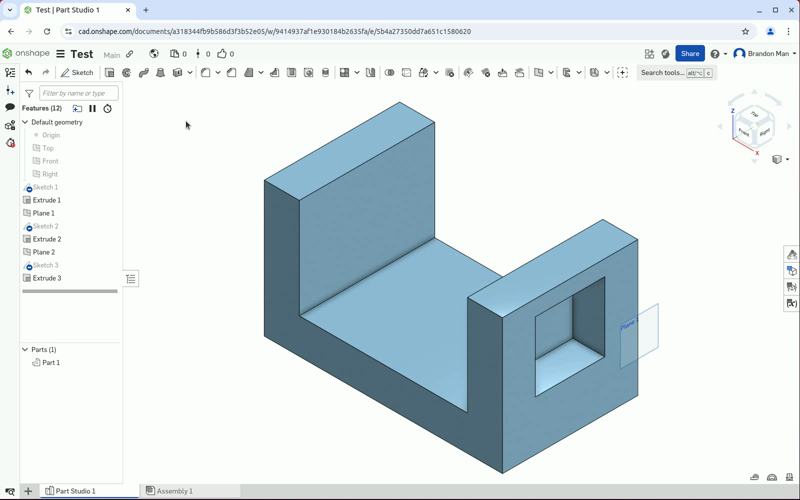
mouse_move(73, 189)
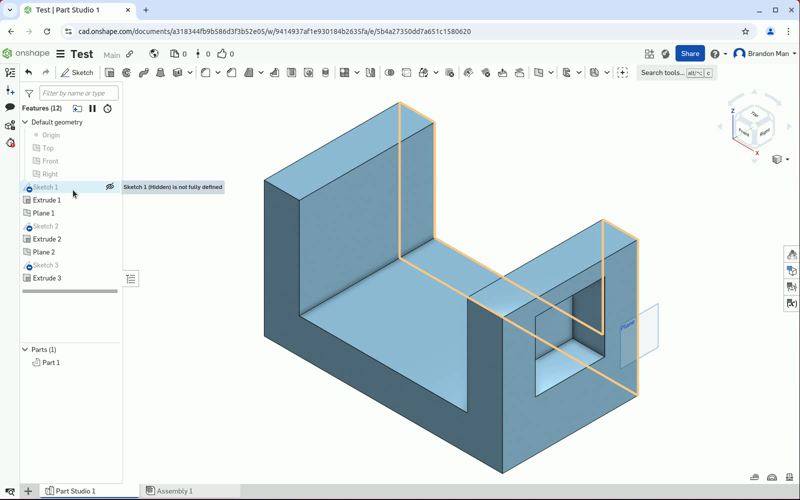
click(73, 189)